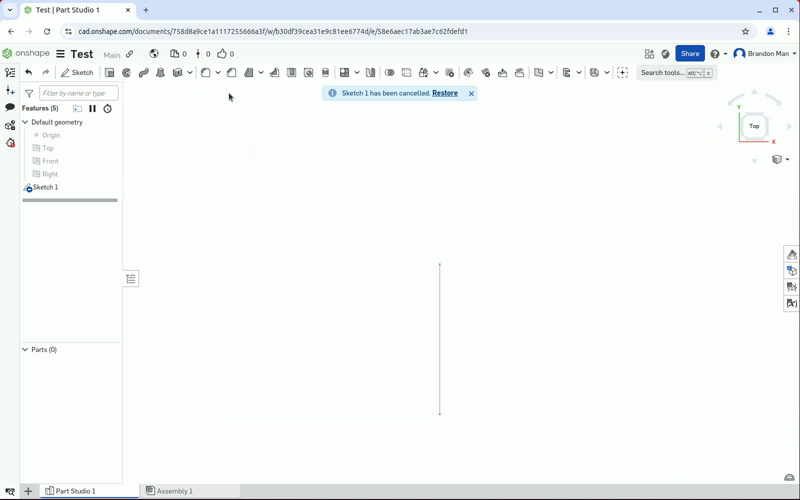
key(shift+h)
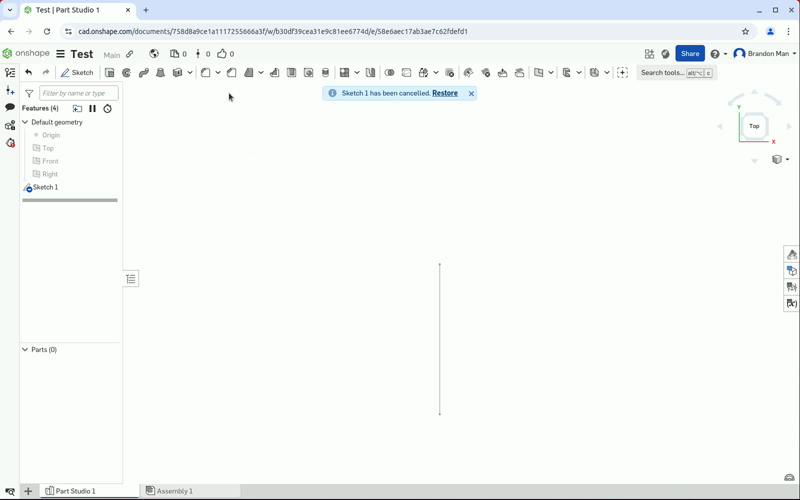
key(shift+s)
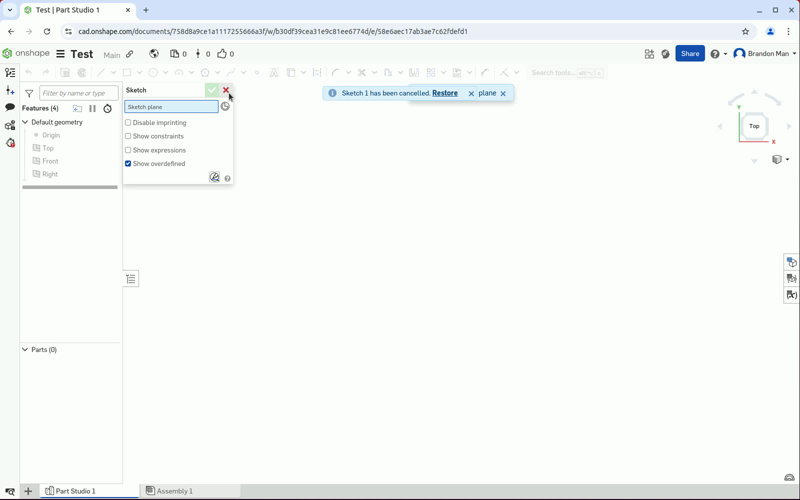
mouse_move(73, 150)
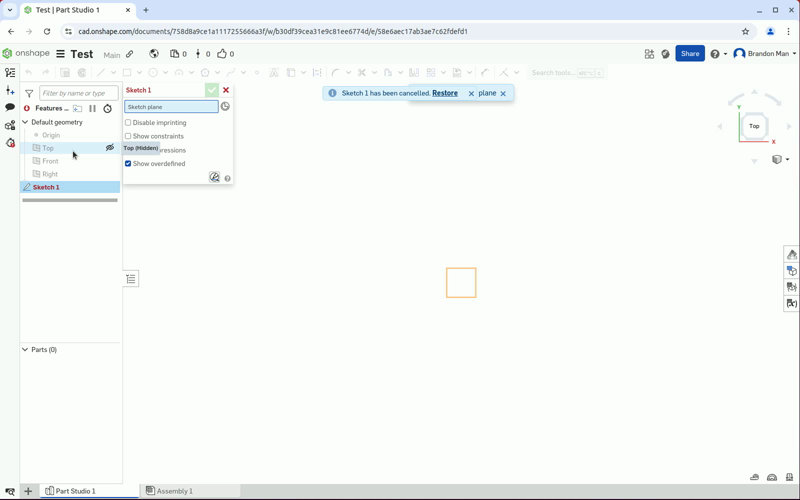
click(73, 150)
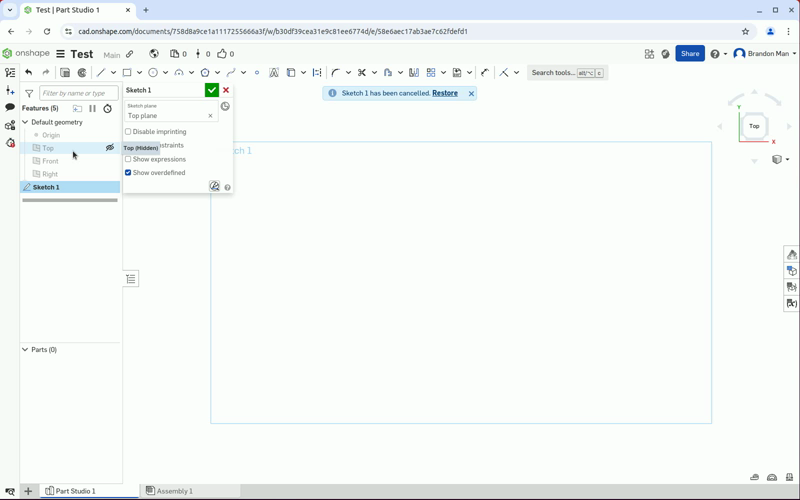
mouse_move(73, 352)
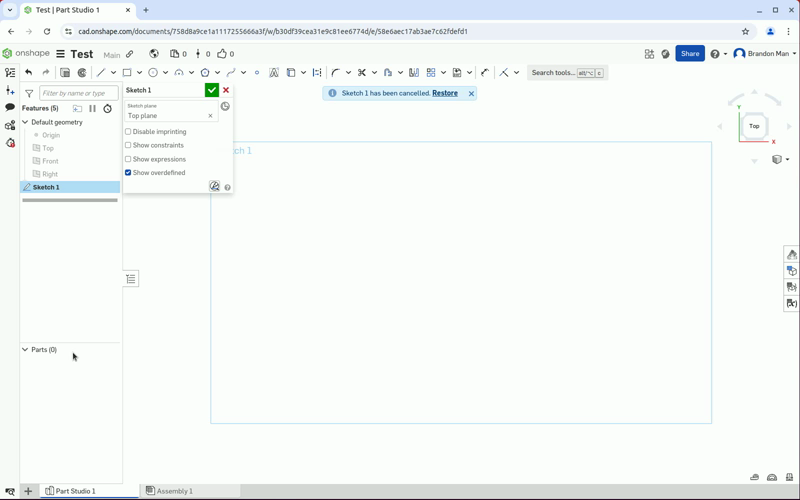
key(y)
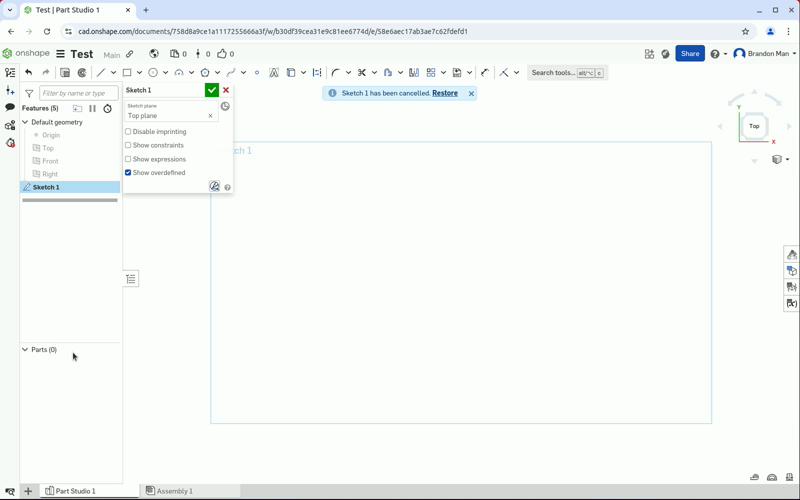
key(l)
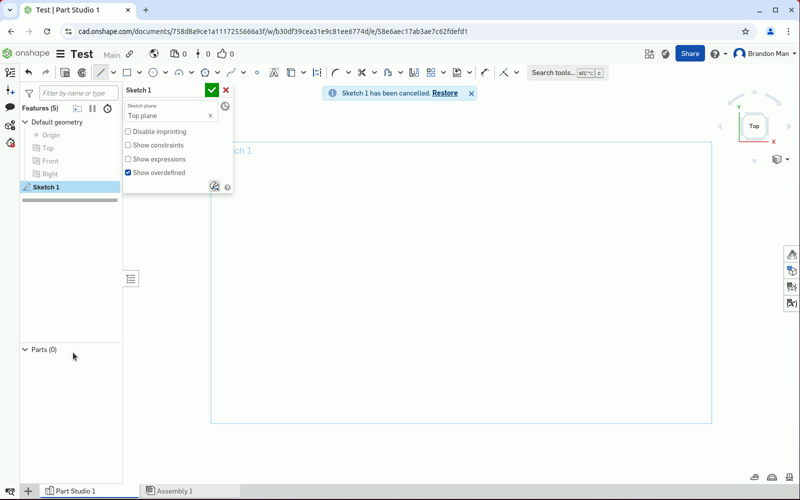
key_down(shift)
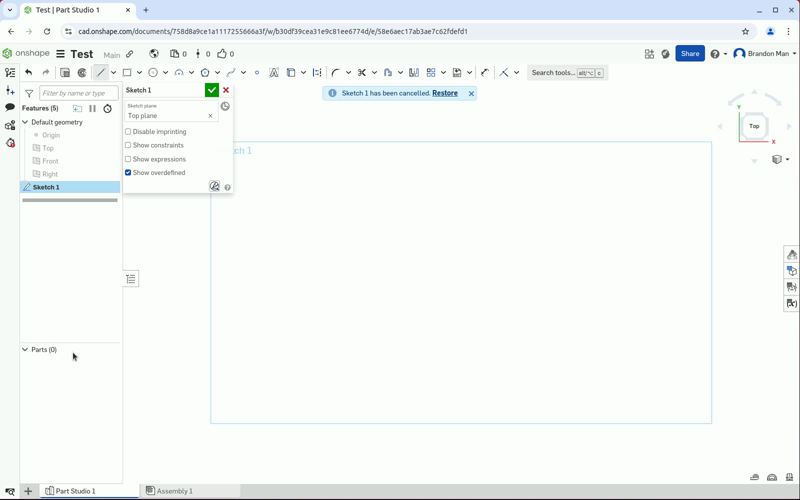
mouse_move(445, 287)
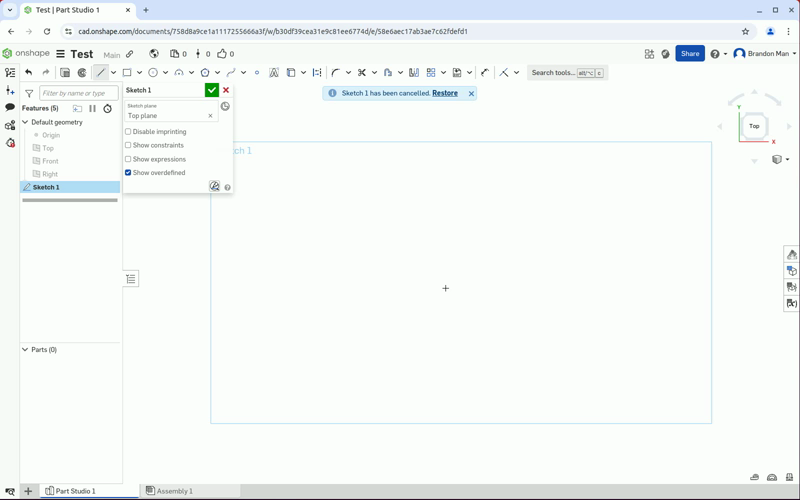
click(445, 287)
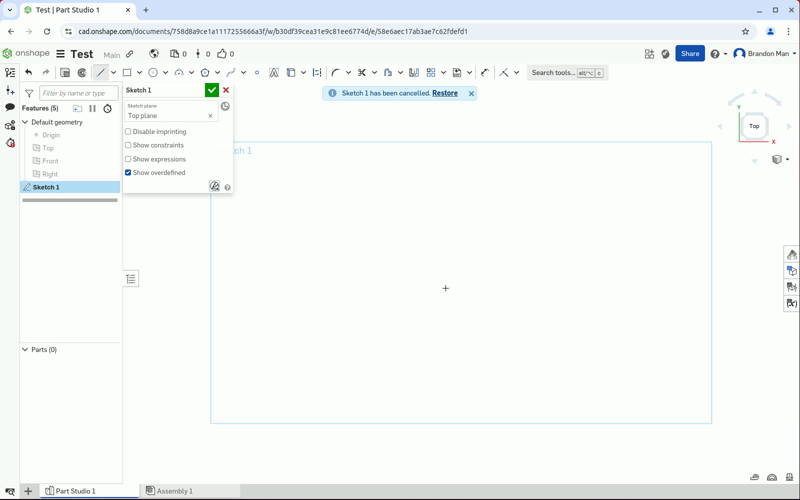
key_up(shift)
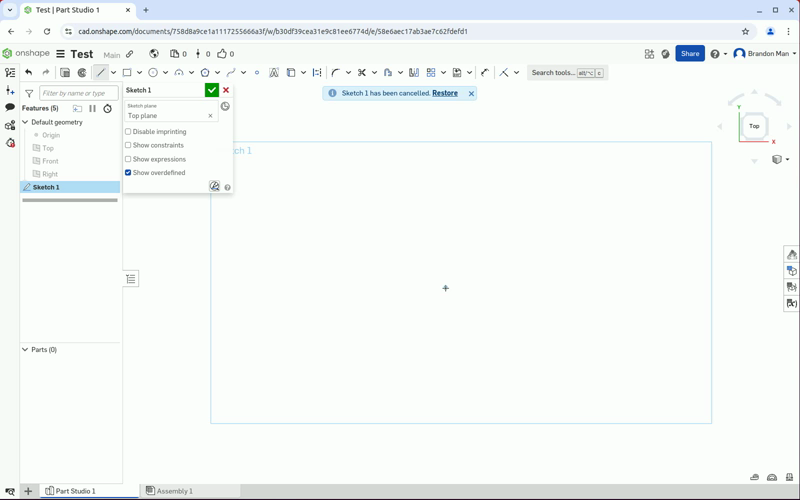
key_down(shift)
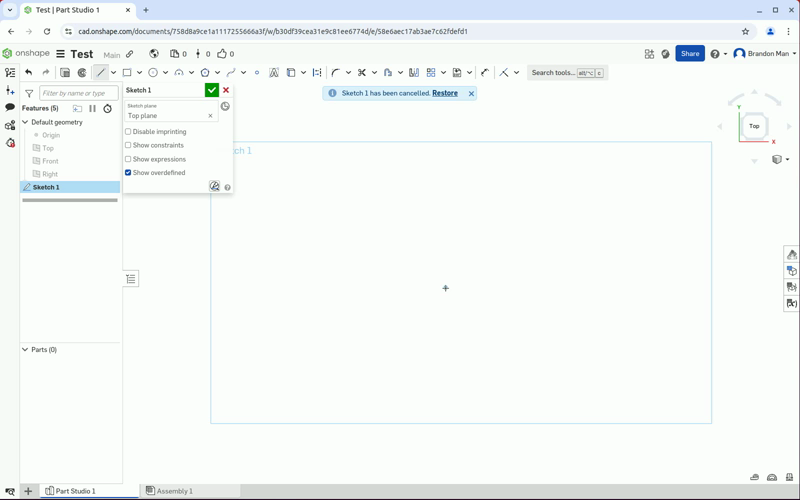
mouse_move(475, 287)
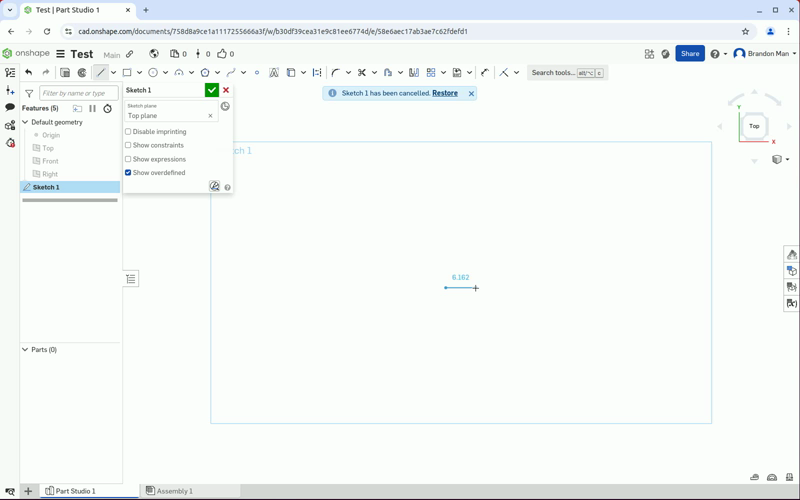
mouse_move(476, 287)
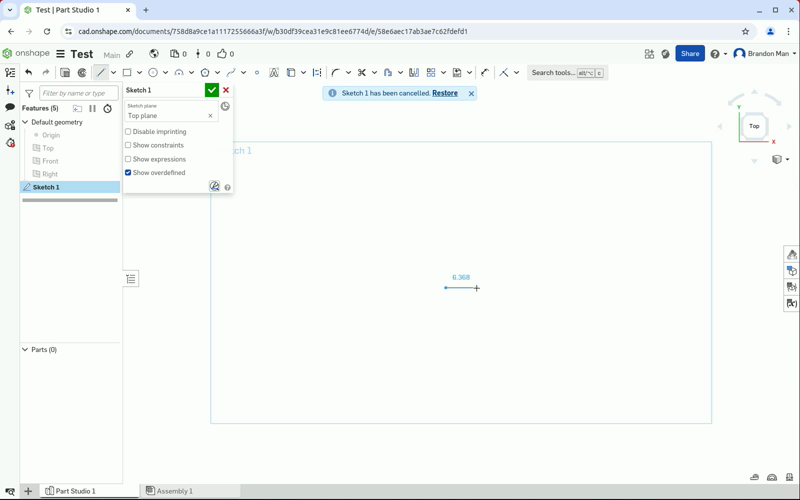
click(476, 287)
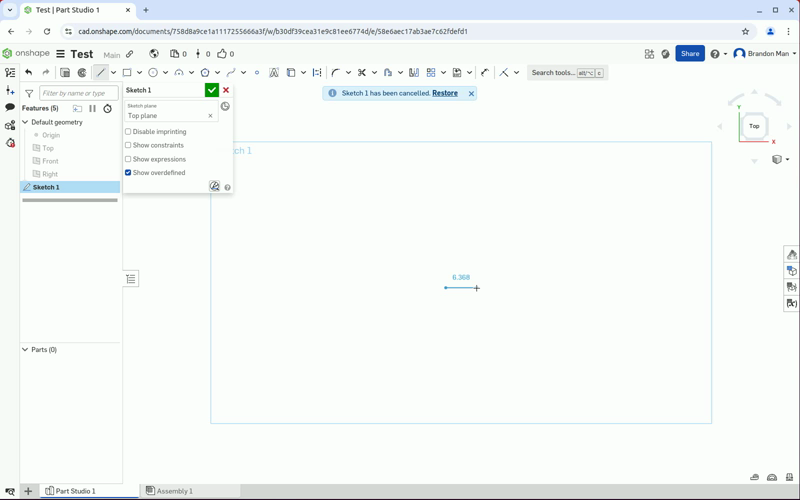
key_up(shift)
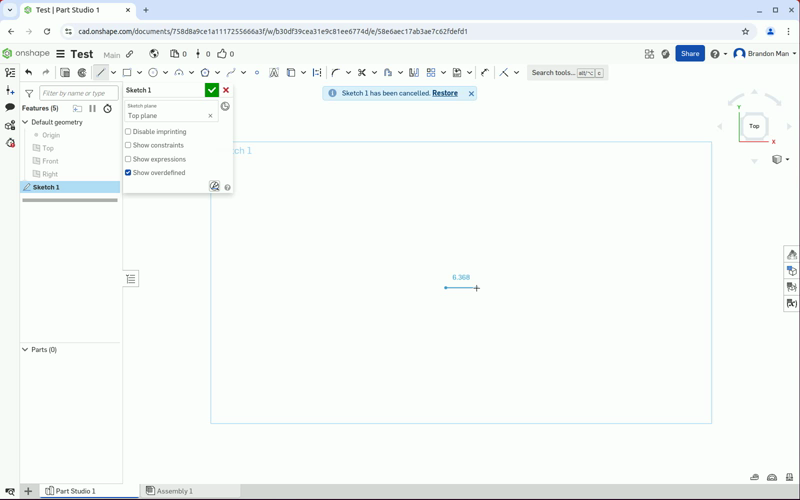
key_down(shift)
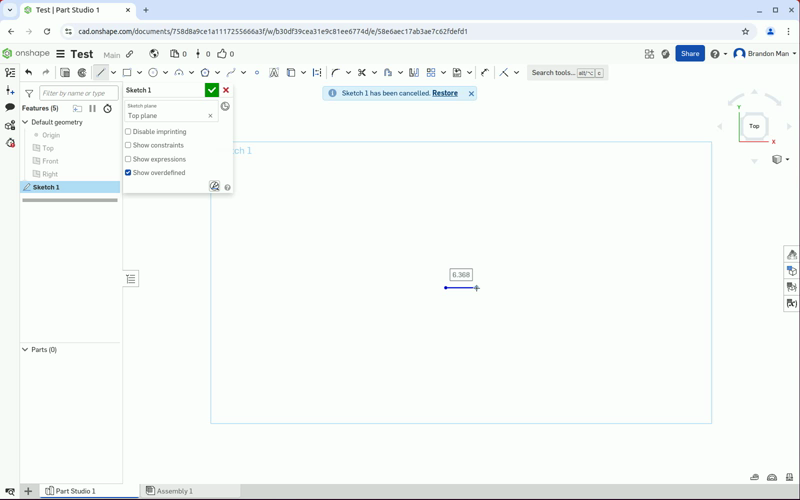
mouse_move(506, 287)
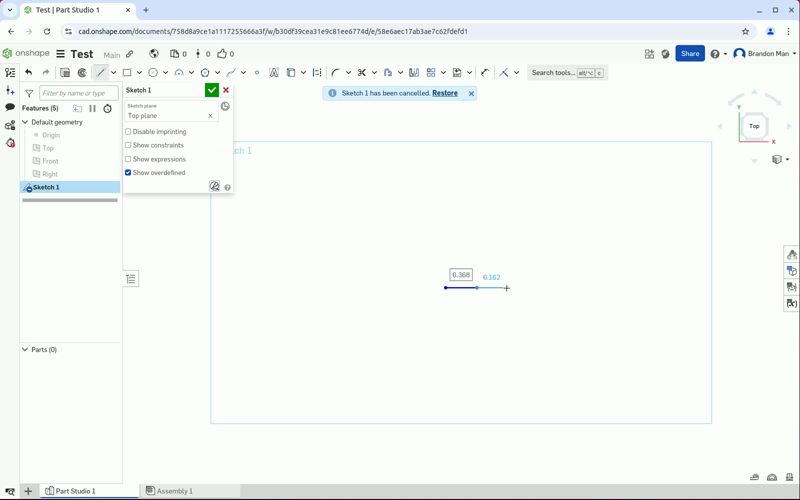
mouse_move(476, 276)
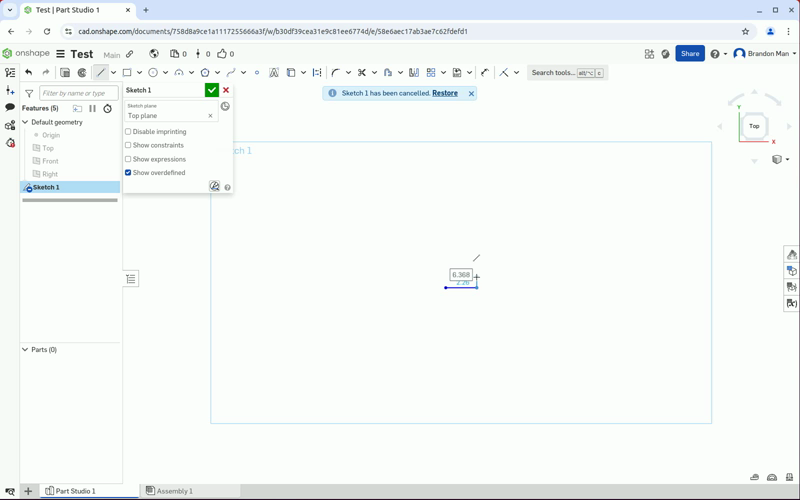
click(476, 276)
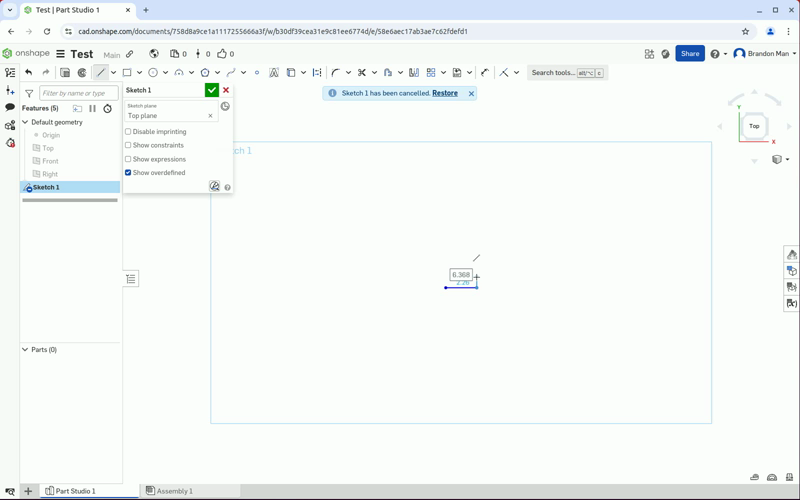
key_up(shift)
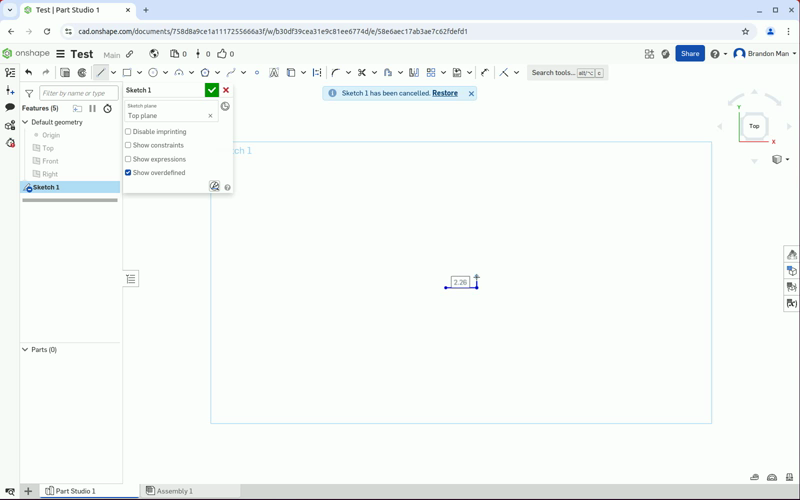
key_down(shift)
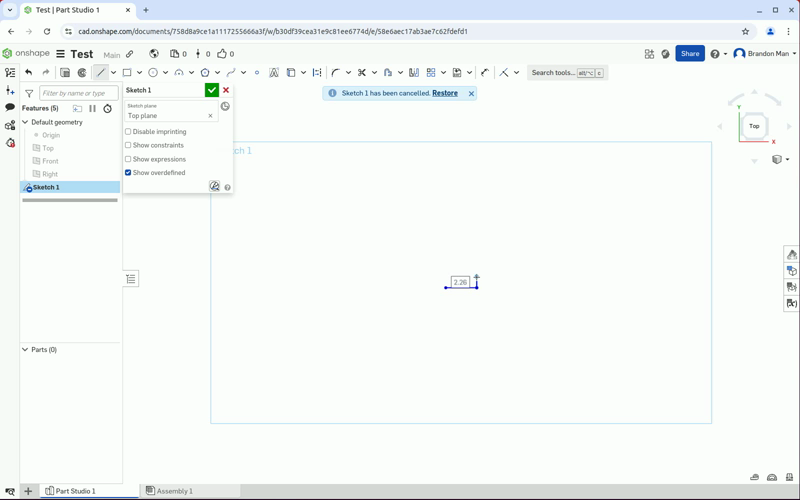
mouse_move(506, 276)
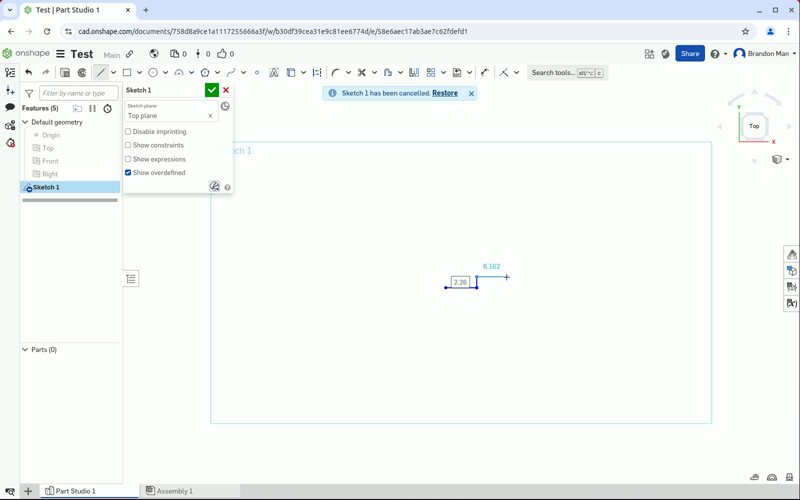
mouse_move(445, 276)
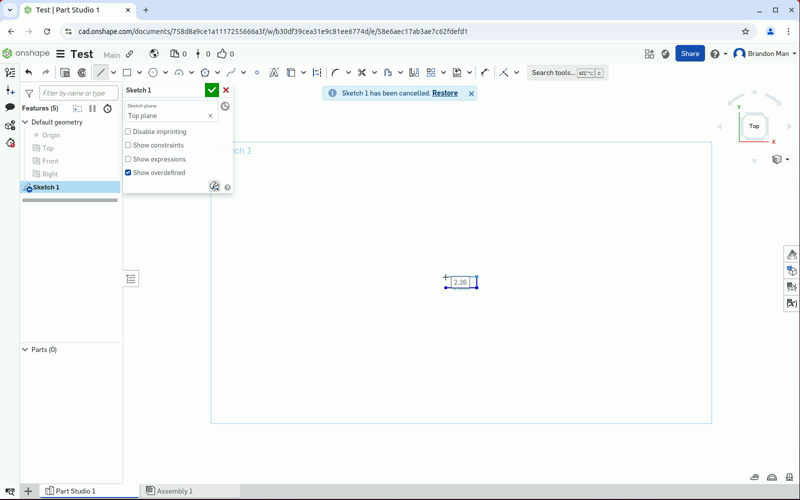
click(445, 276)
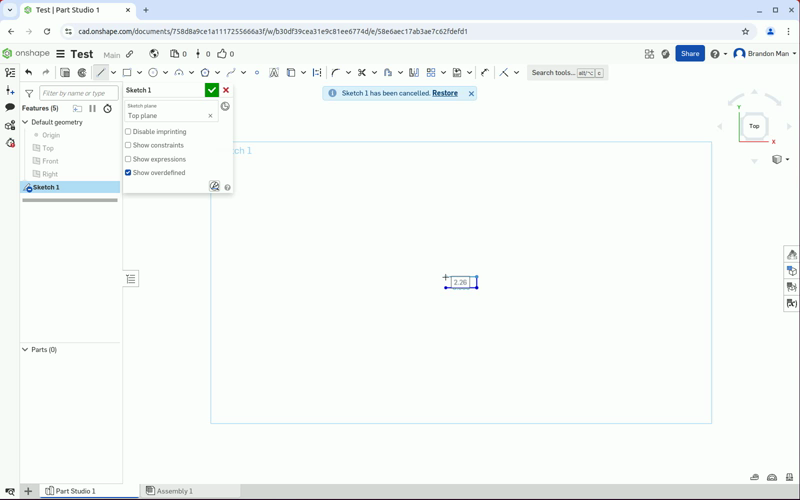
key_up(shift)
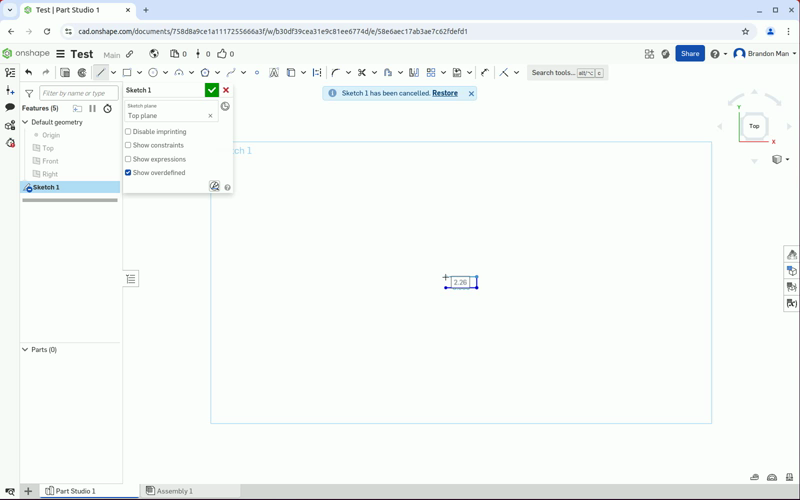
mouse_move(475, 276)
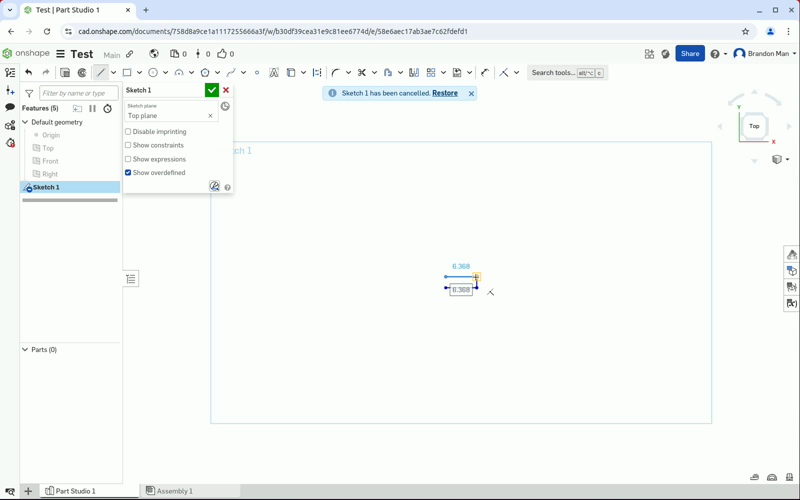
key_down(shift)
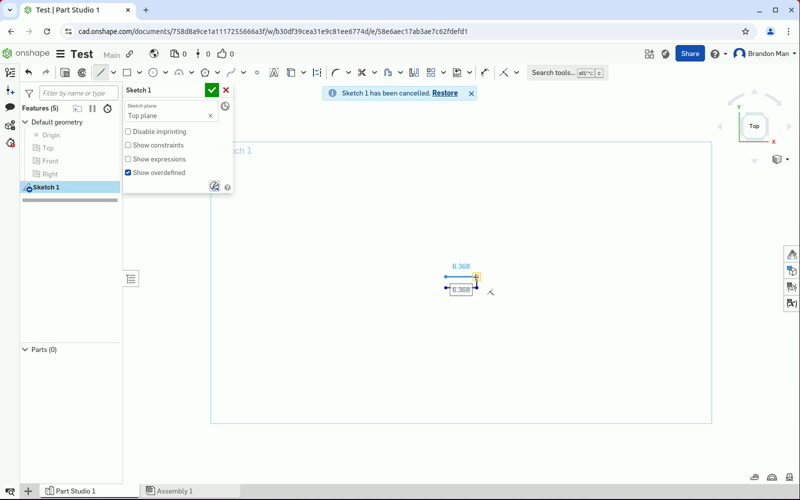
mouse_move(445, 287)
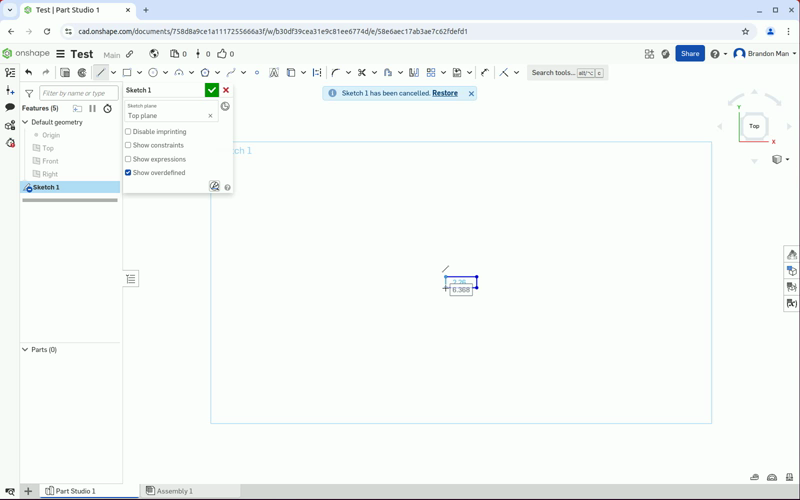
key_up(shift)
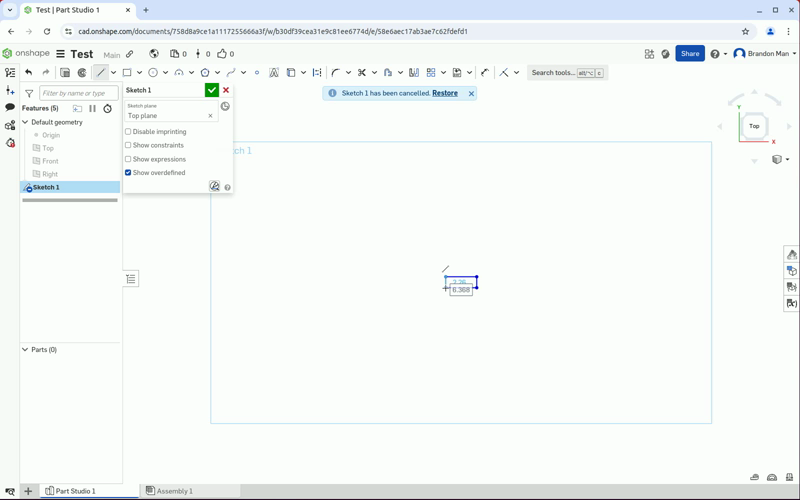
click(445, 287)
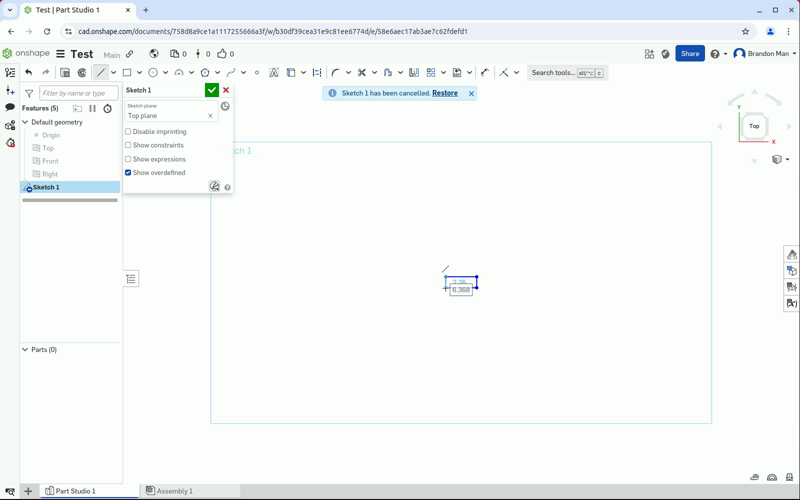
key(esc)
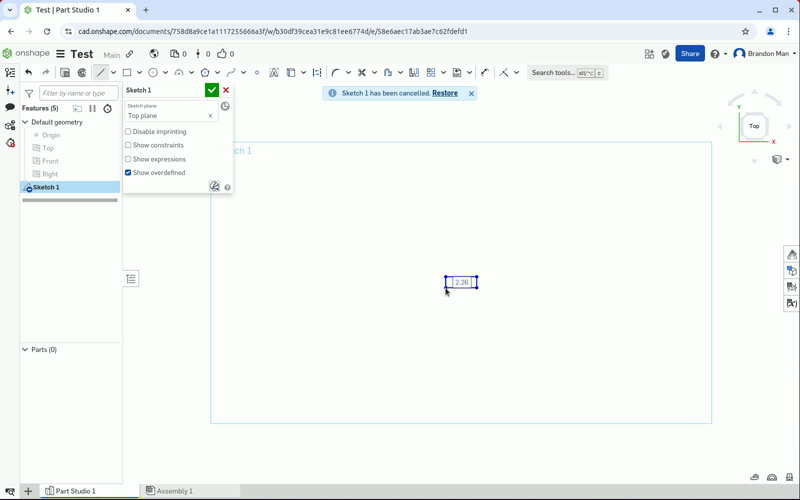
mouse_move(446, 278)
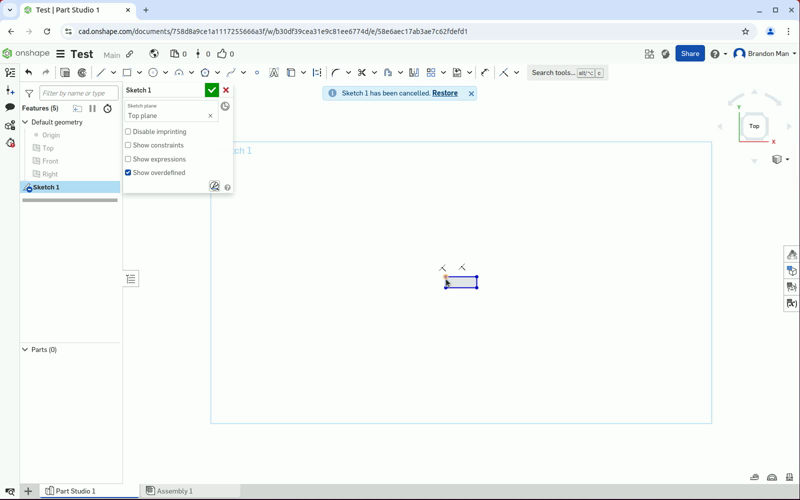
scroll(6)
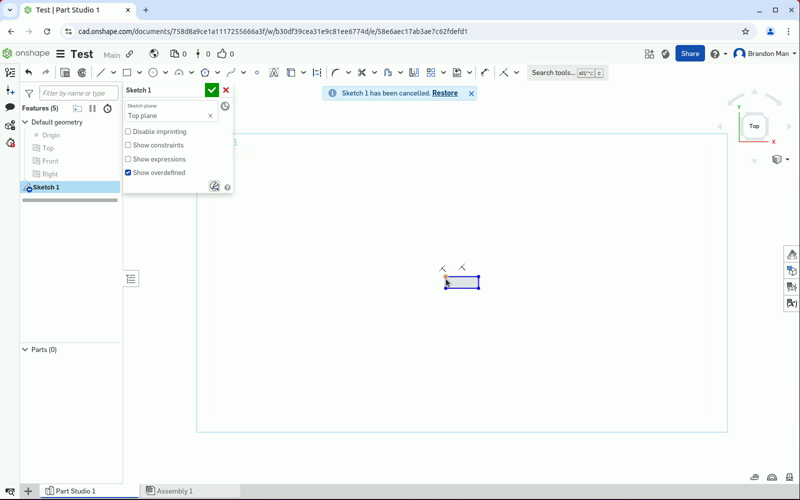
scroll(6)
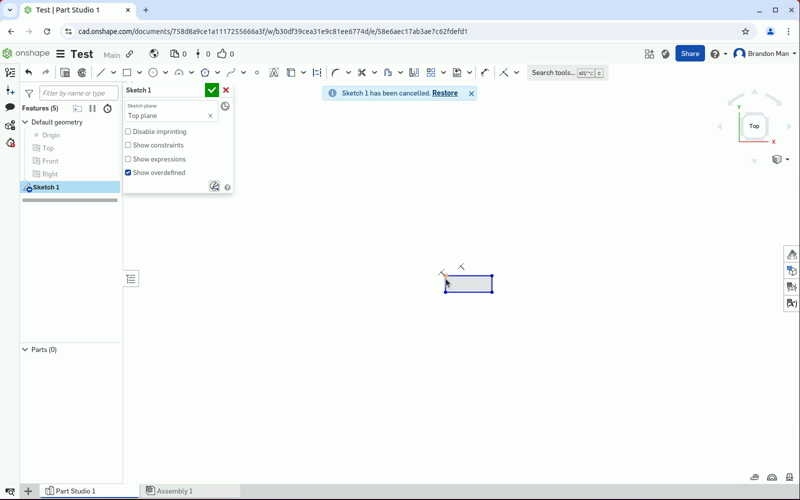
scroll(6)
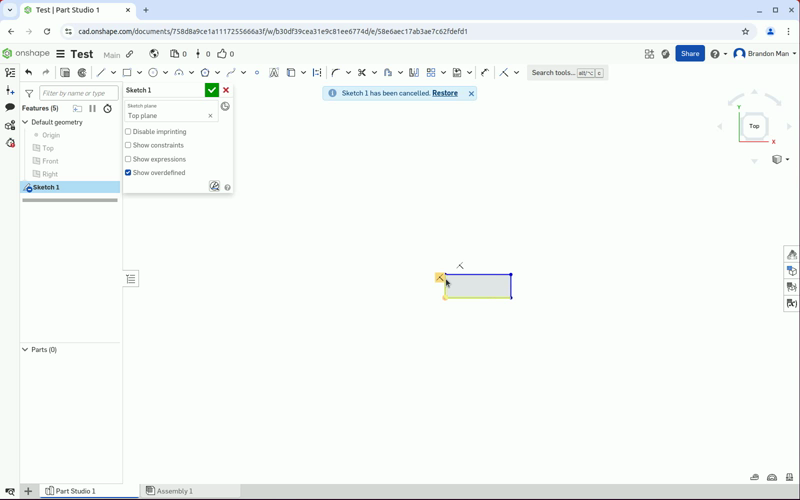
scroll(6)
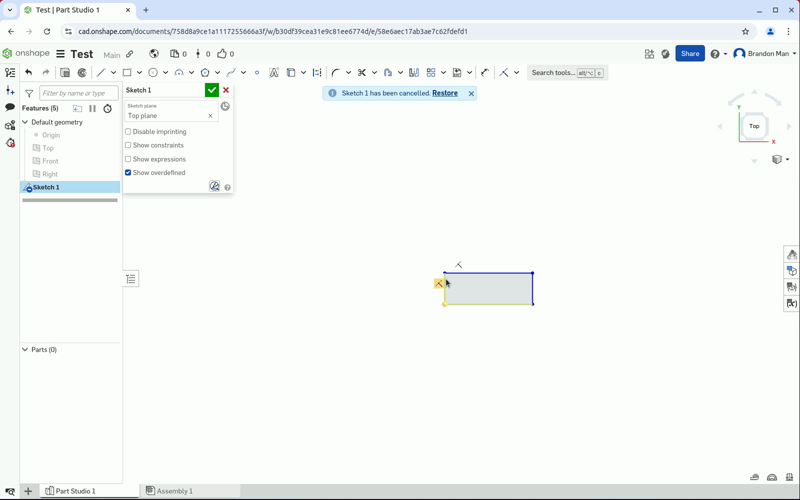
scroll(6)
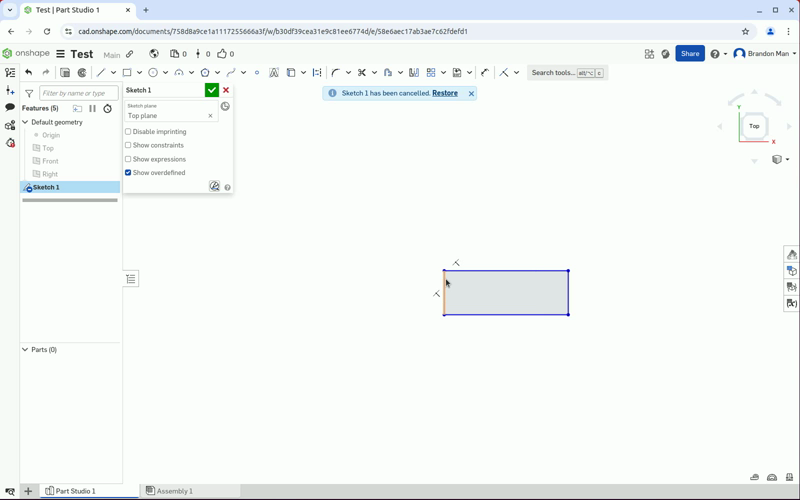
scroll(6)
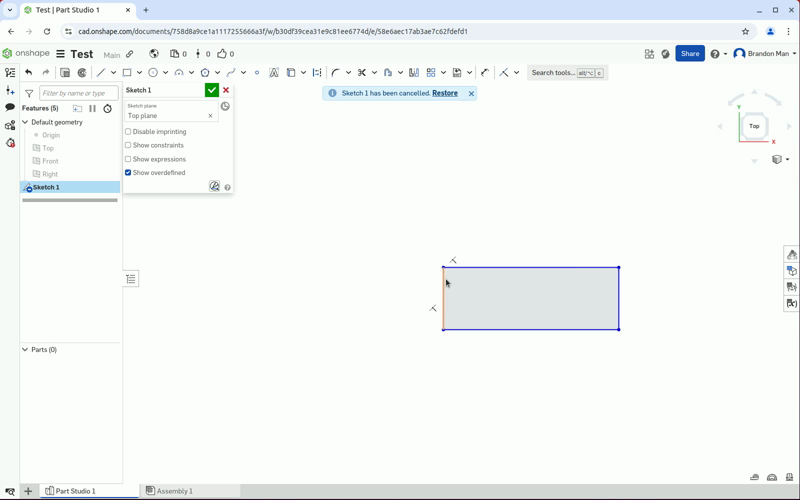
scroll(6)
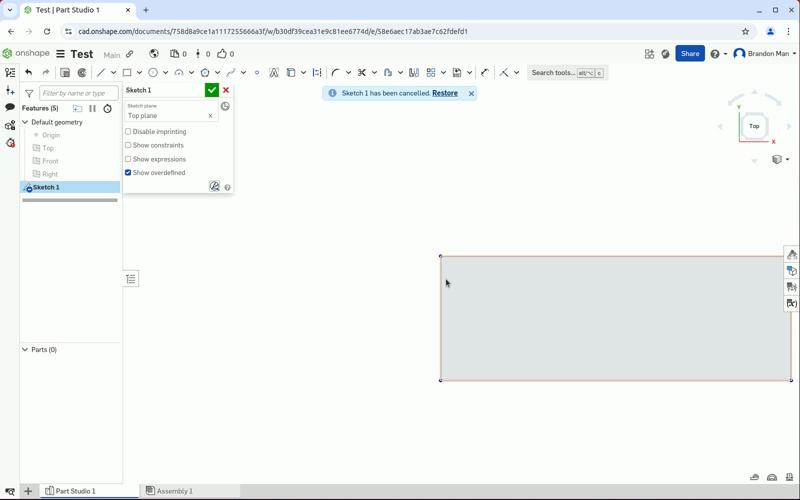
click(446, 278)
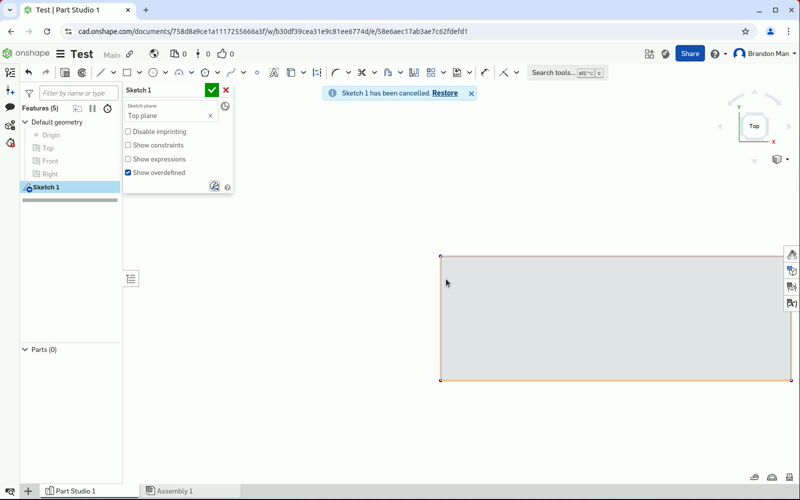
scroll(-6)
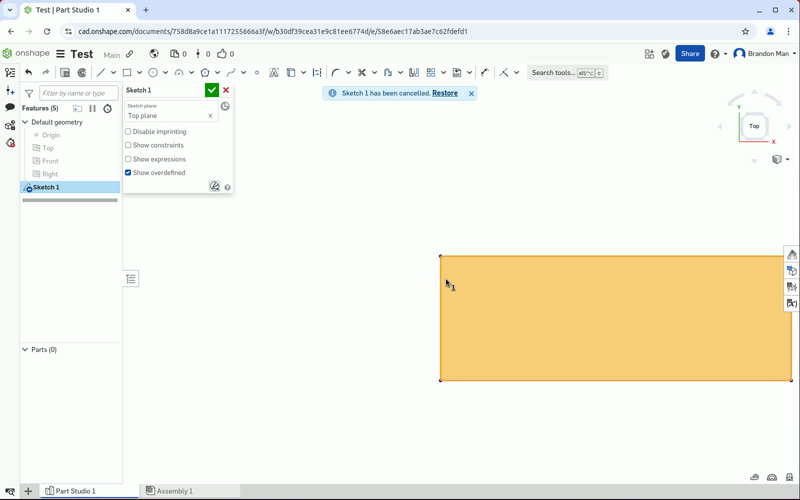
scroll(-6)
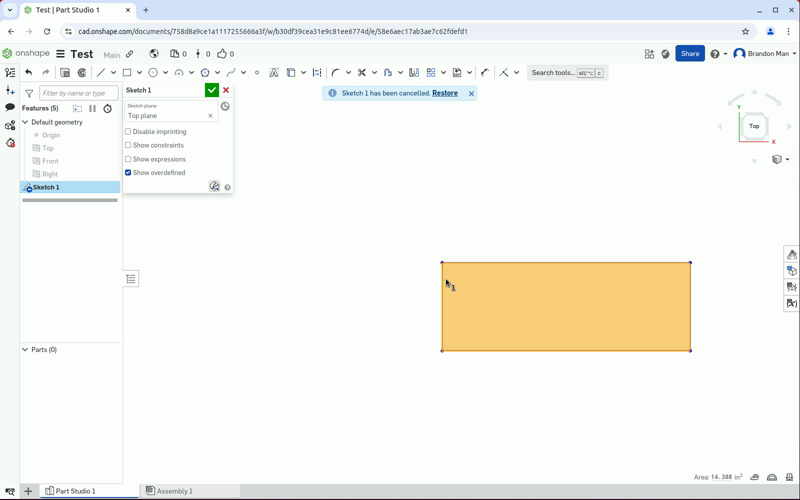
scroll(-6)
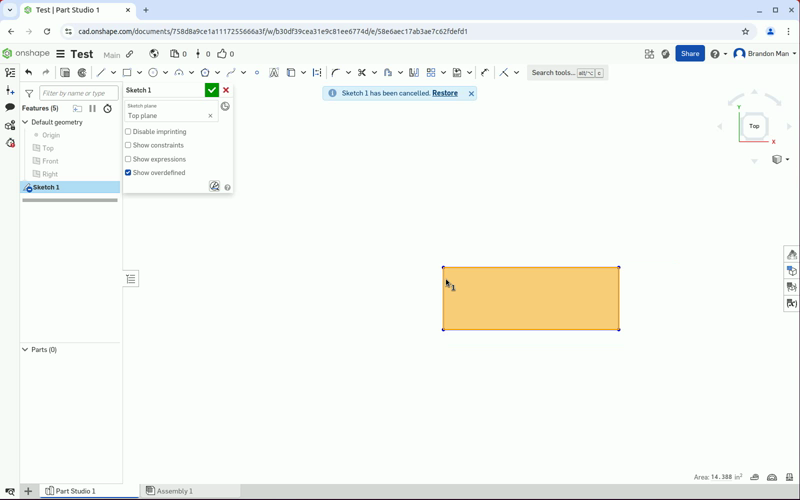
scroll(-6)
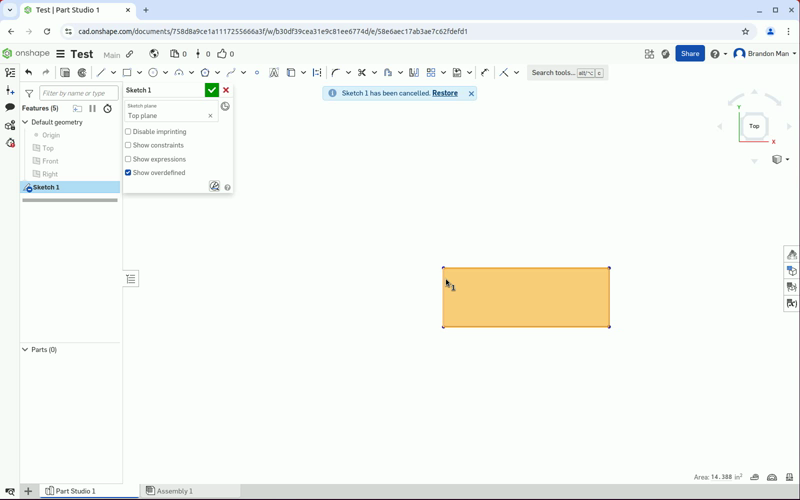
scroll(-6)
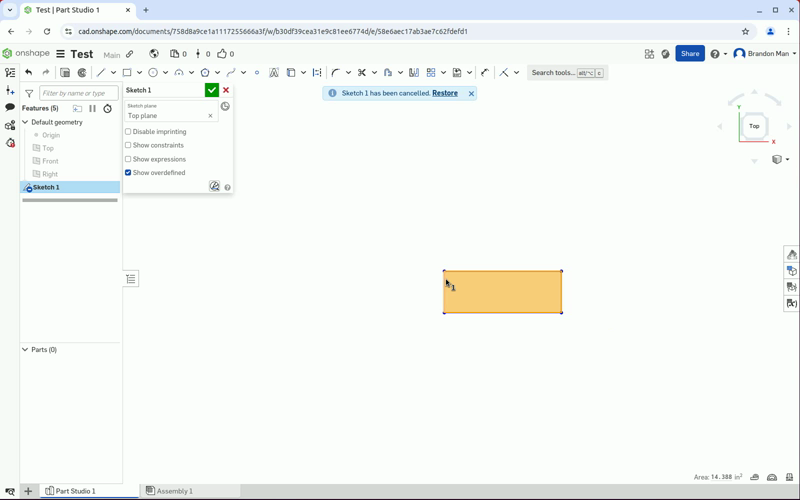
scroll(-6)
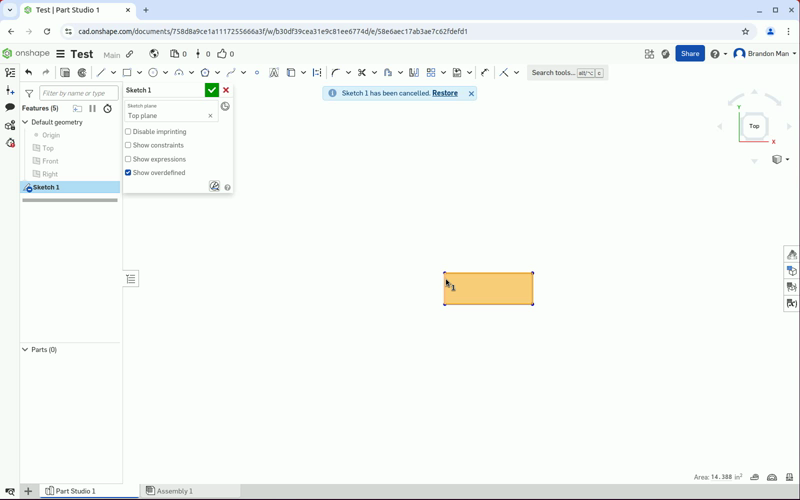
scroll(-6)
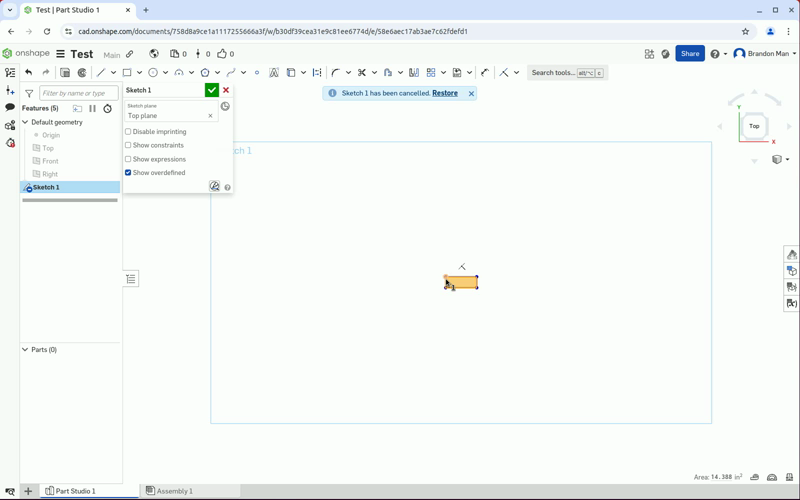
mouse_move(73, 352)
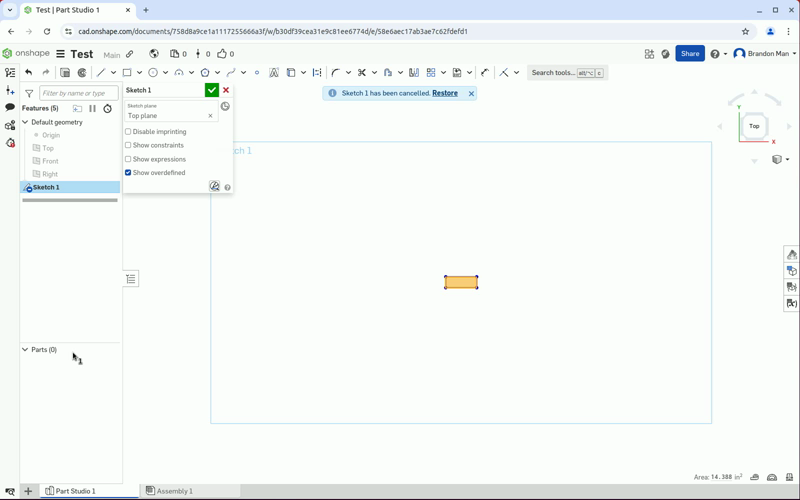
key(shift+y)
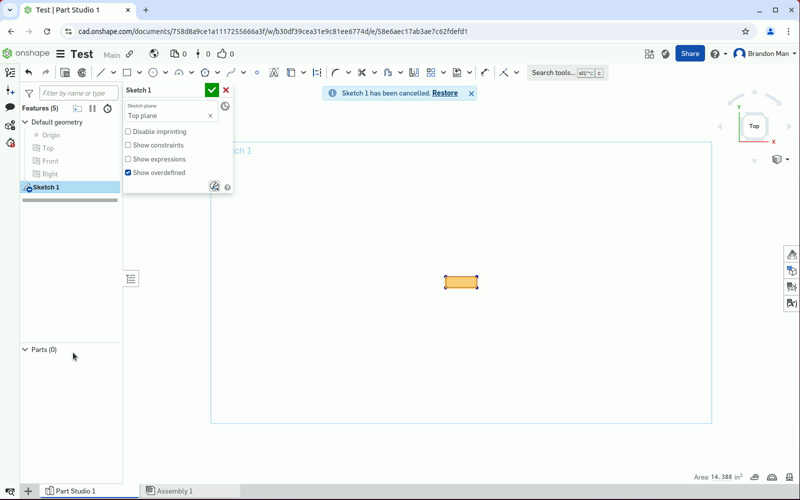
key(shift+e)
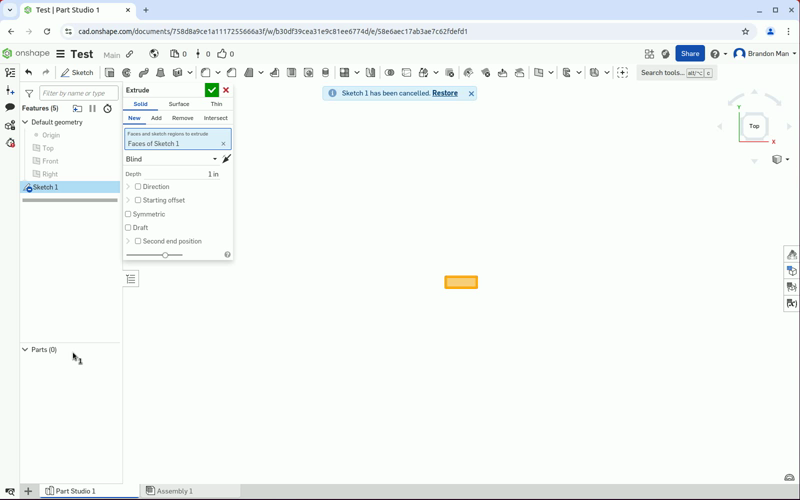
mouse_move(143, 106)
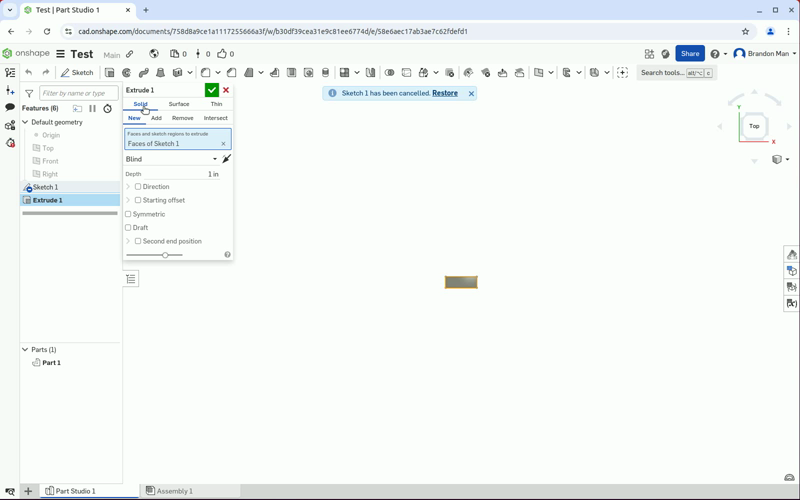
click(143, 106)
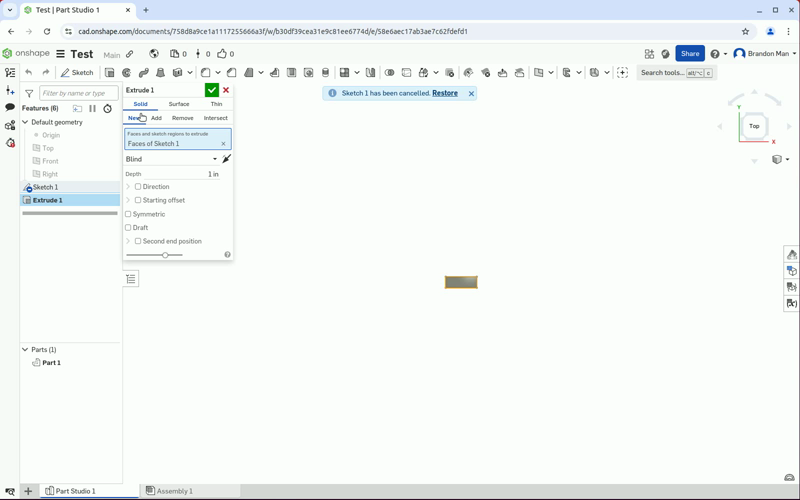
mouse_move(137, 120)
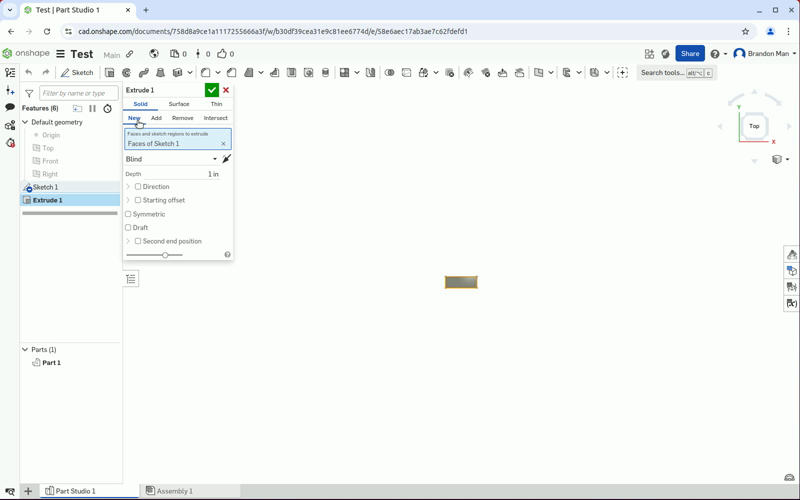
click(137, 120)
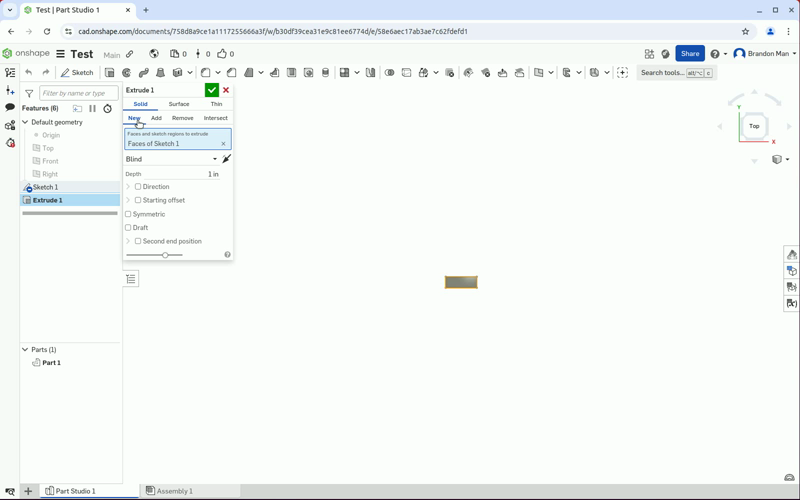
key(tab, 4)
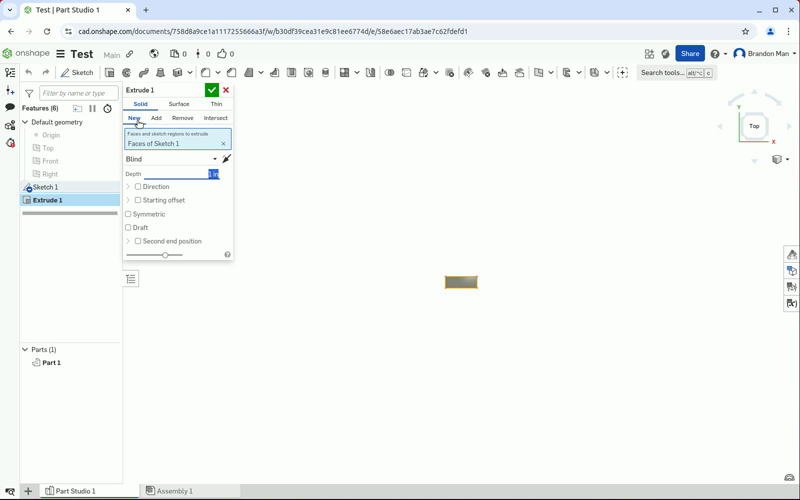
text(23.108)
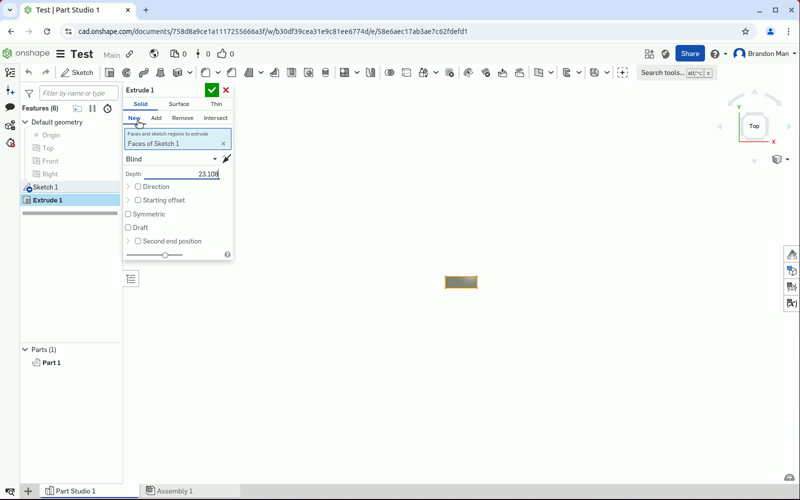
key(enter)
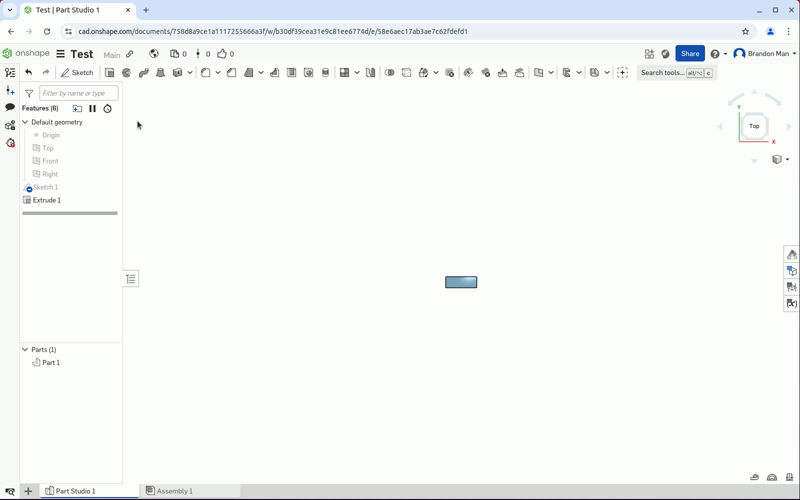
key(shift+h)
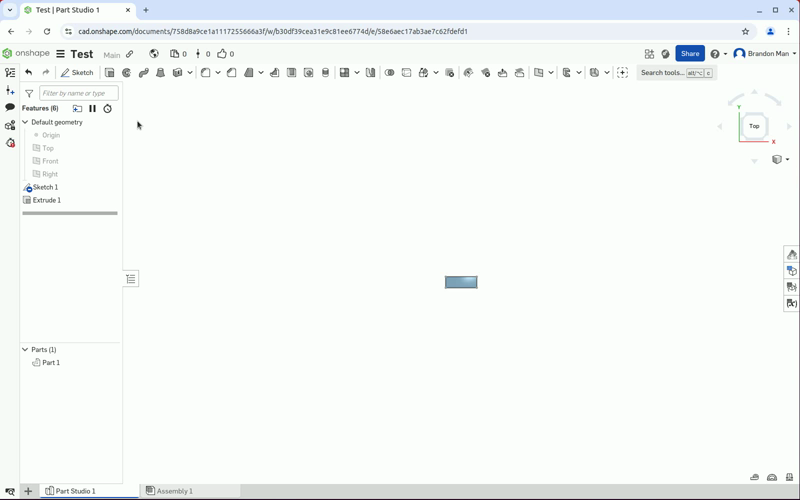
key(shift+h)
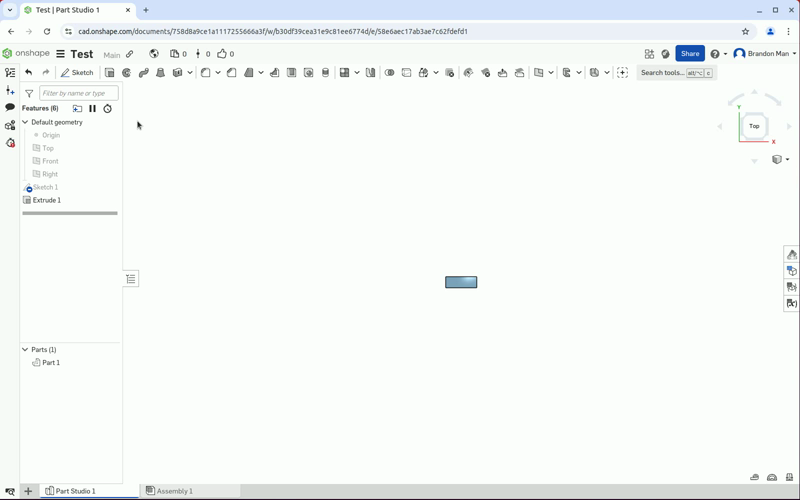
mouse_move(73, 189)
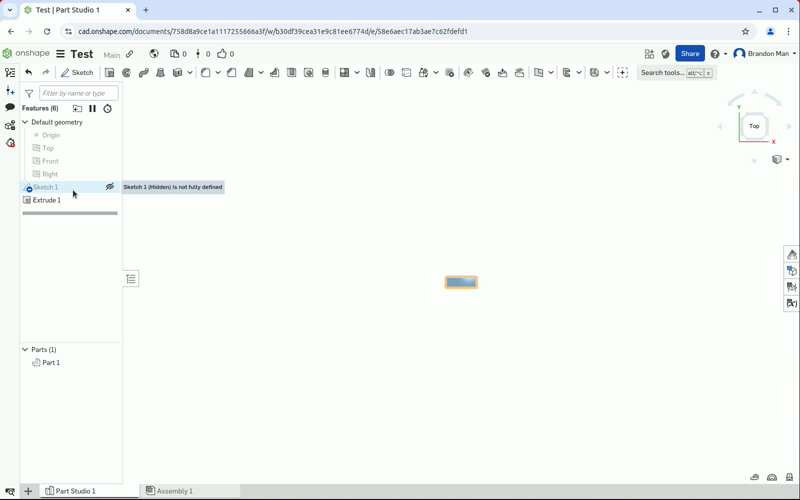
click(73, 189)
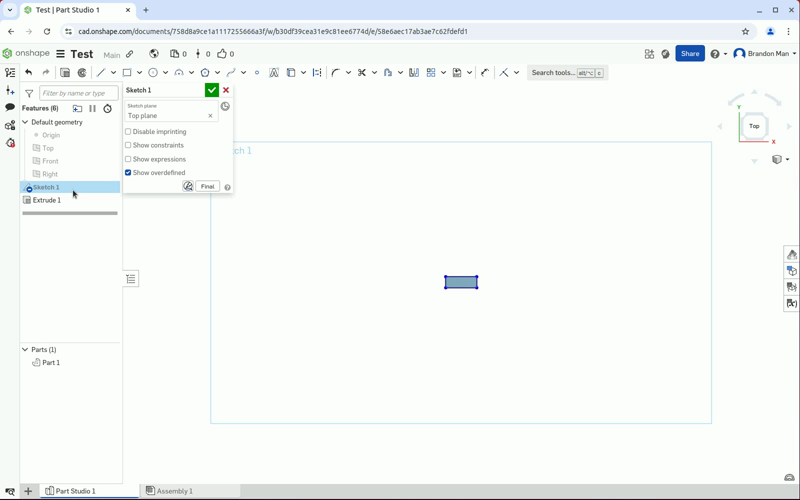
mouse_move(229, 92)
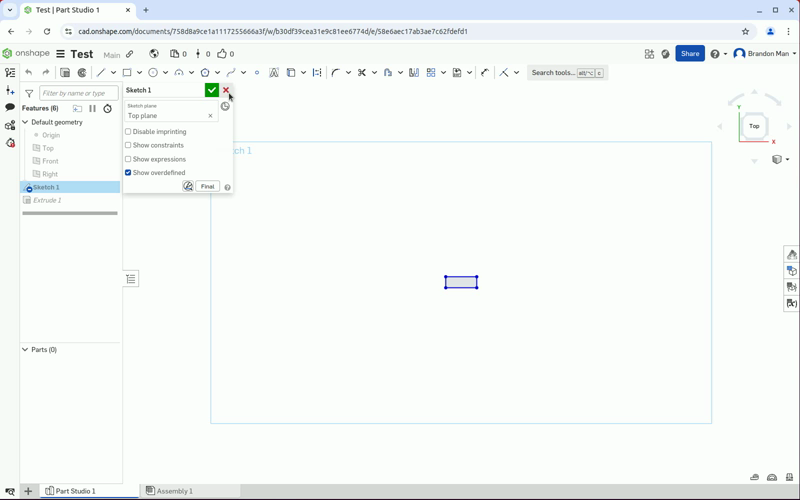
click(229, 92)
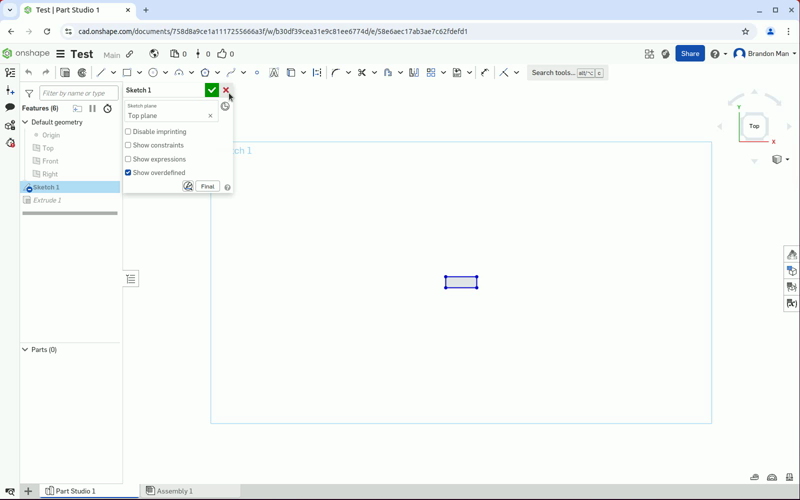
key(shift+s)
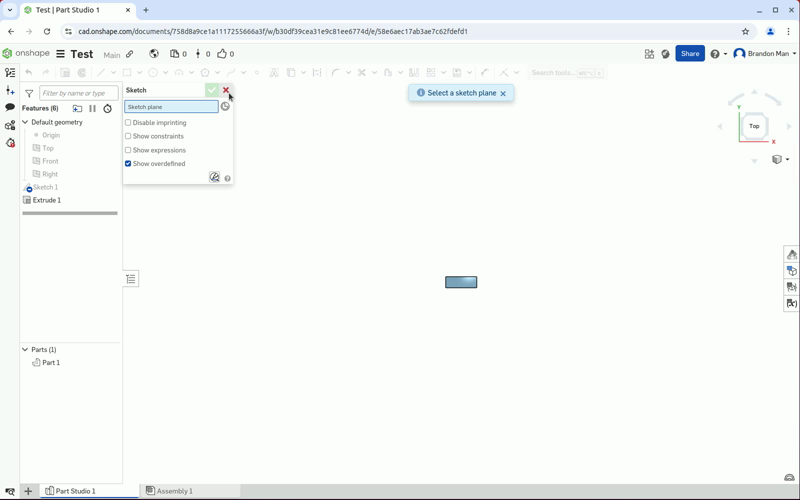
mouse_move(73, 150)
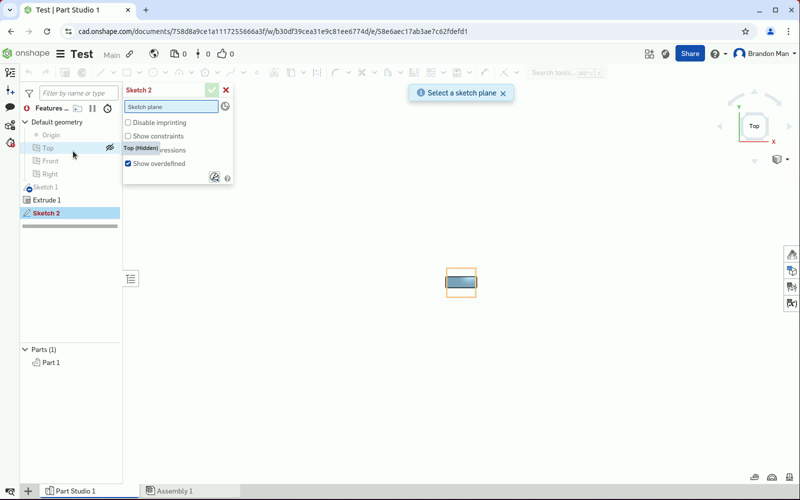
click(73, 150)
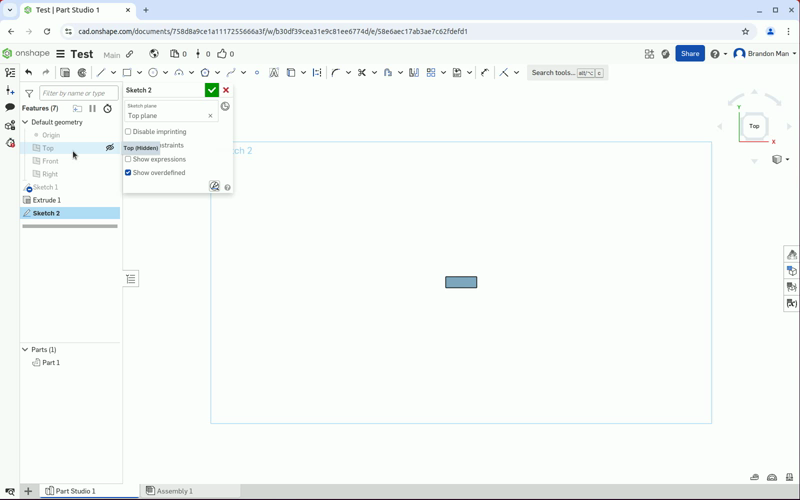
mouse_move(73, 352)
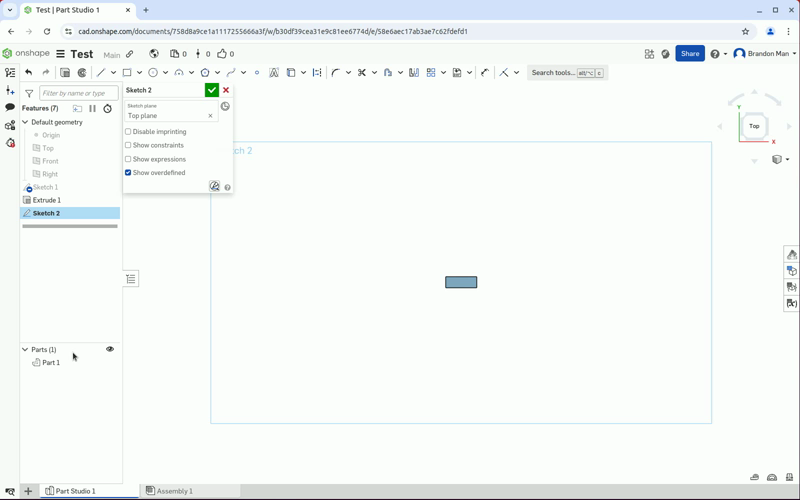
key(y)
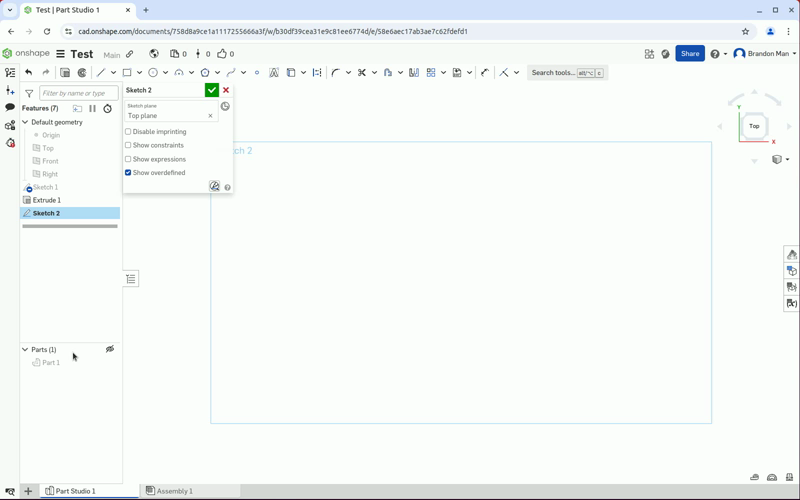
key(l)
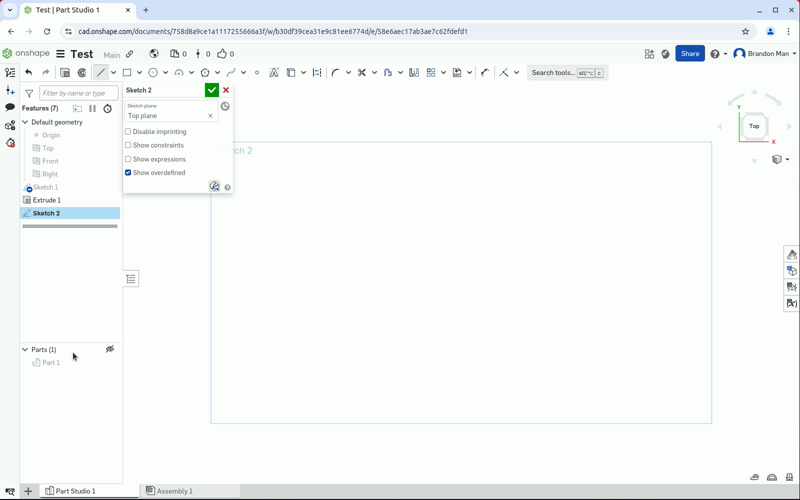
key_down(shift)
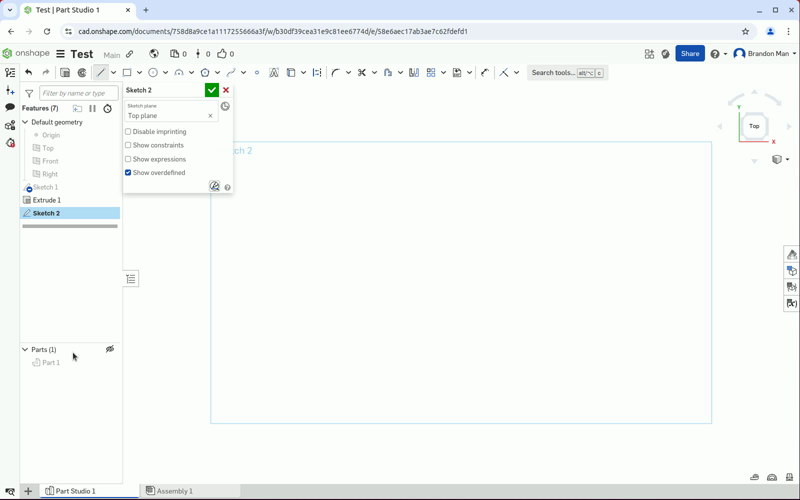
mouse_move(434, 287)
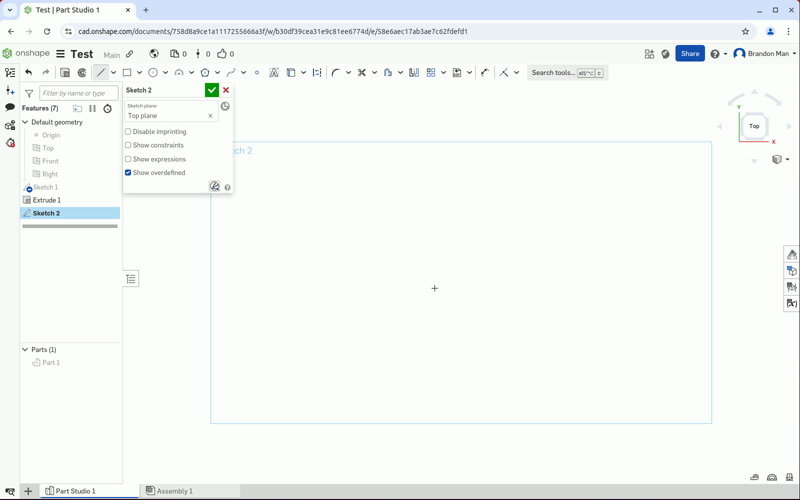
click(434, 287)
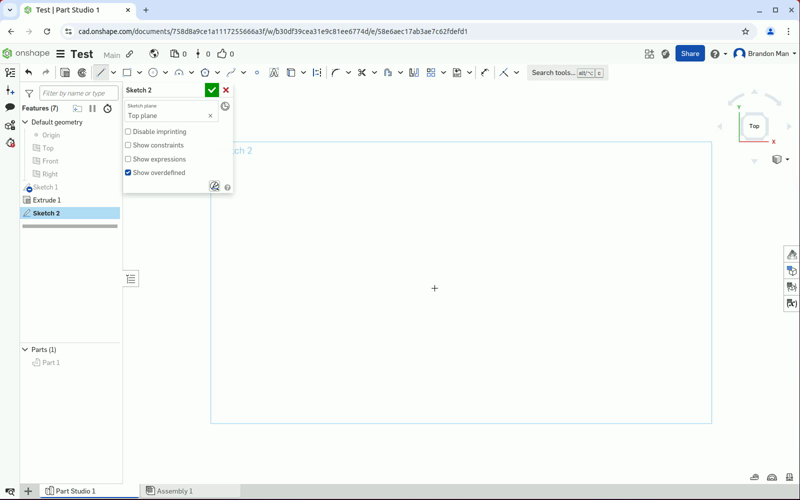
key_up(shift)
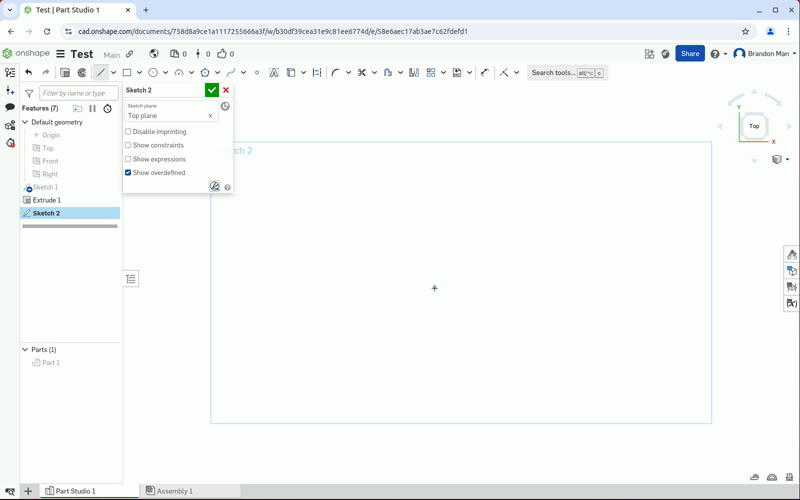
key_down(shift)
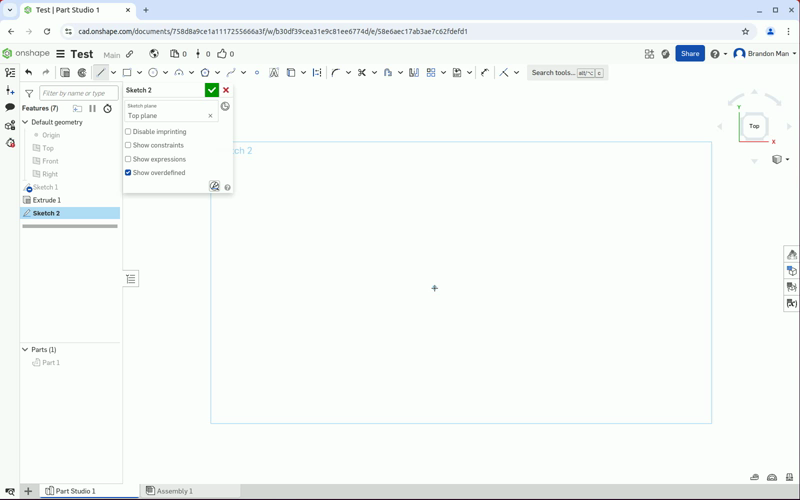
mouse_move(464, 287)
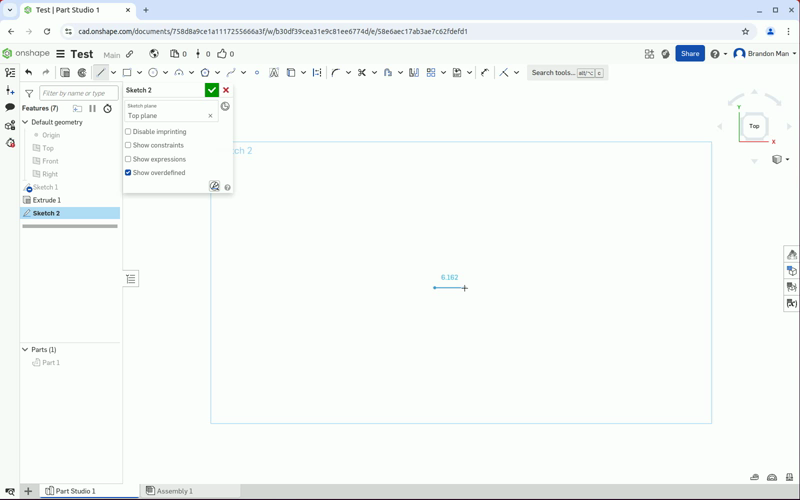
mouse_move(446, 287)
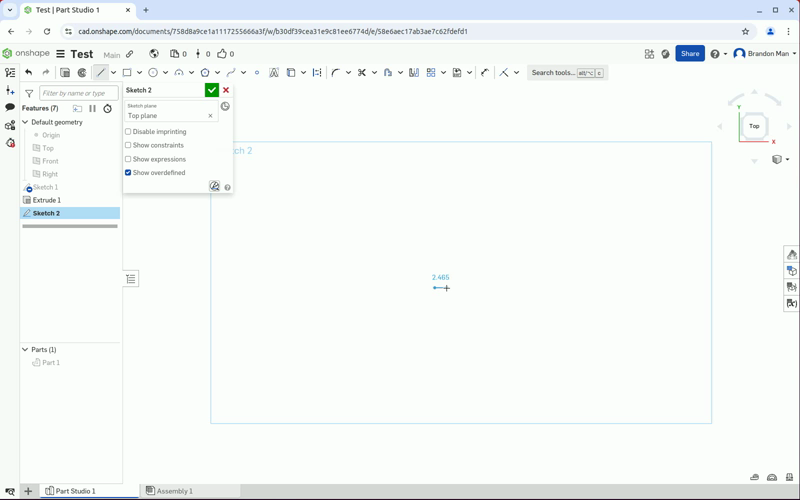
click(446, 287)
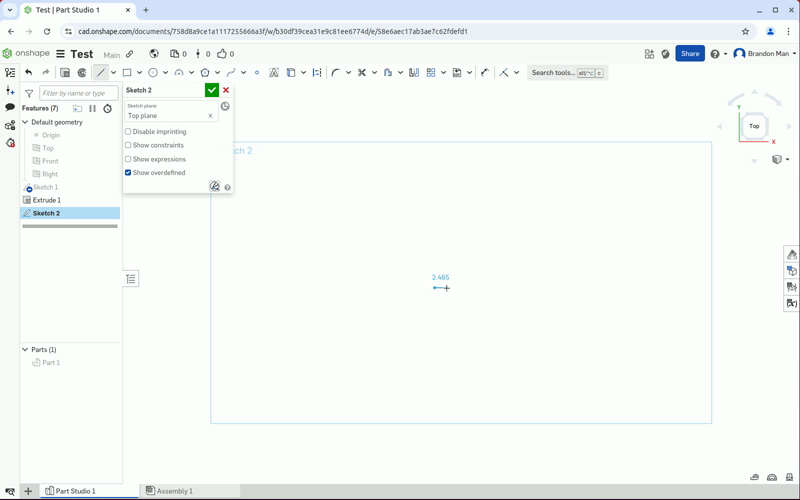
key_up(shift)
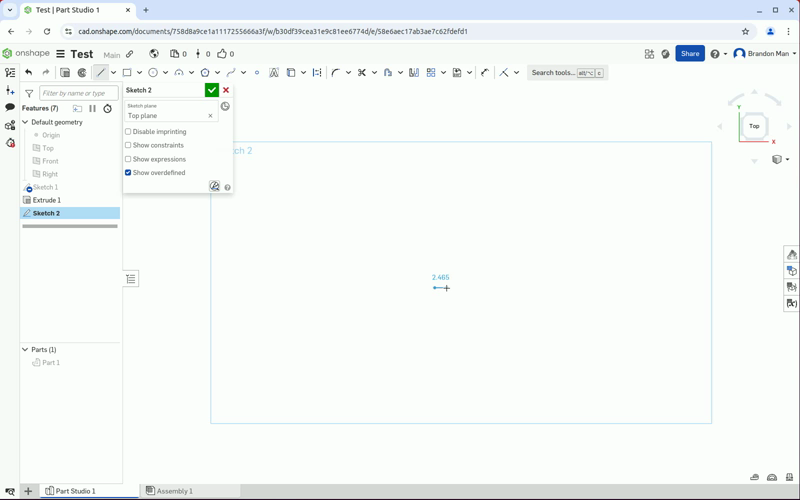
key_down(shift)
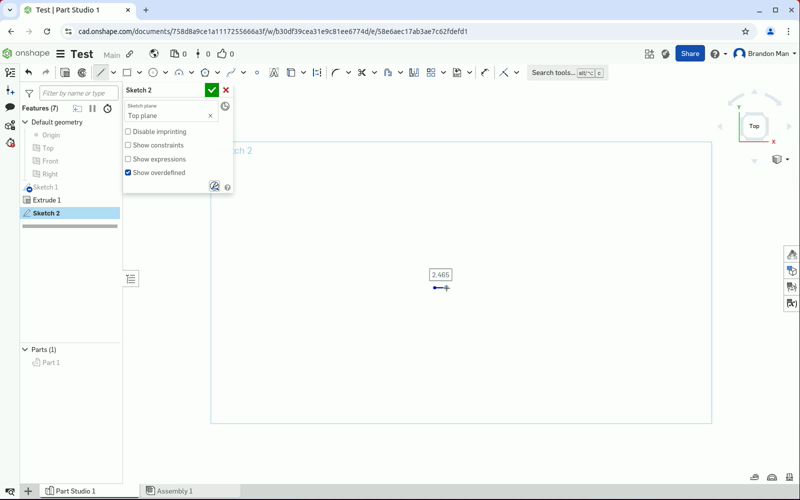
mouse_move(476, 287)
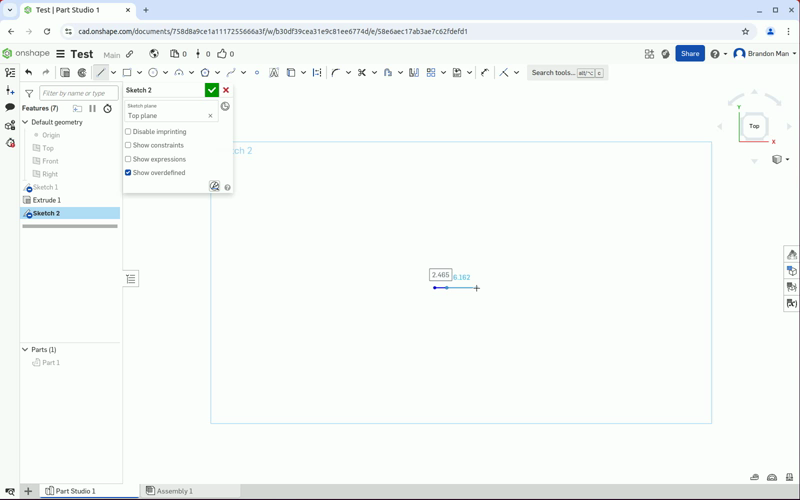
mouse_move(446, 276)
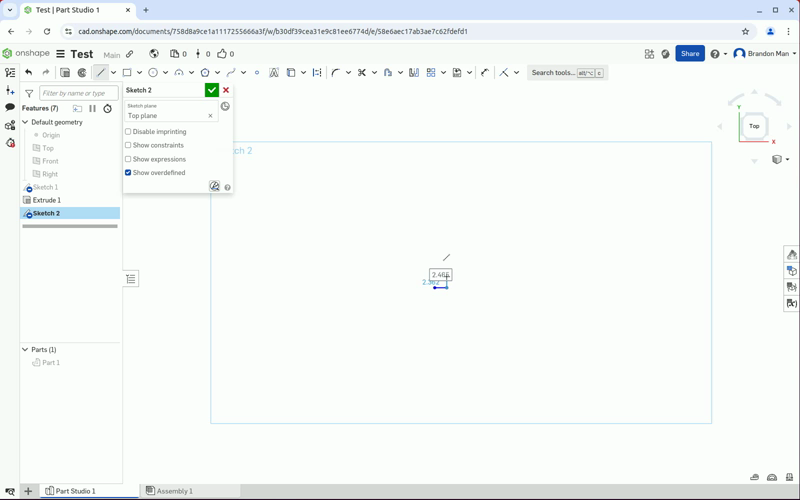
click(446, 276)
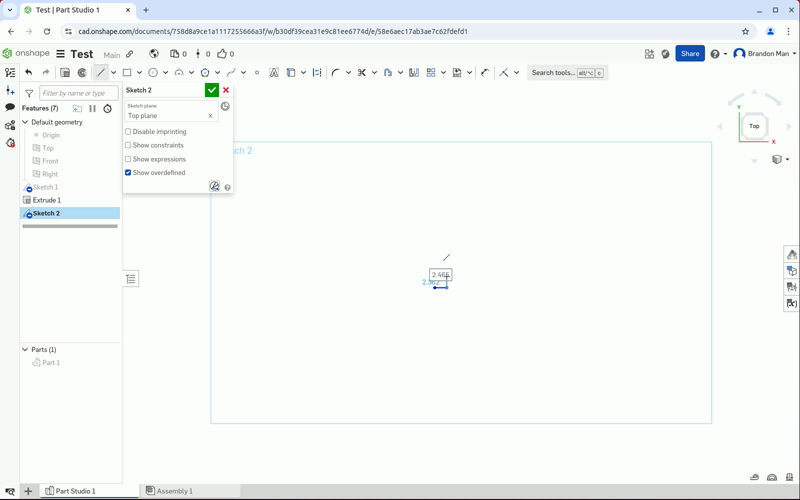
key_up(shift)
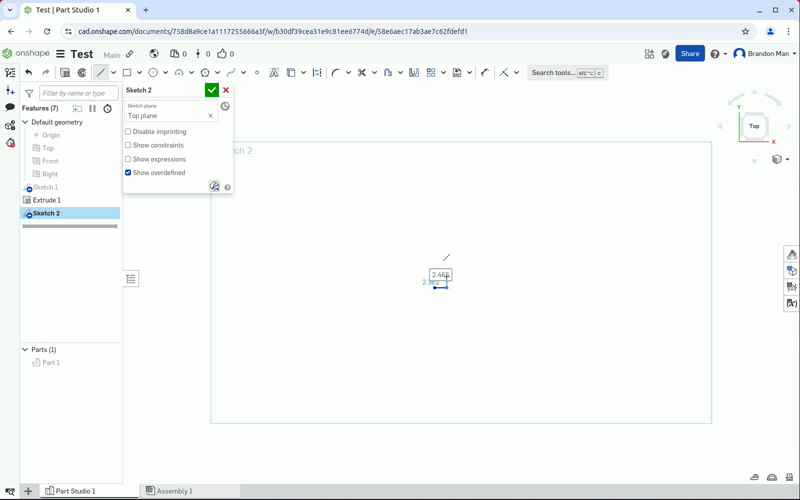
key_down(shift)
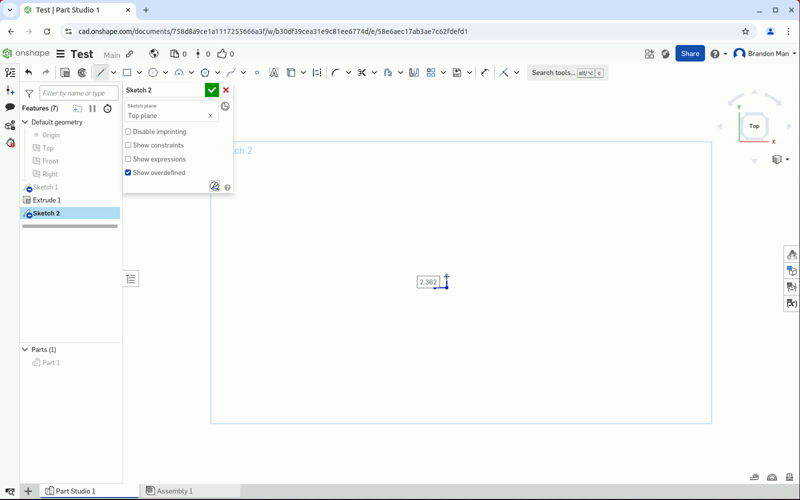
mouse_move(476, 276)
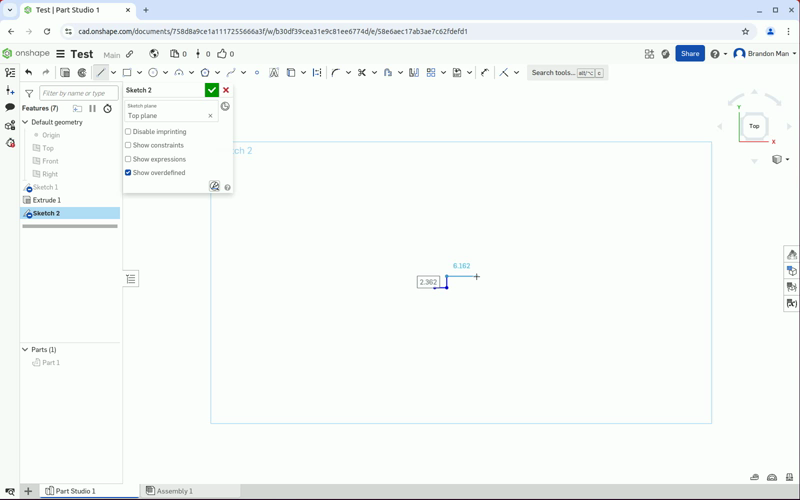
mouse_move(434, 276)
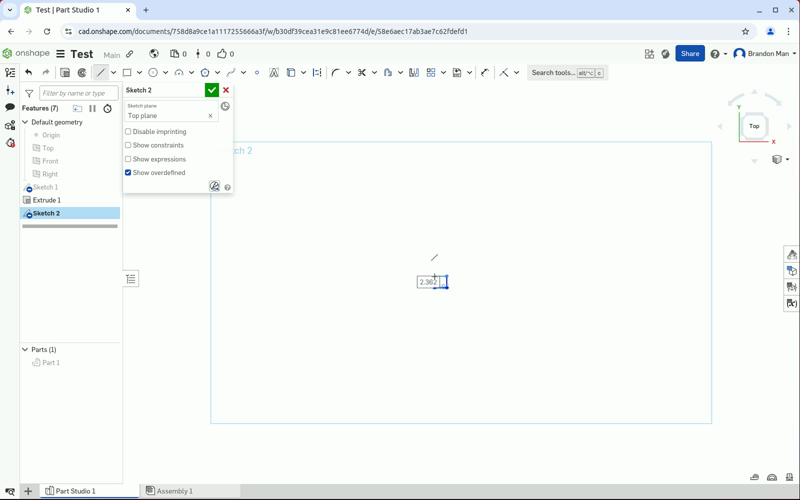
click(434, 276)
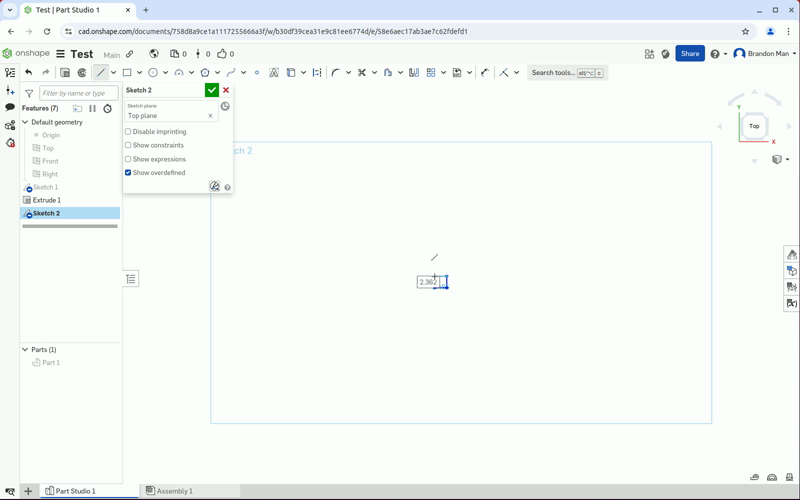
key_up(shift)
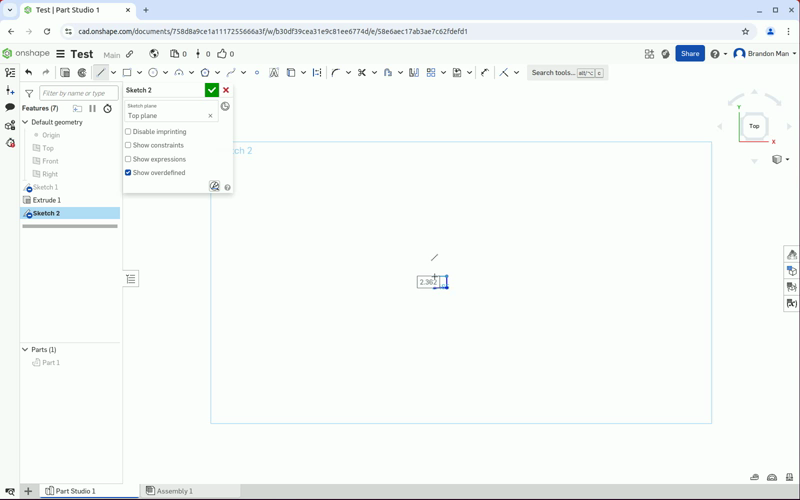
mouse_move(464, 276)
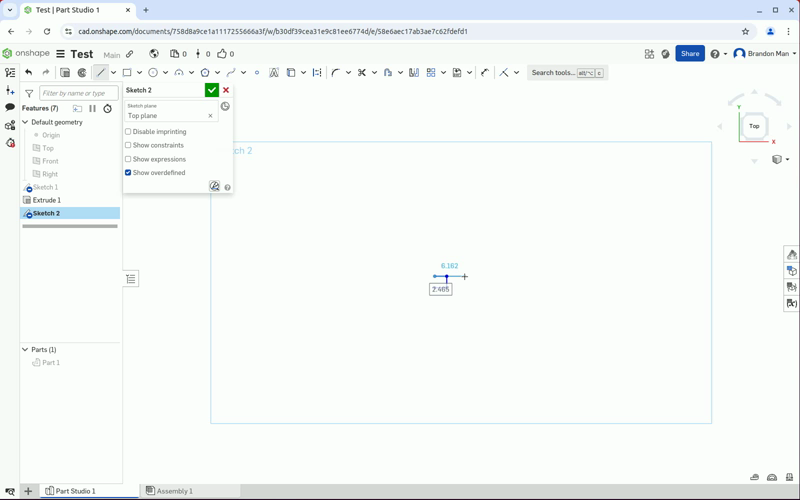
key_down(shift)
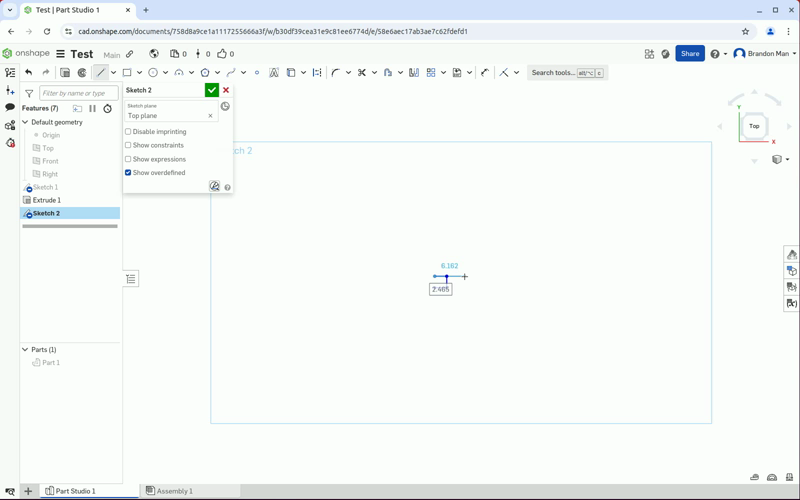
mouse_move(434, 287)
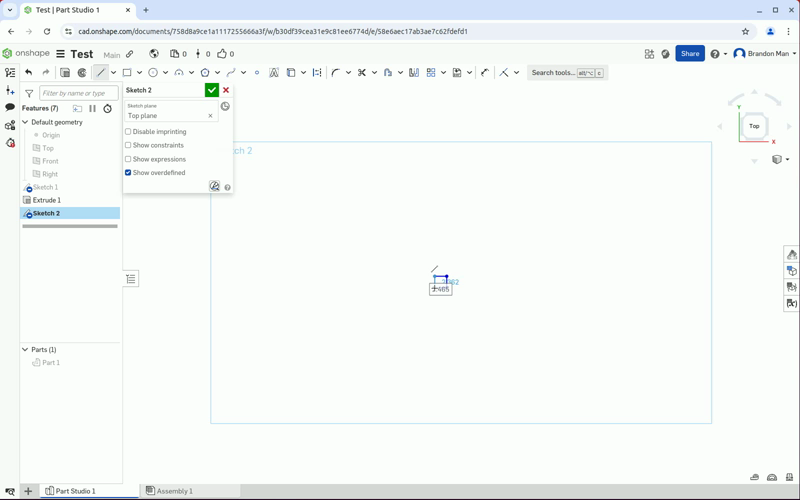
key_up(shift)
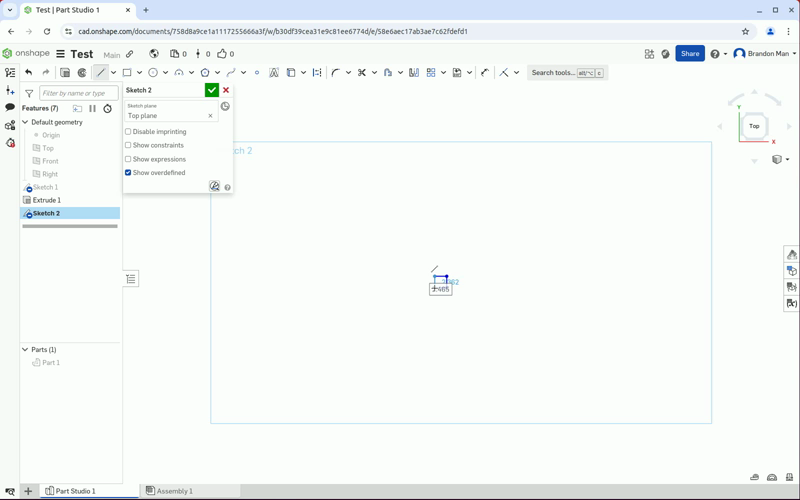
click(434, 287)
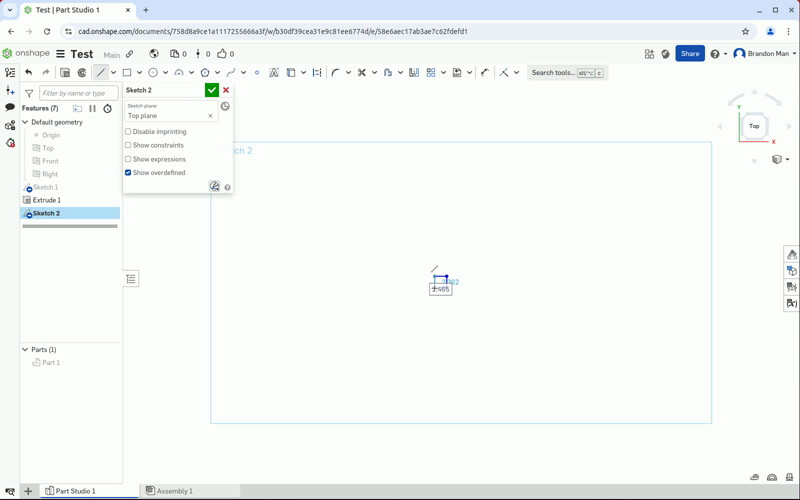
key(esc)
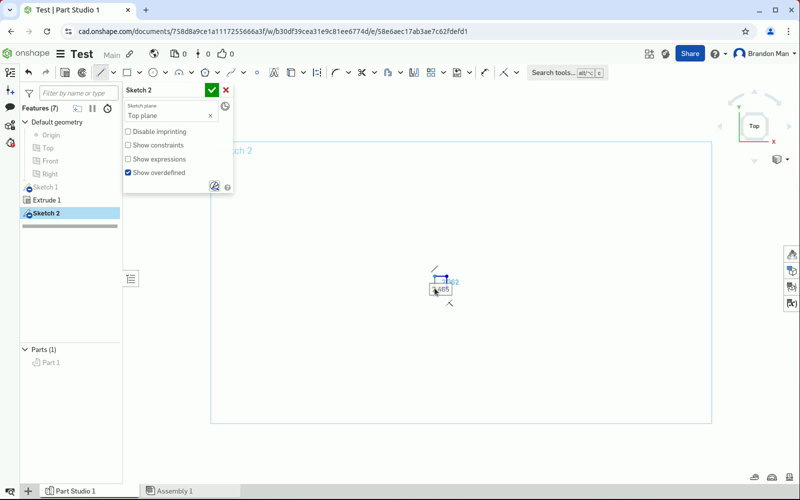
mouse_move(444, 280)
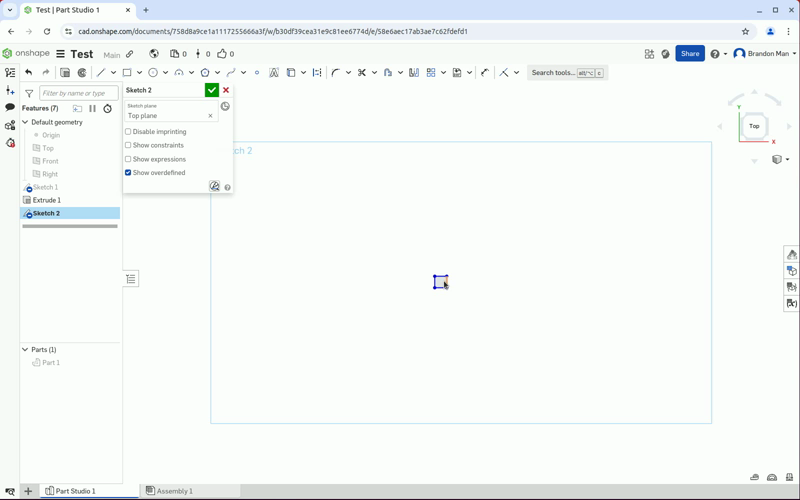
scroll(6)
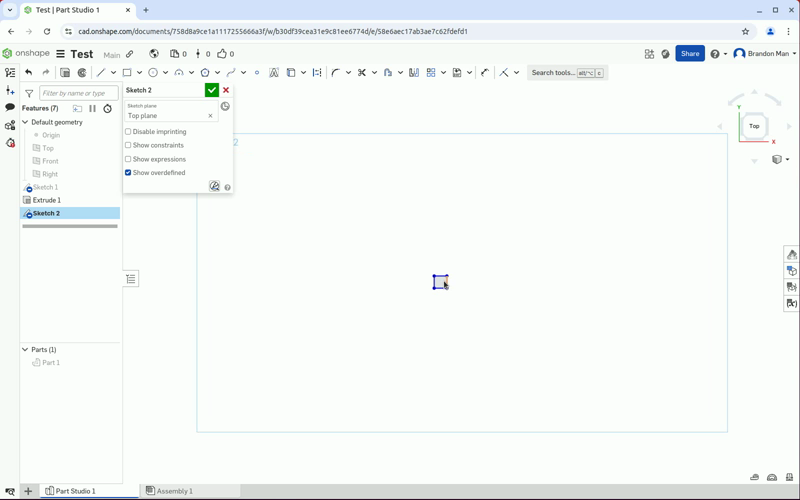
scroll(6)
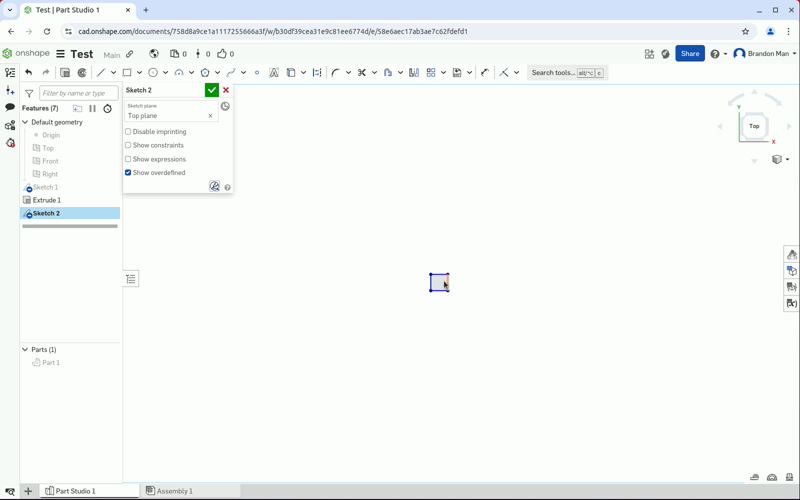
scroll(6)
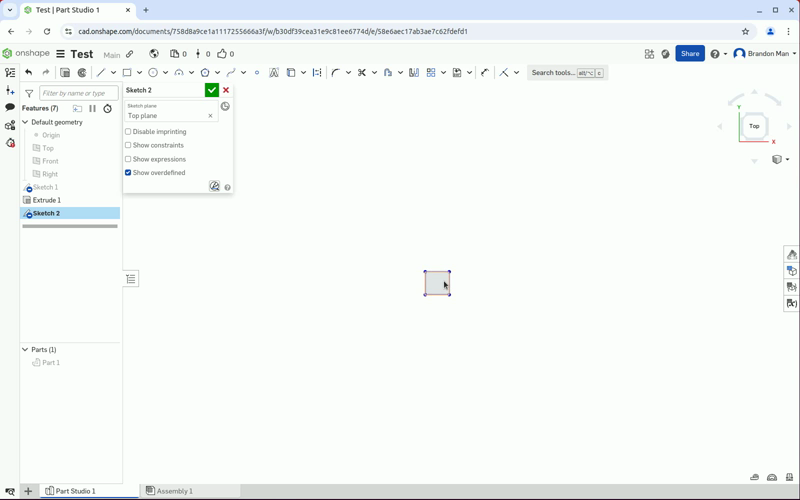
scroll(6)
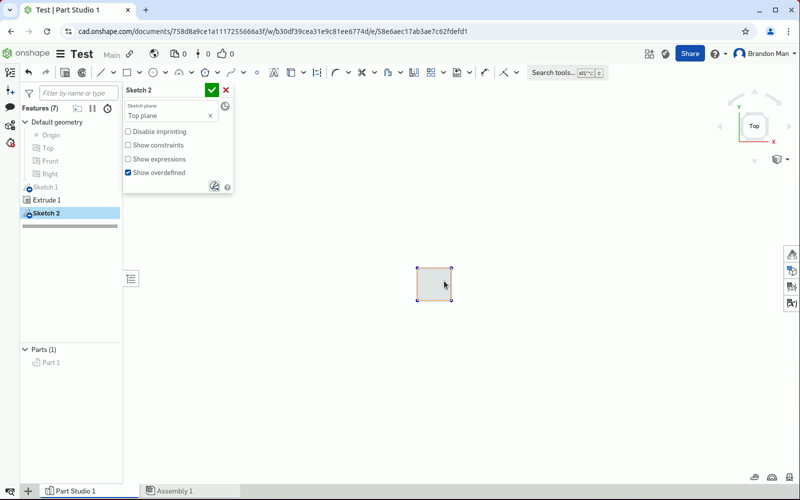
scroll(6)
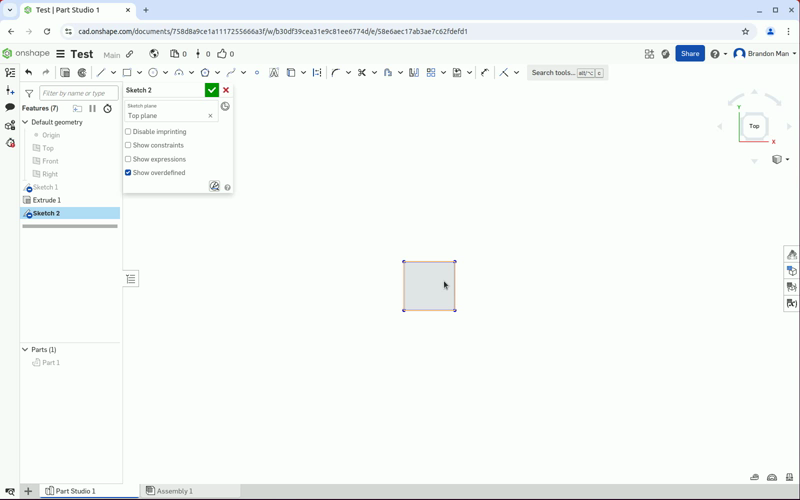
scroll(6)
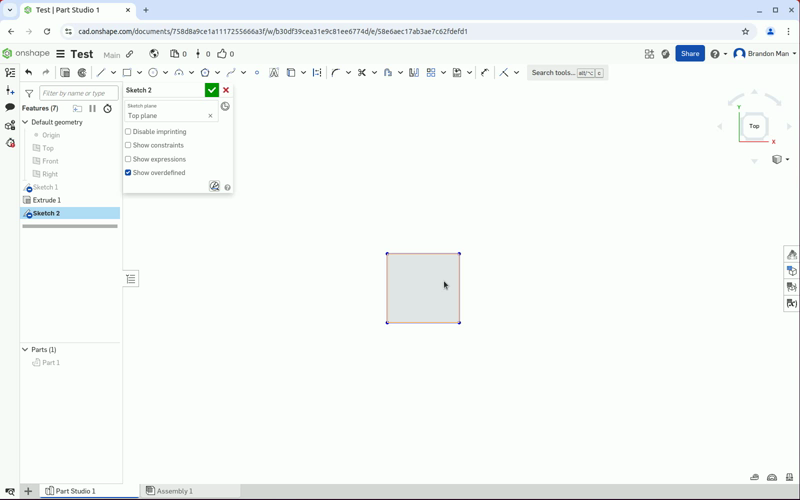
scroll(6)
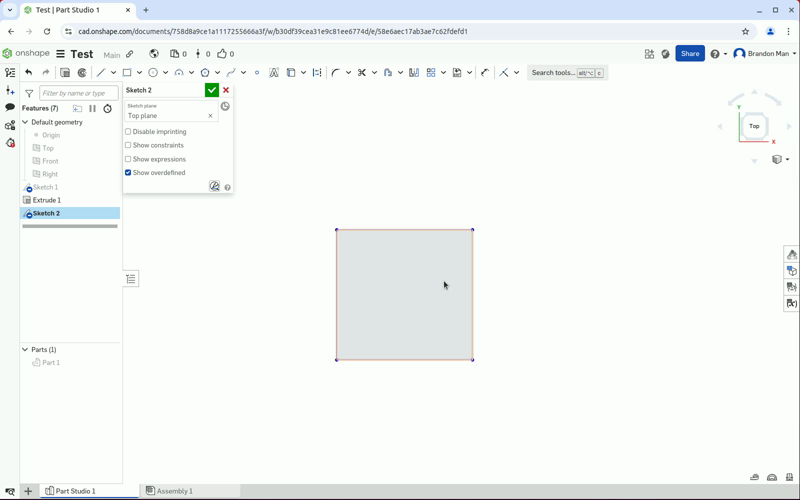
click(444, 280)
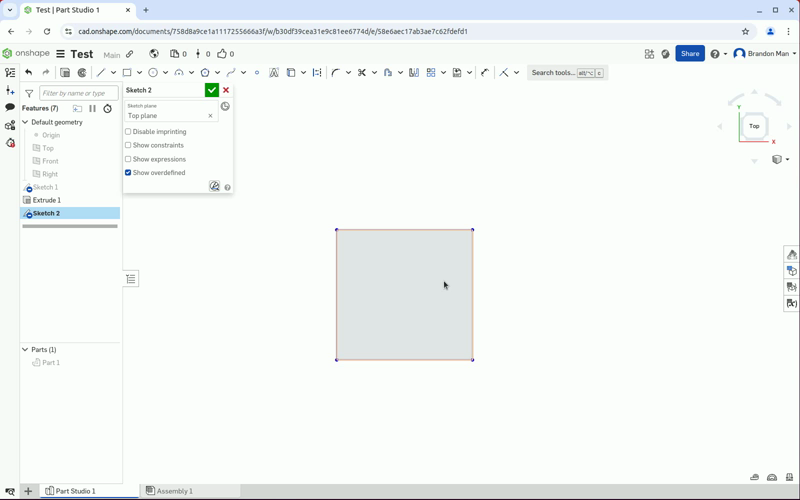
scroll(-6)
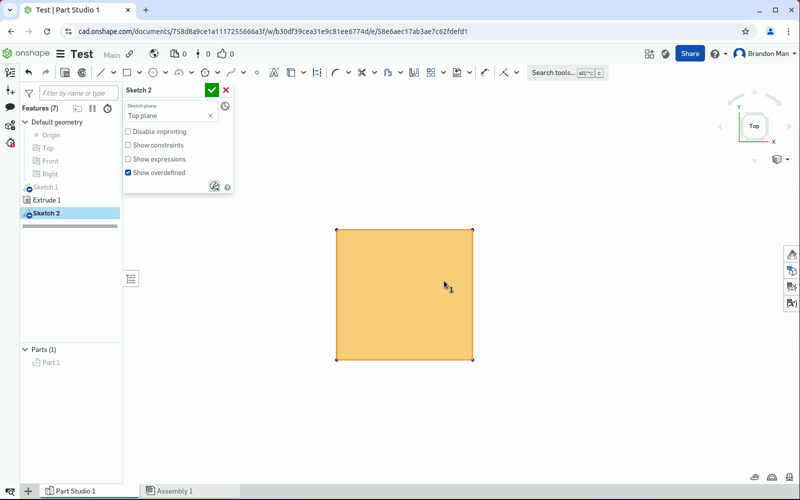
scroll(-6)
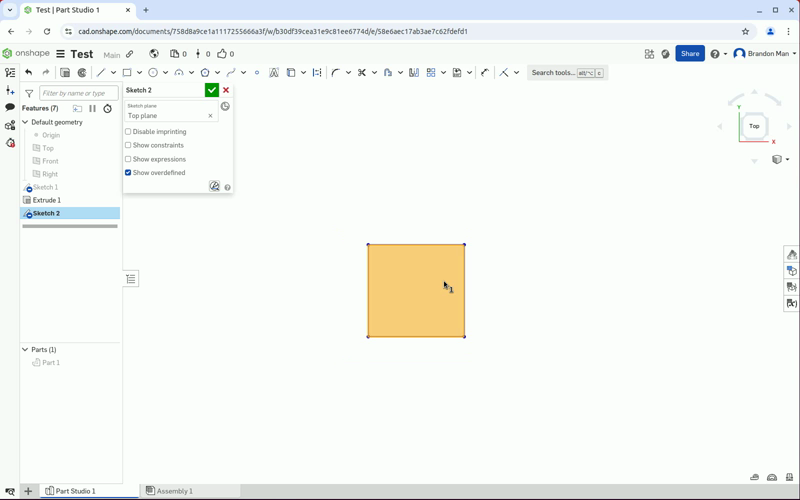
scroll(-6)
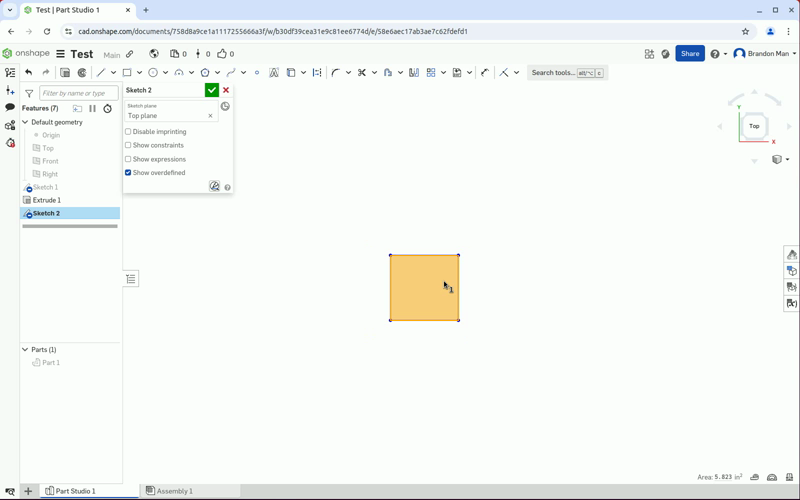
scroll(-6)
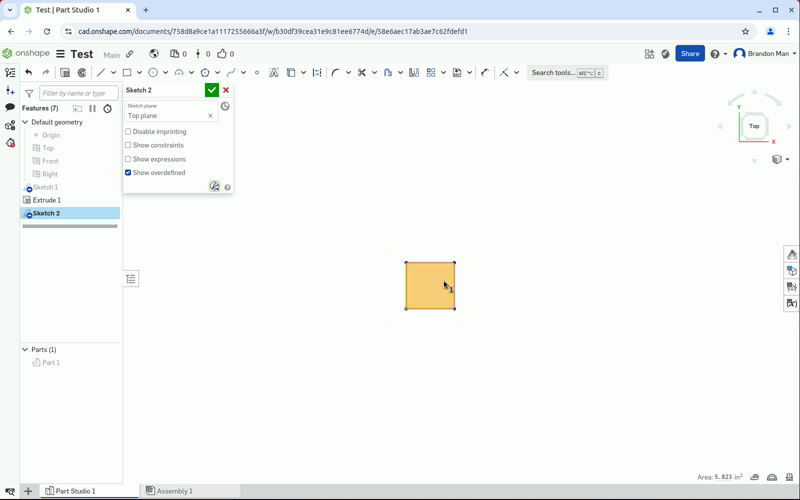
scroll(-6)
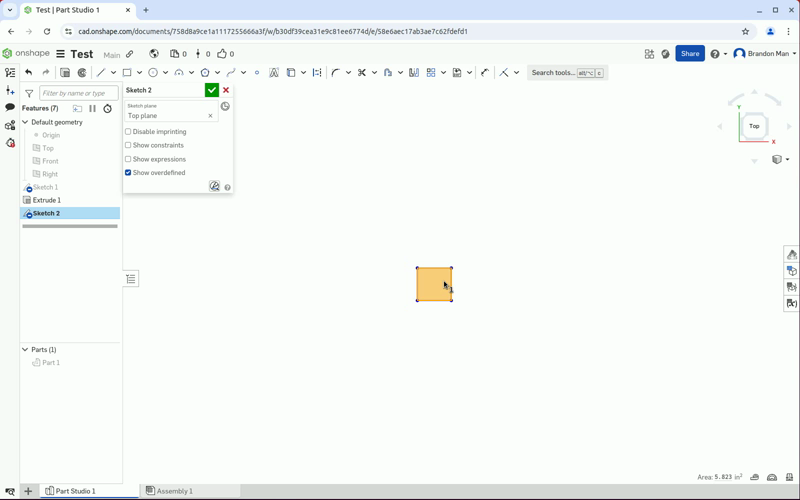
scroll(-6)
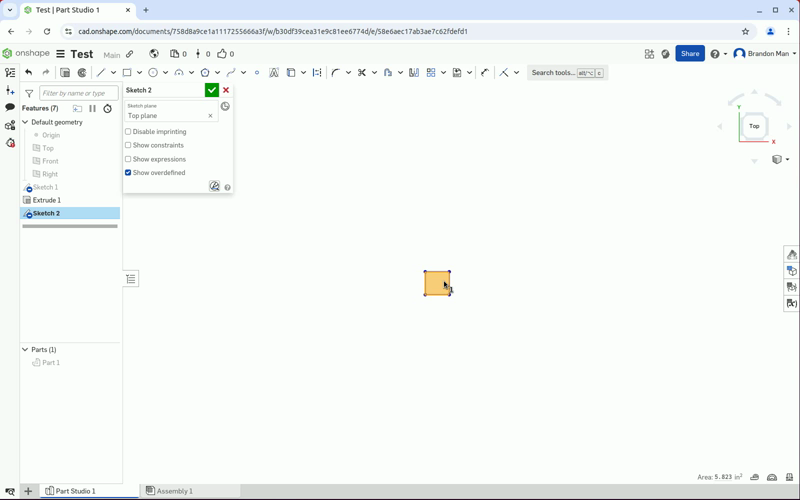
scroll(-6)
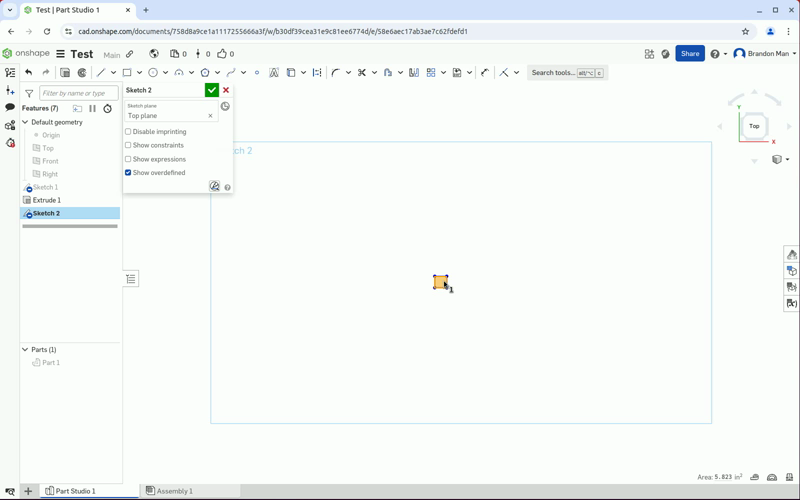
mouse_move(73, 352)
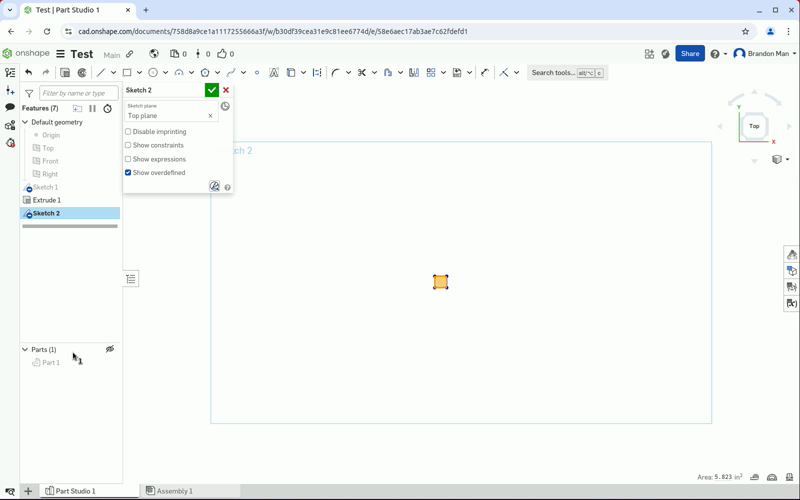
key(shift+y)
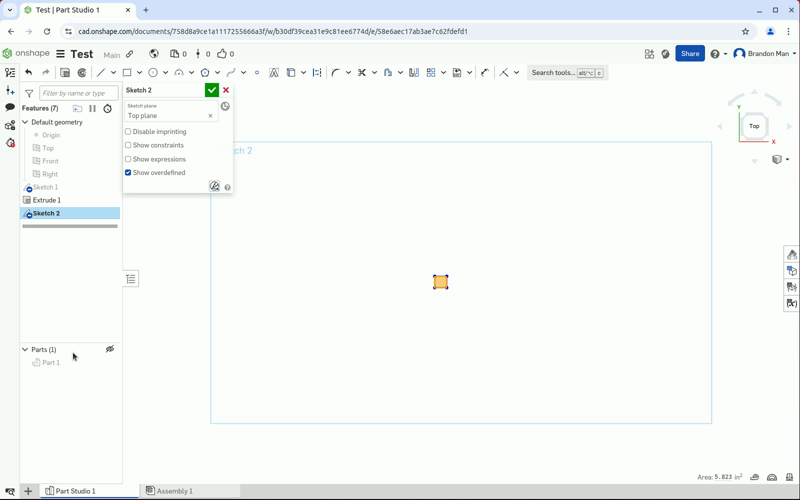
key(shift+e)
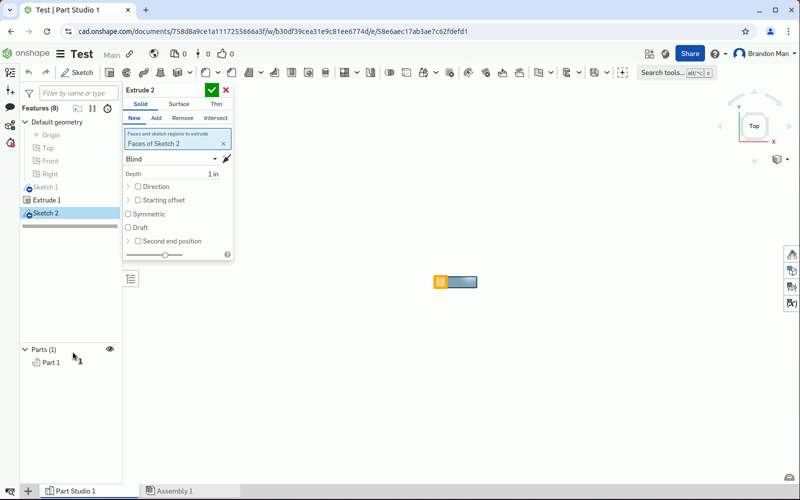
mouse_move(143, 106)
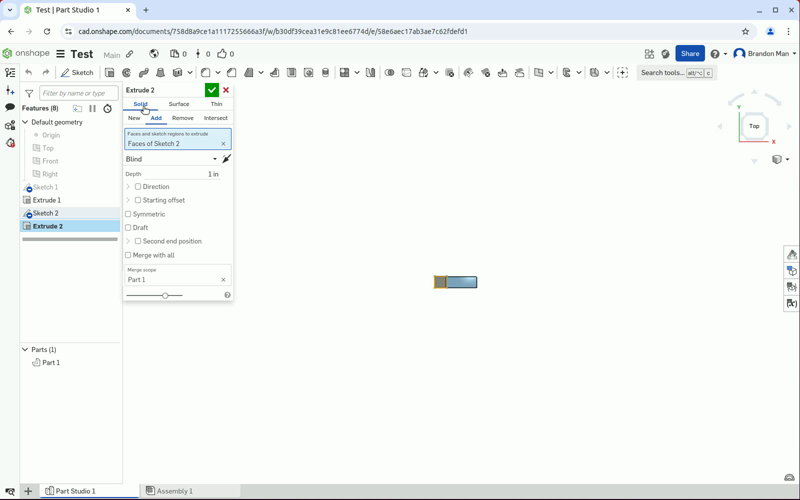
click(143, 106)
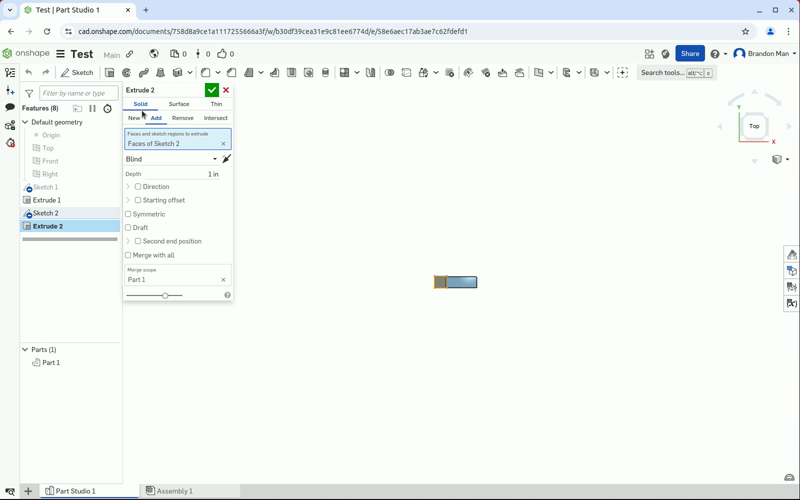
mouse_move(137, 120)
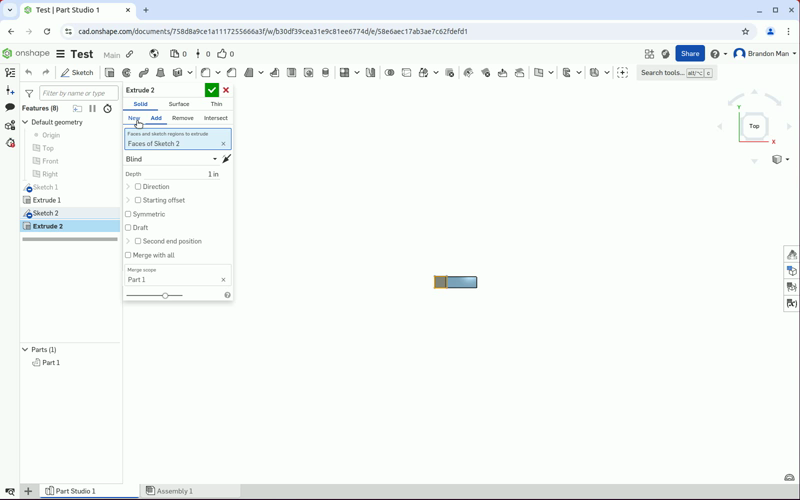
click(137, 120)
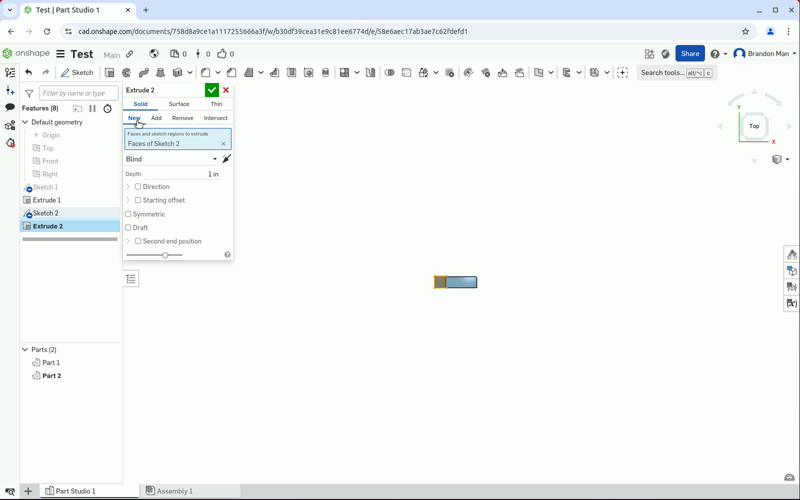
key(tab, 4)
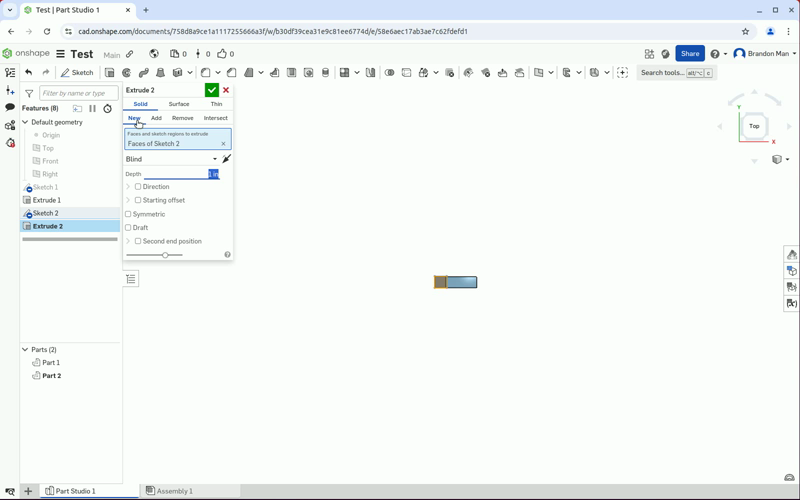
text(23.108)
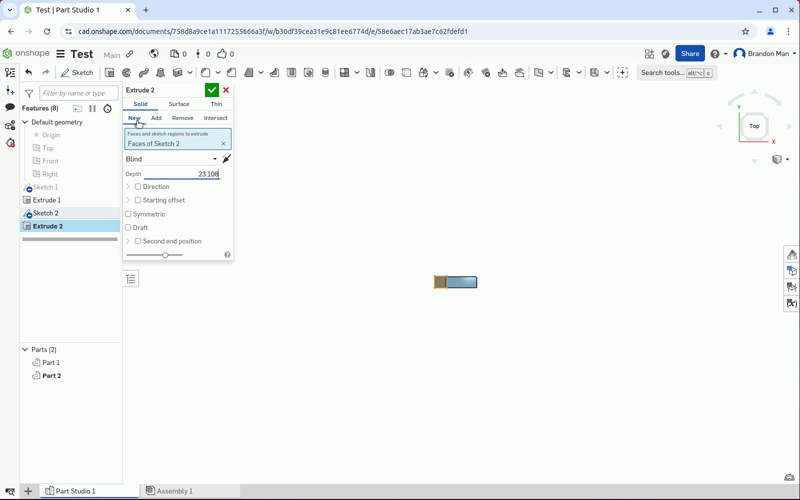
key(enter)
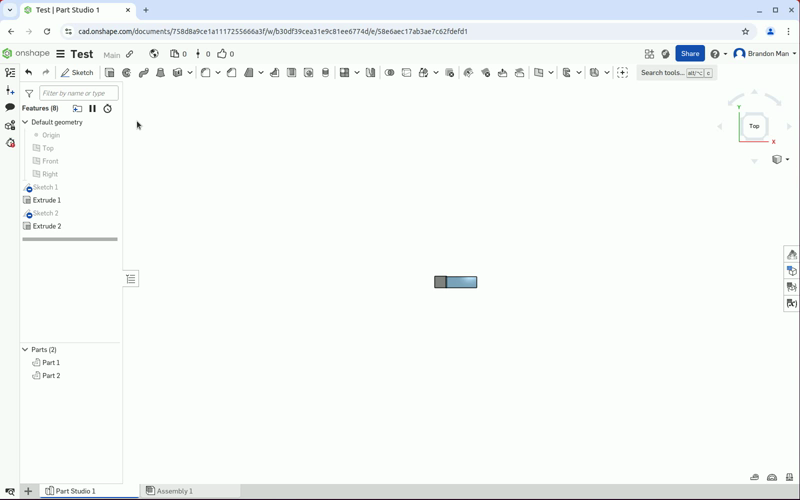
key(shift+h)
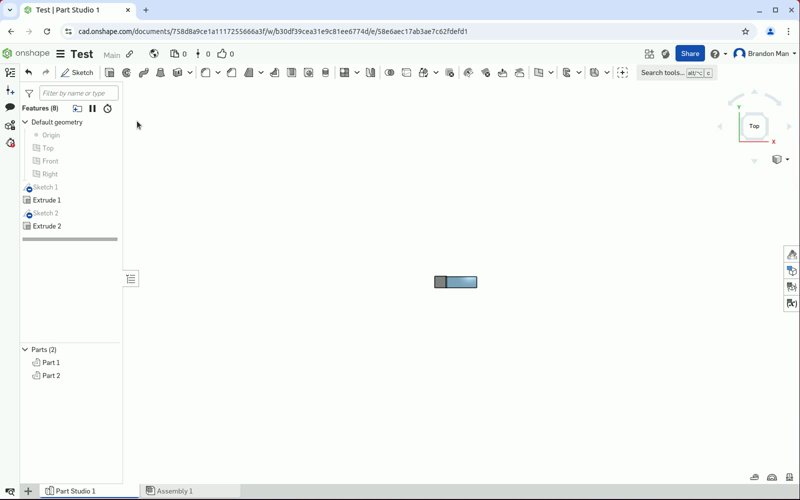
key(shift+h)
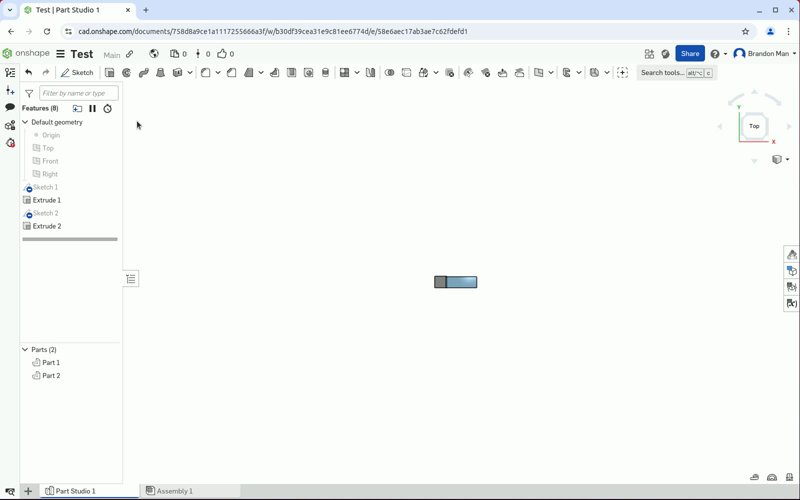
mouse_move(73, 189)
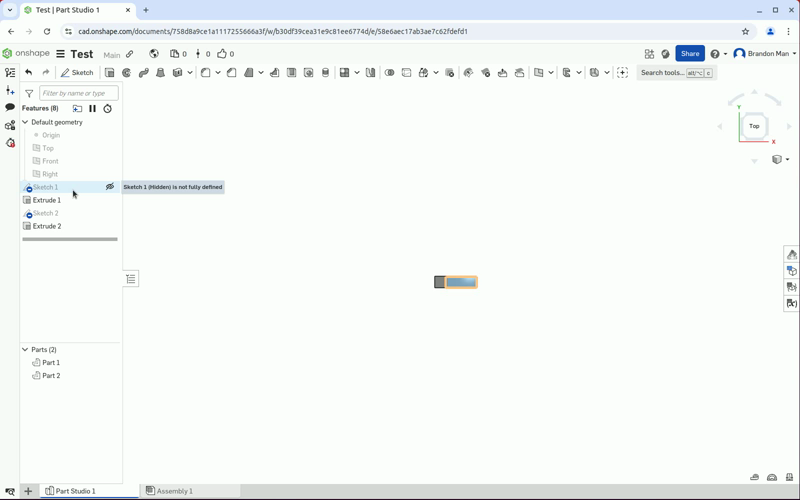
click(73, 189)
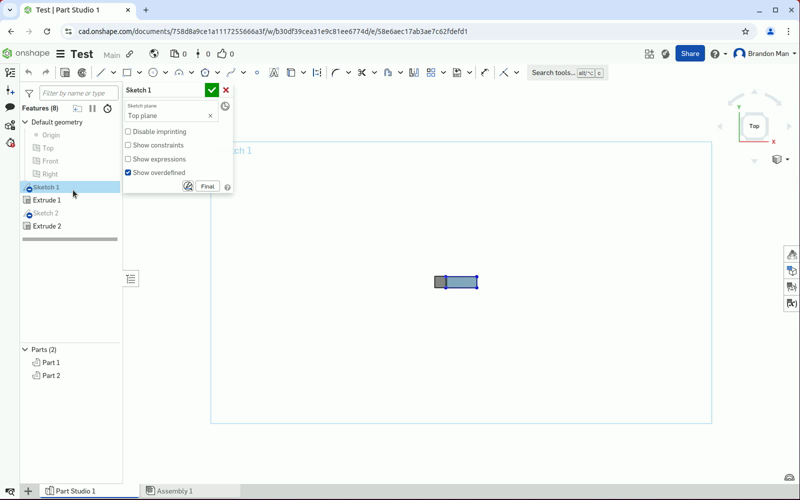
mouse_move(229, 92)
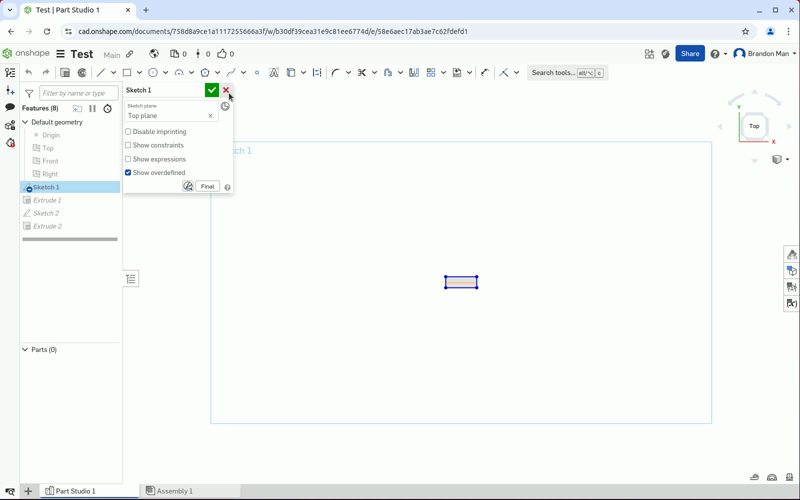
click(229, 92)
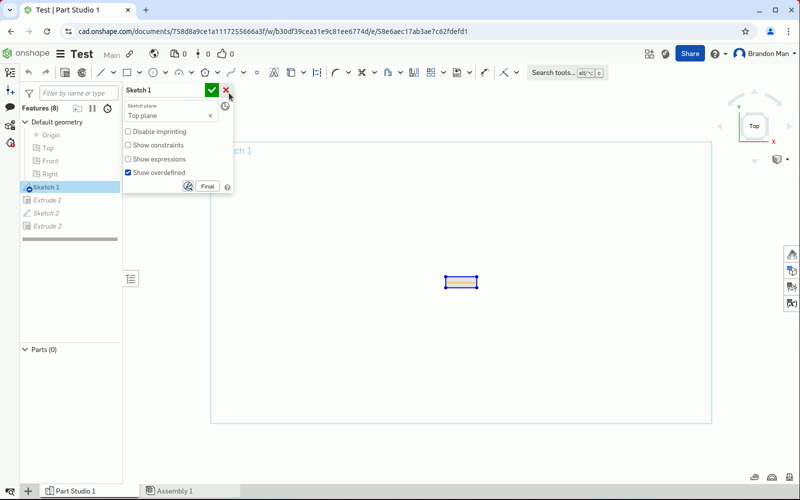
key(shift+s)
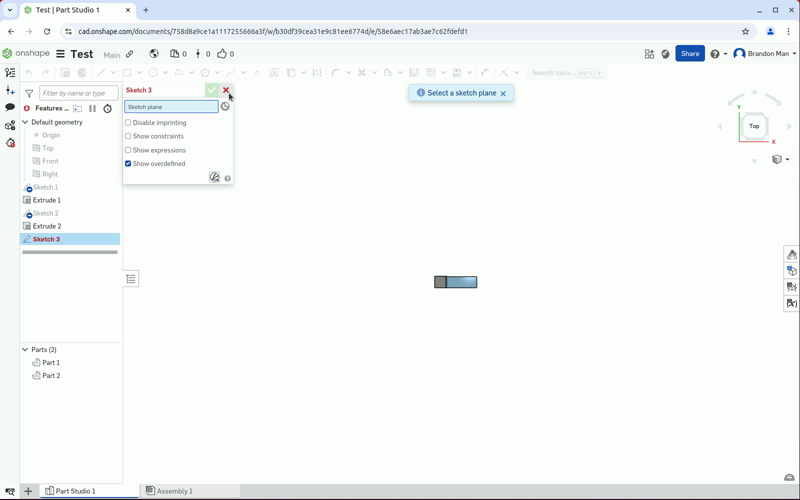
mouse_move(73, 150)
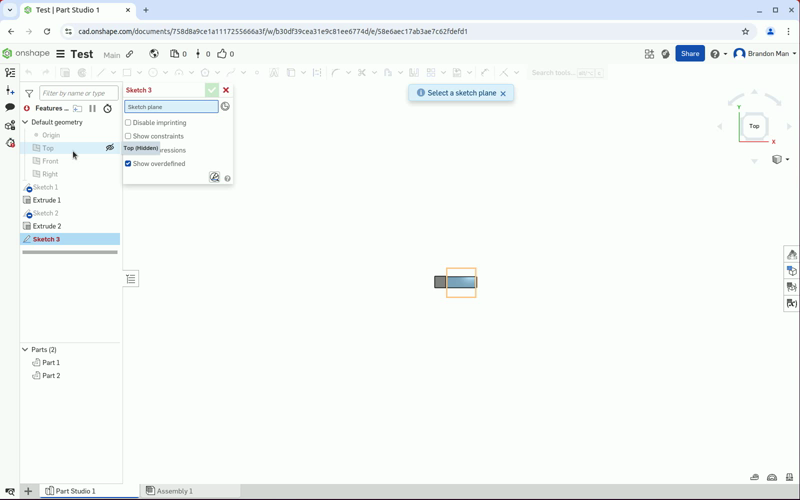
click(73, 150)
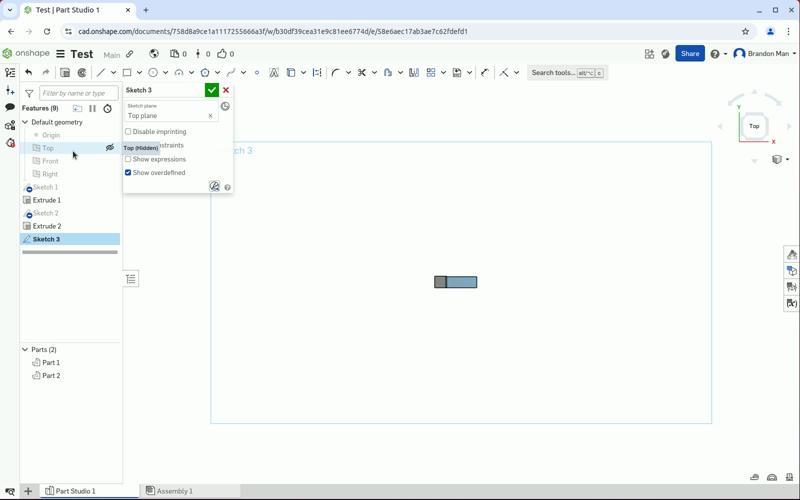
mouse_move(73, 352)
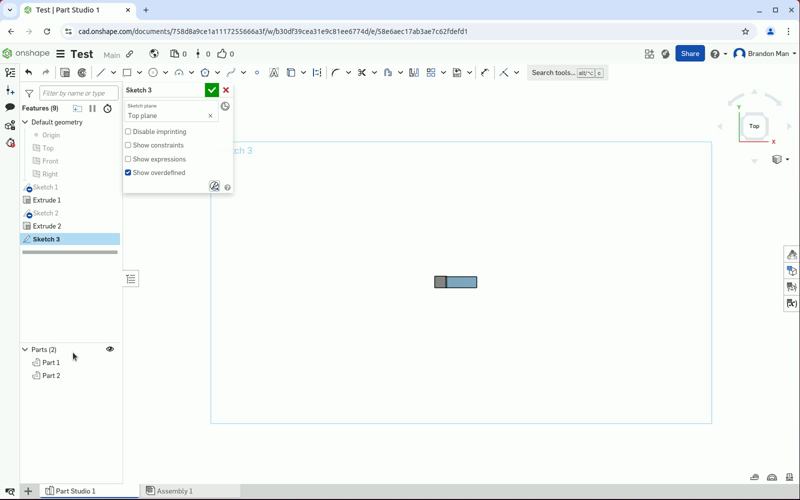
key(y)
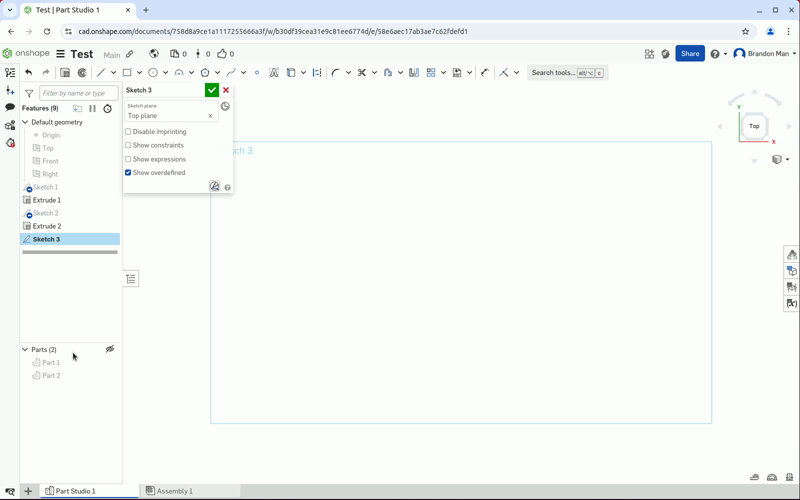
key(l)
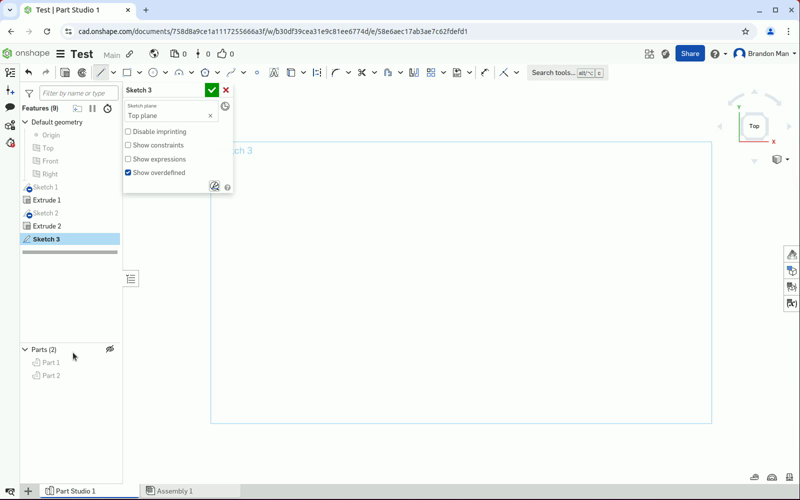
key_down(shift)
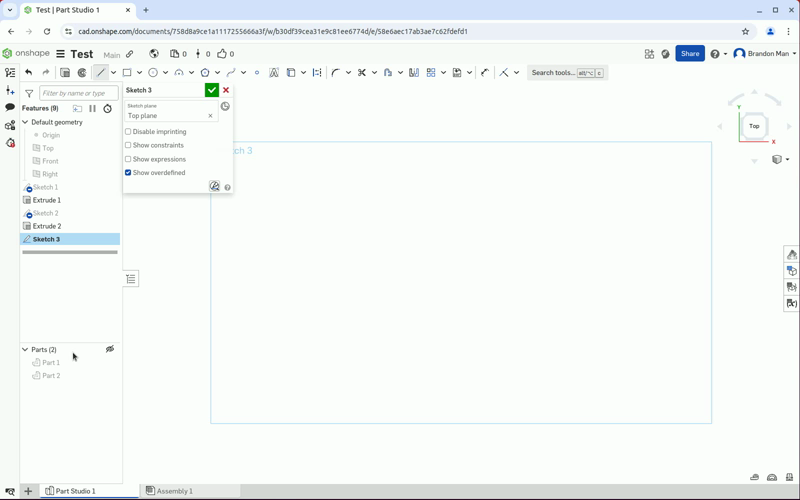
mouse_move(476, 287)
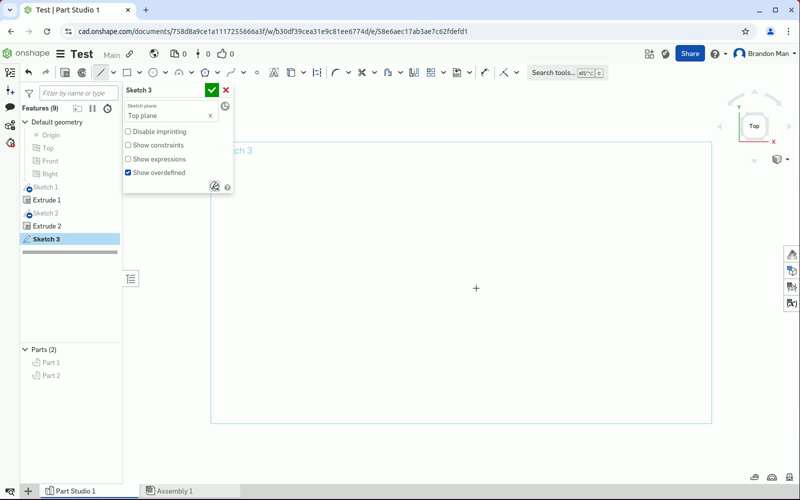
click(476, 287)
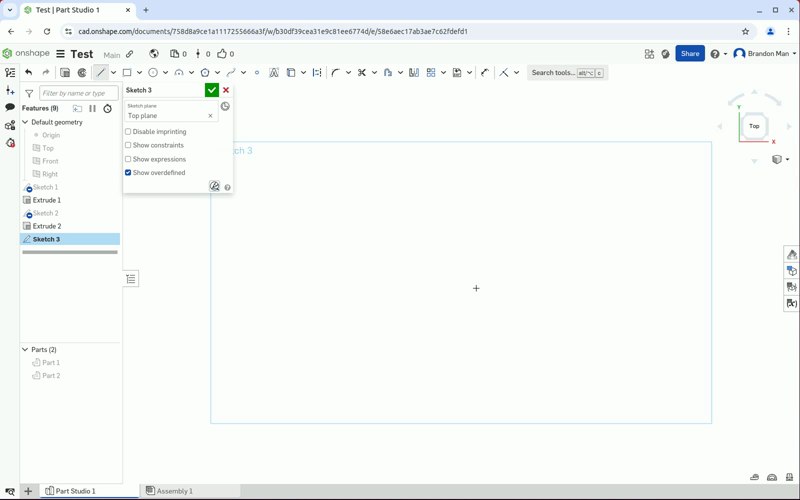
key_up(shift)
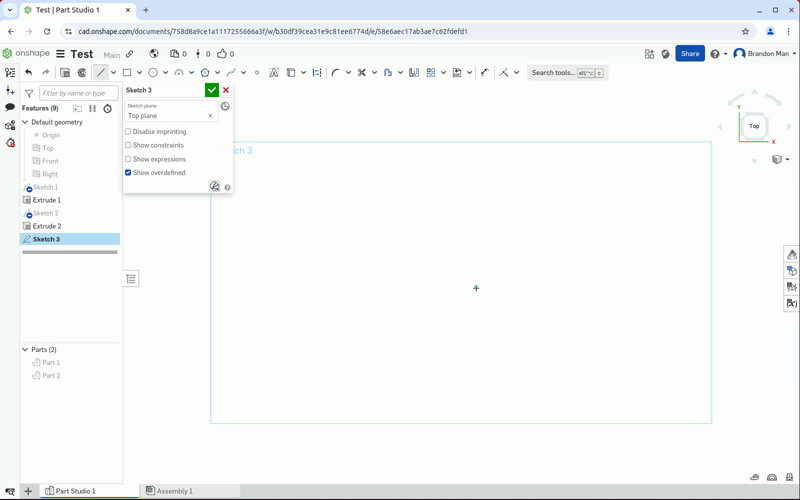
key_down(shift)
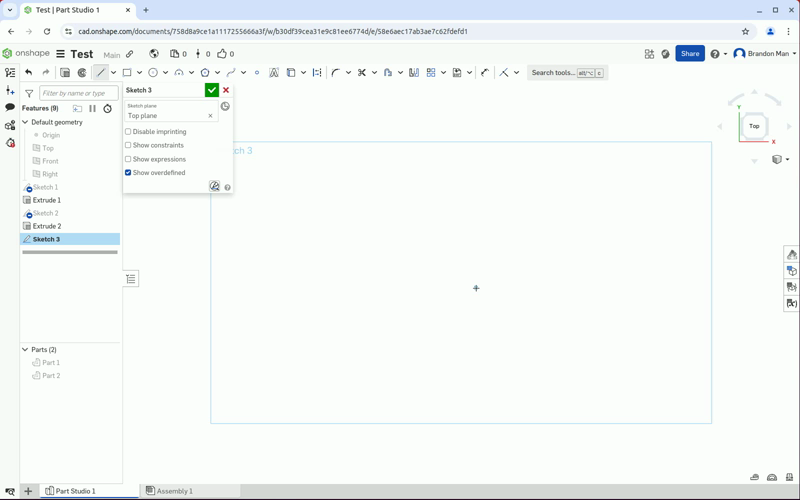
mouse_move(506, 287)
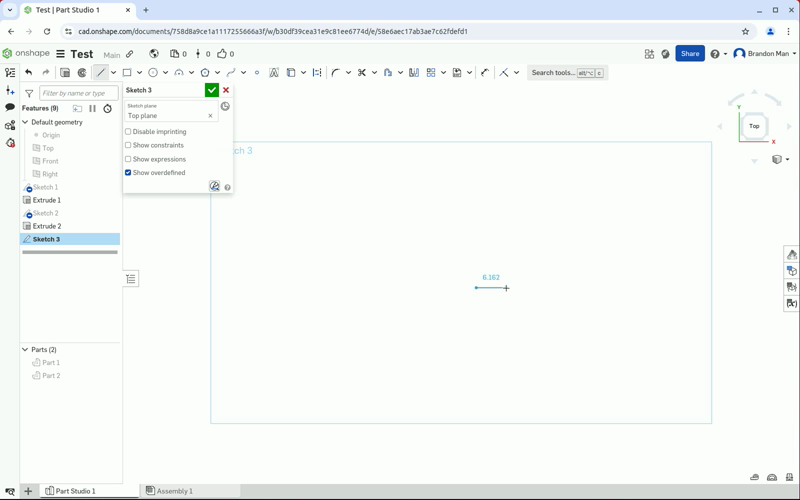
mouse_move(487, 287)
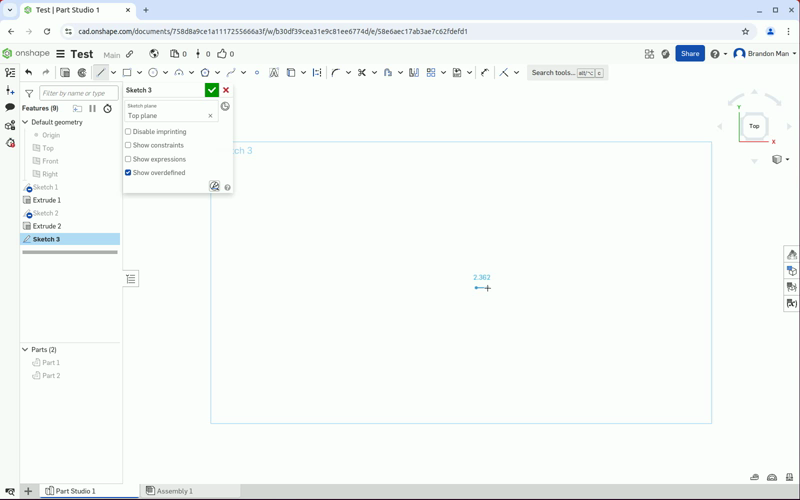
click(487, 287)
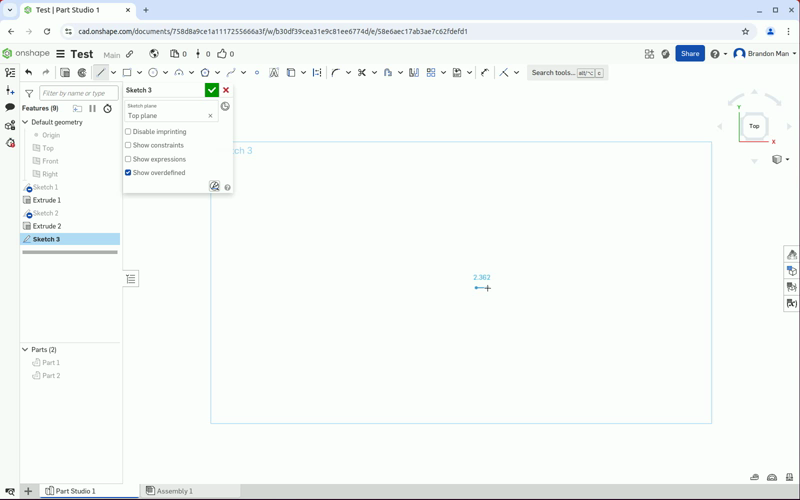
key_up(shift)
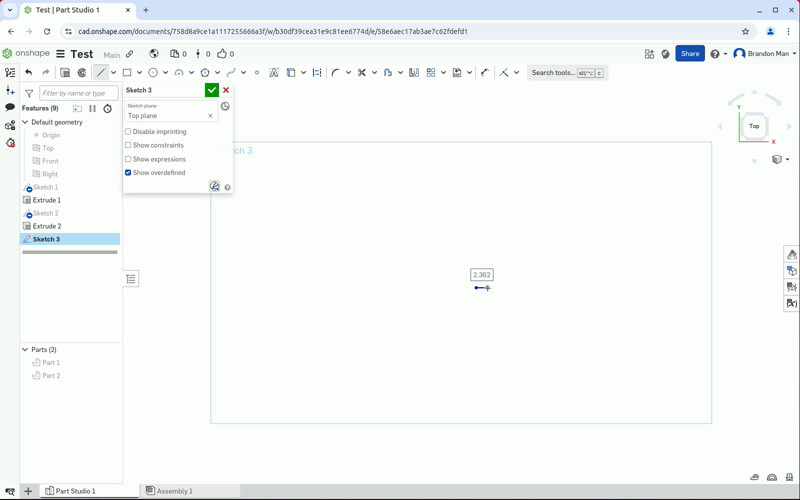
key_down(shift)
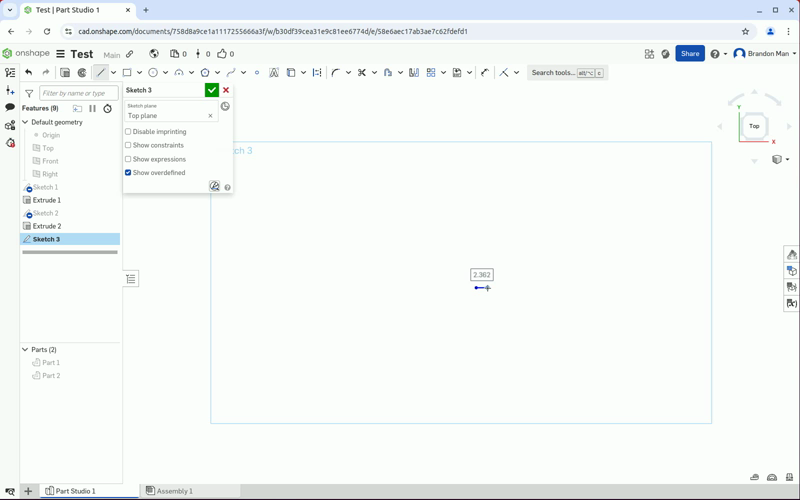
mouse_move(517, 287)
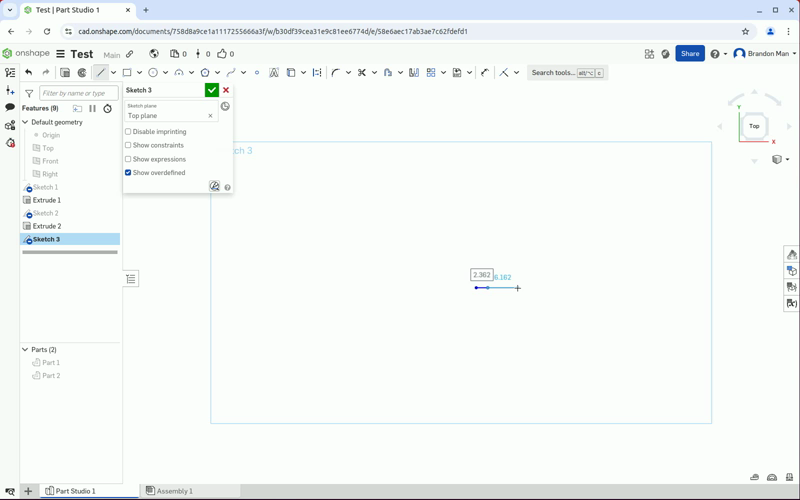
mouse_move(487, 276)
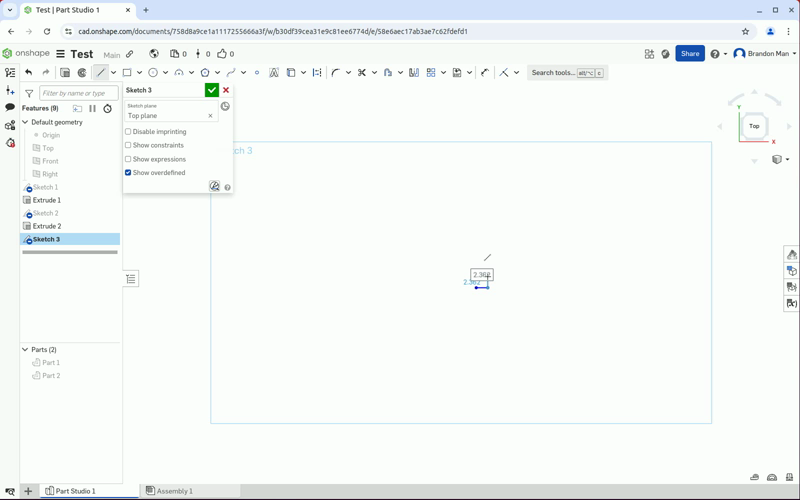
click(487, 276)
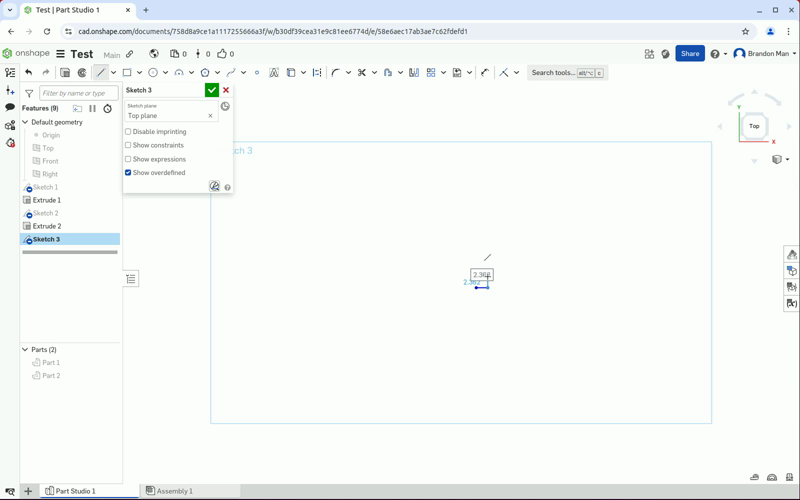
key_up(shift)
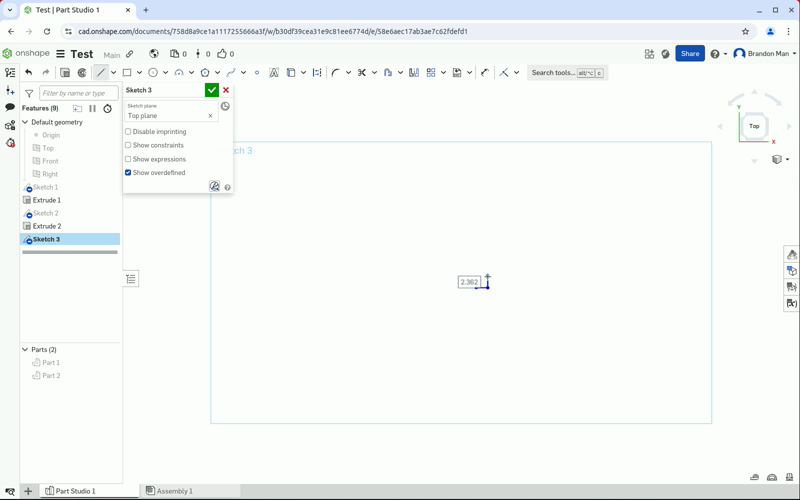
key_down(shift)
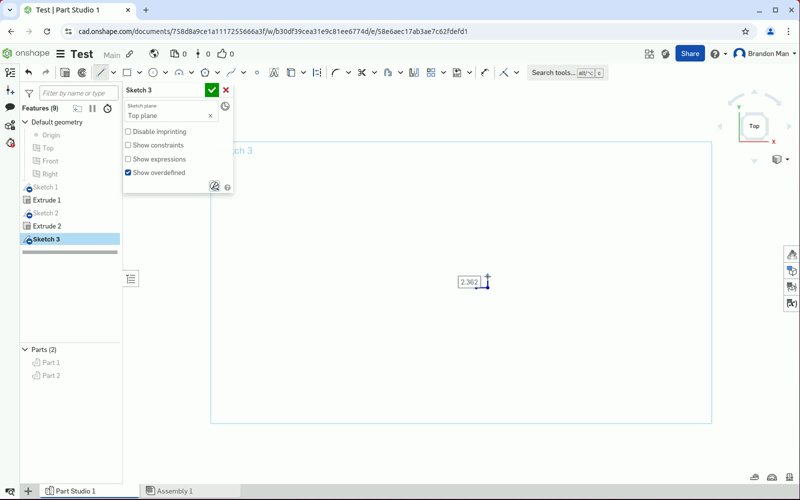
mouse_move(517, 276)
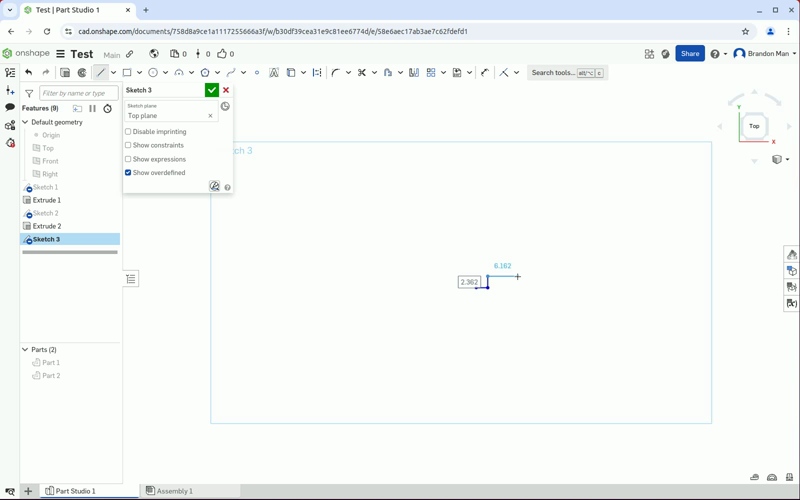
mouse_move(476, 276)
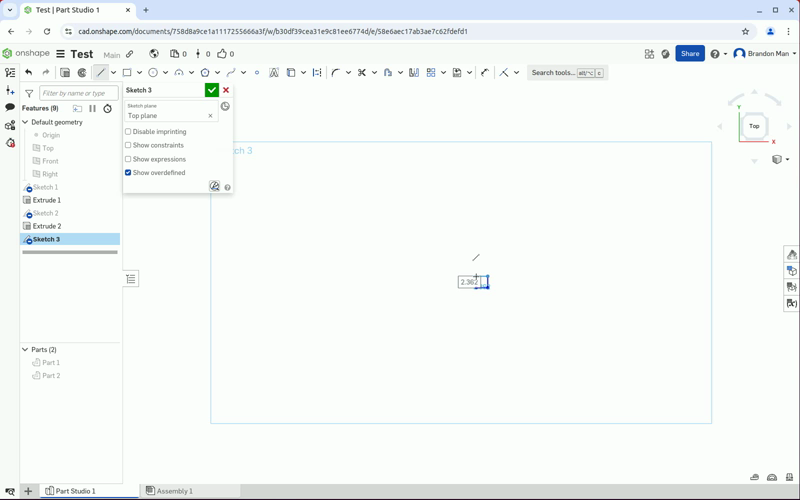
click(476, 276)
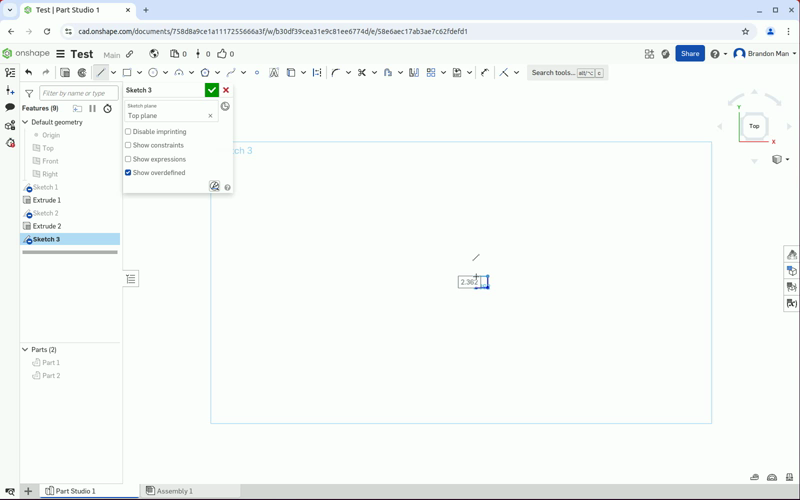
key_up(shift)
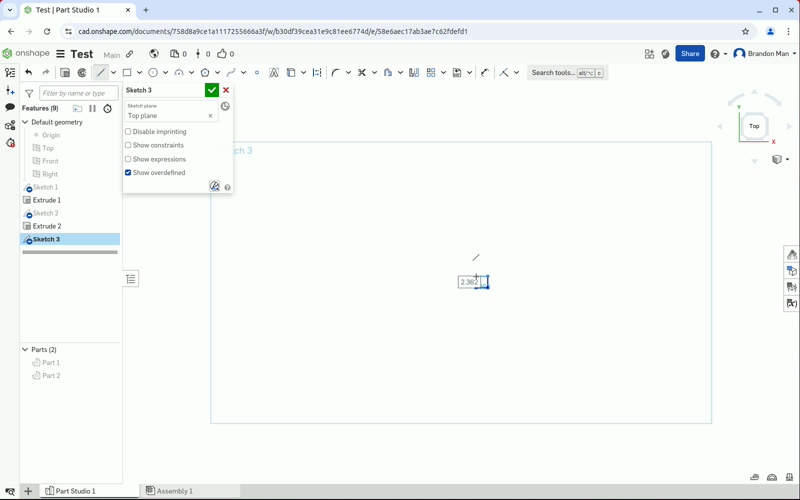
mouse_move(506, 276)
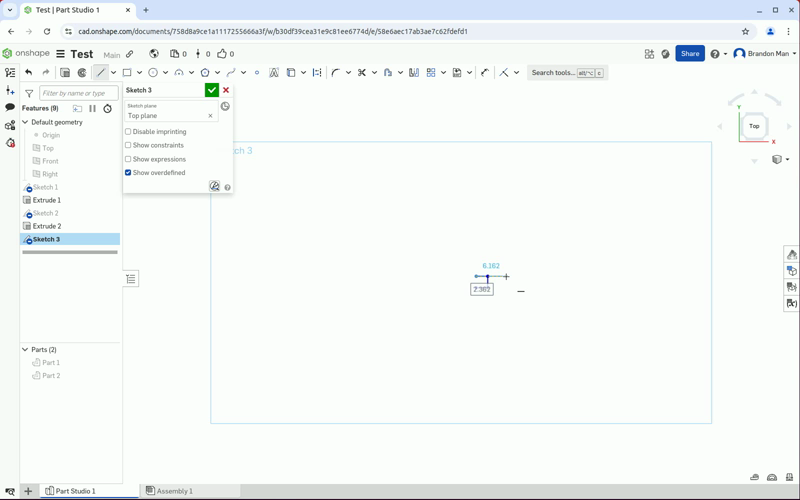
key_down(shift)
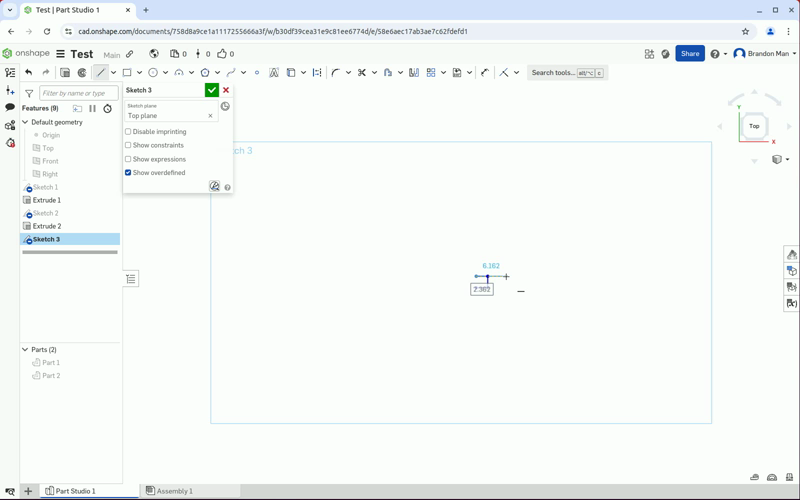
mouse_move(476, 287)
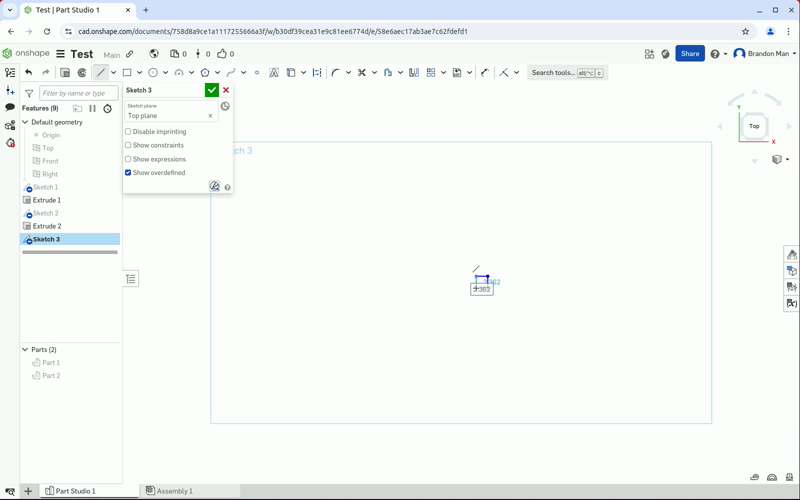
key_up(shift)
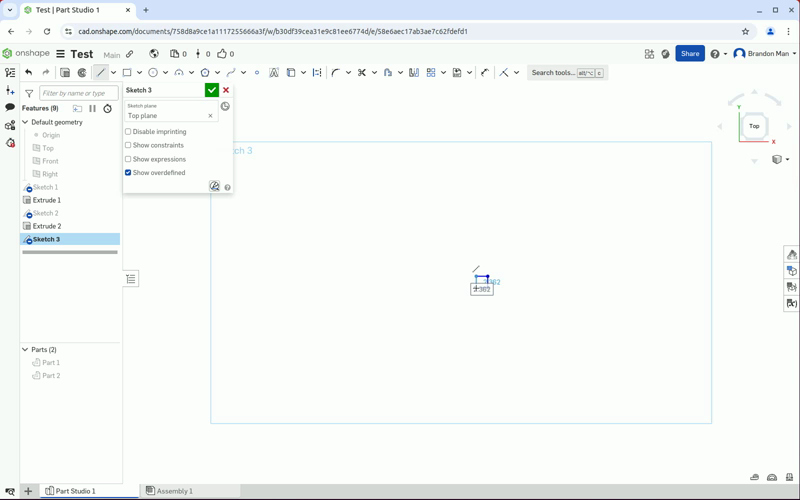
click(476, 287)
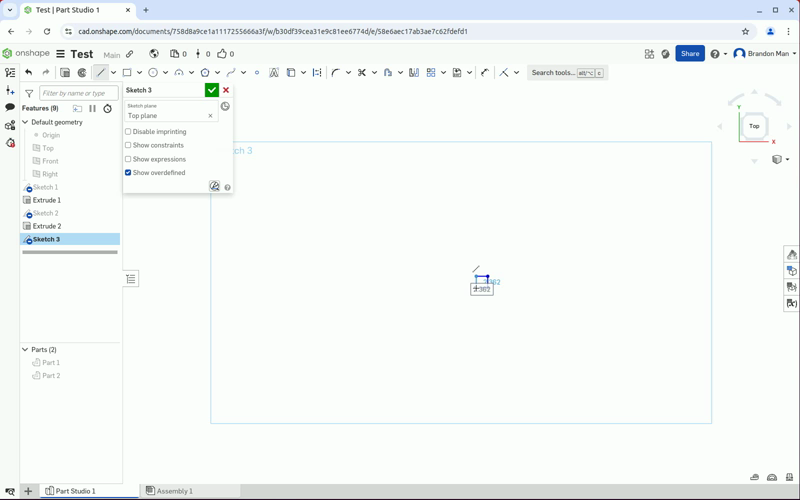
key(esc)
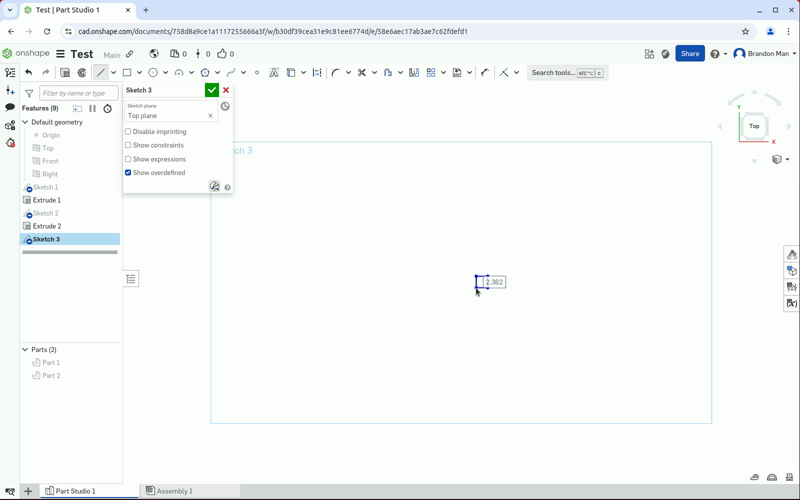
mouse_move(485, 283)
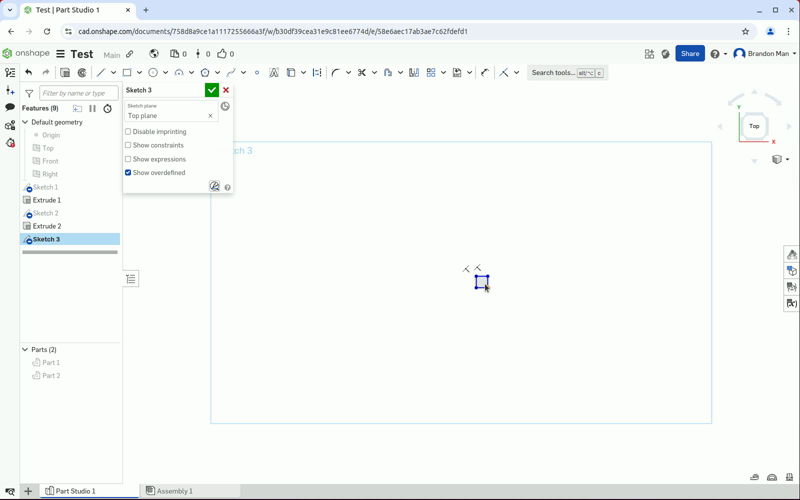
scroll(6)
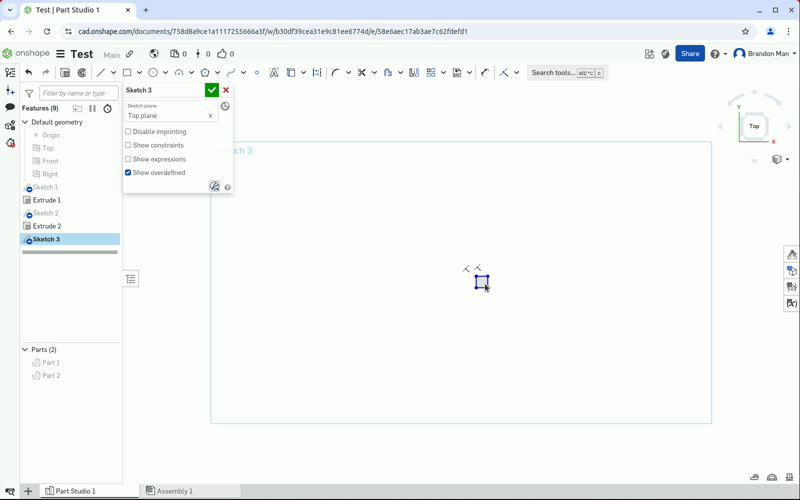
scroll(6)
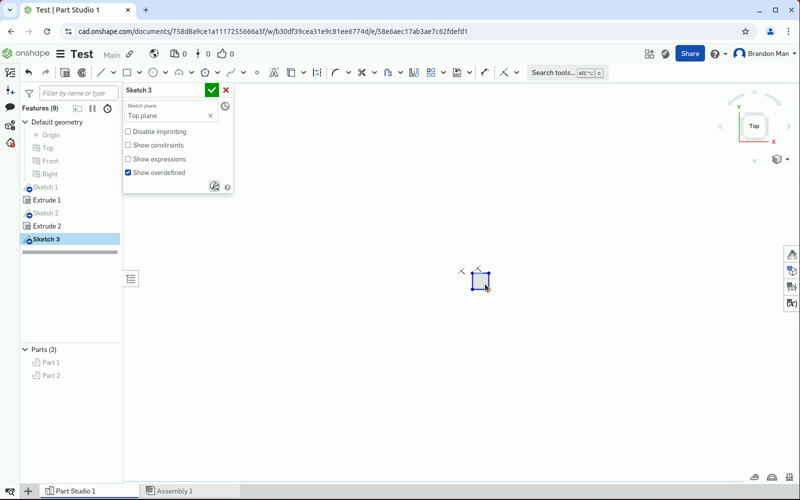
scroll(6)
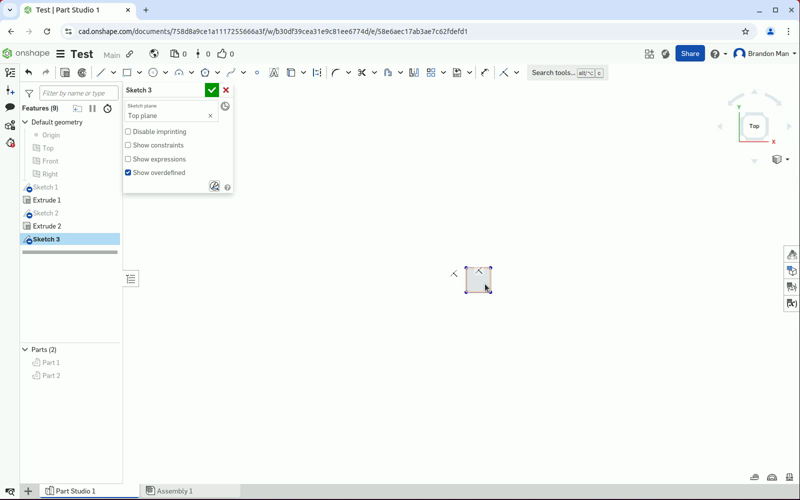
scroll(6)
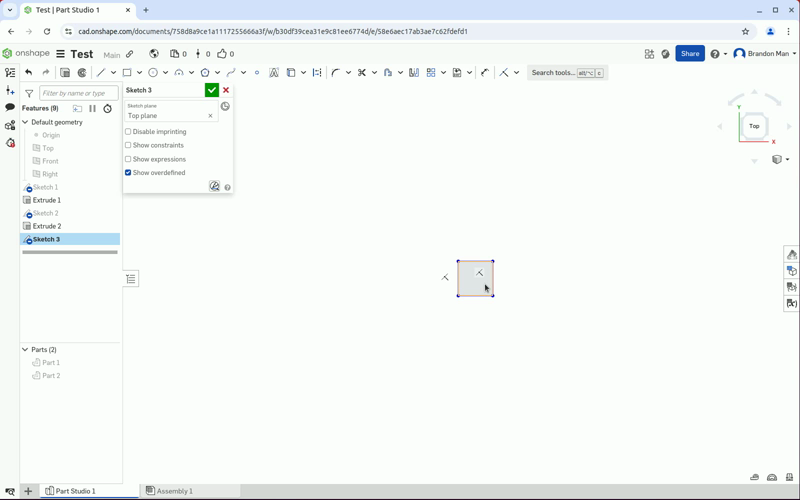
scroll(6)
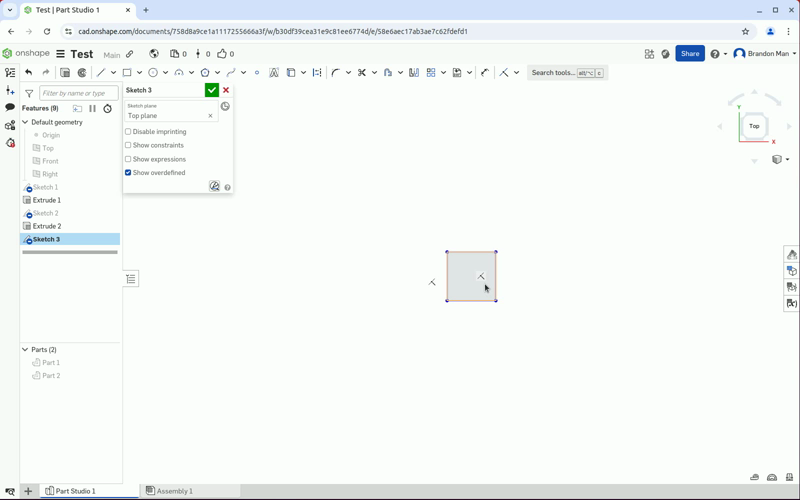
scroll(6)
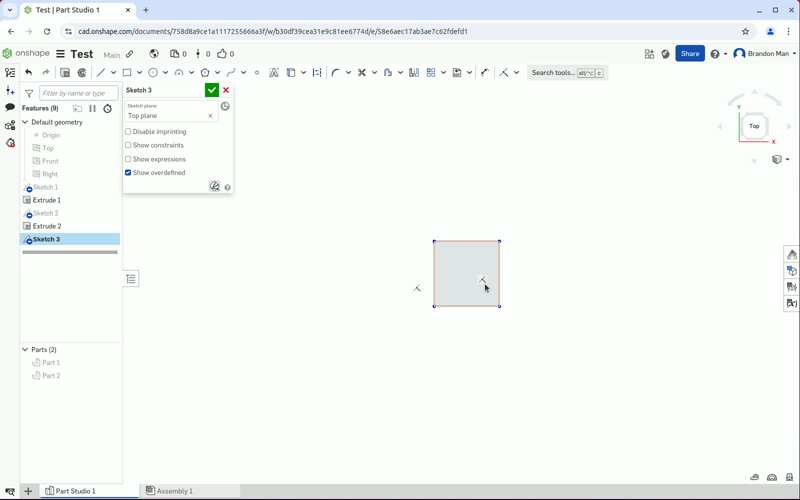
scroll(6)
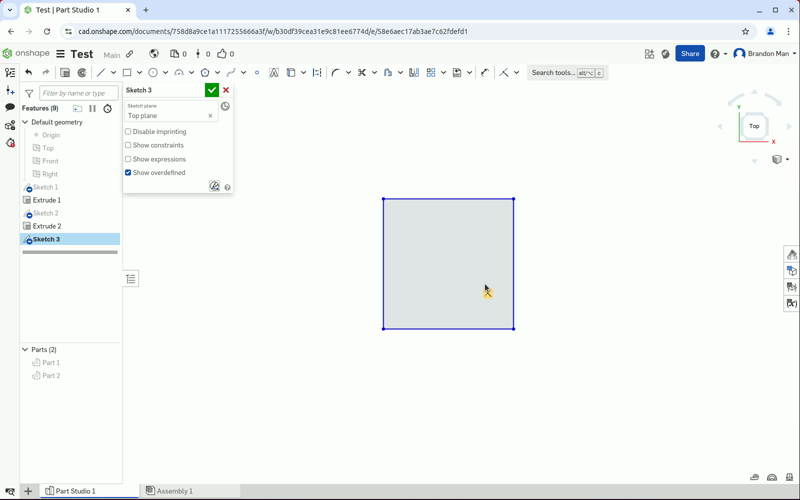
click(485, 283)
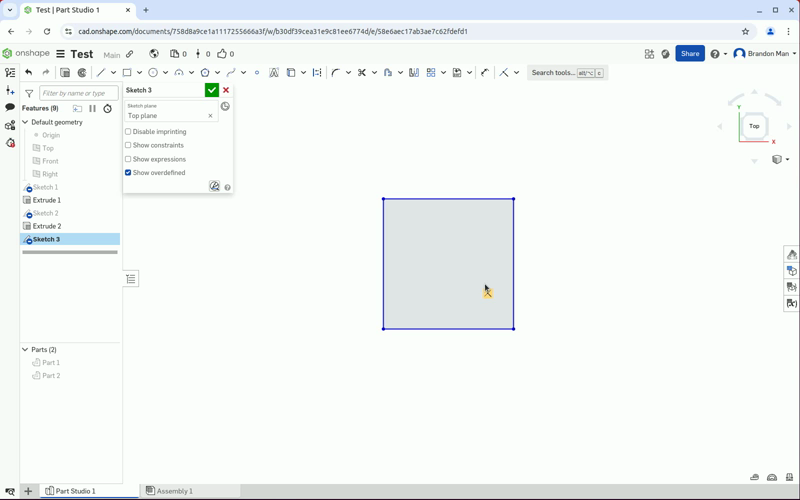
scroll(-6)
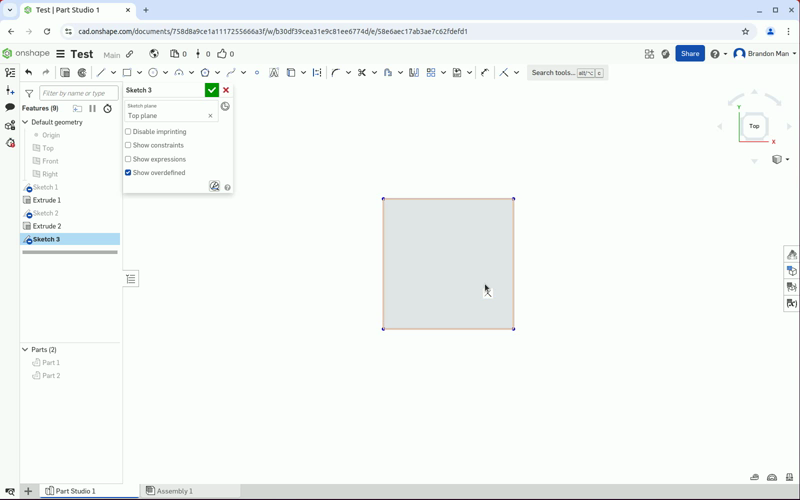
scroll(-6)
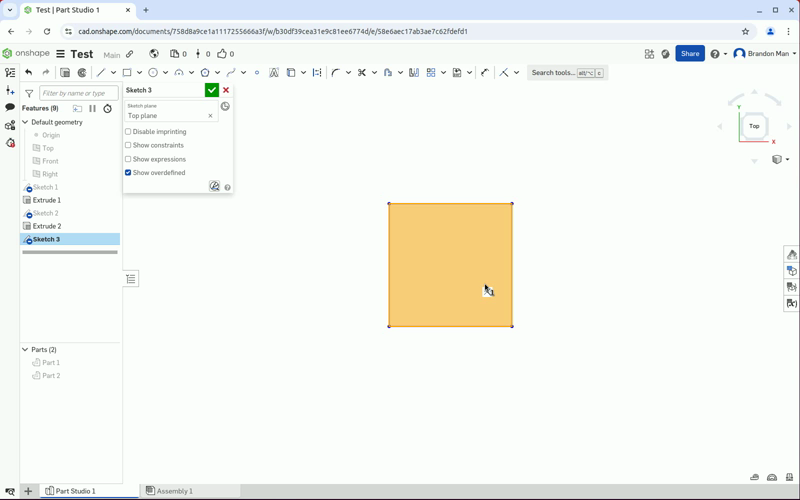
scroll(-6)
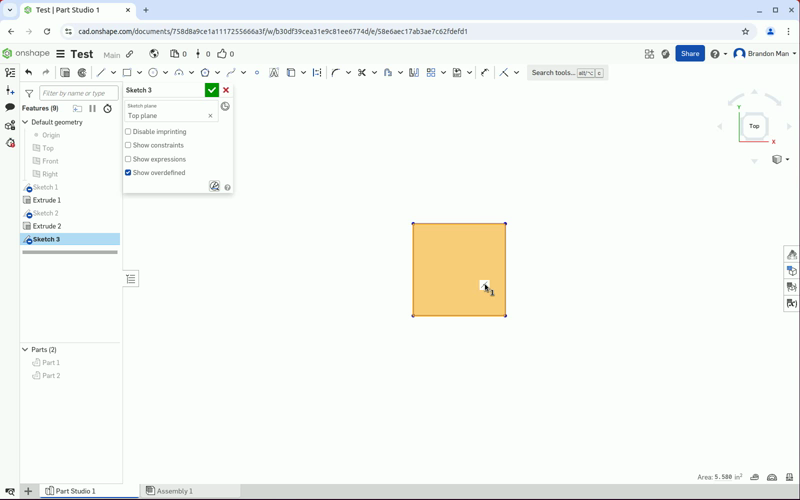
scroll(-6)
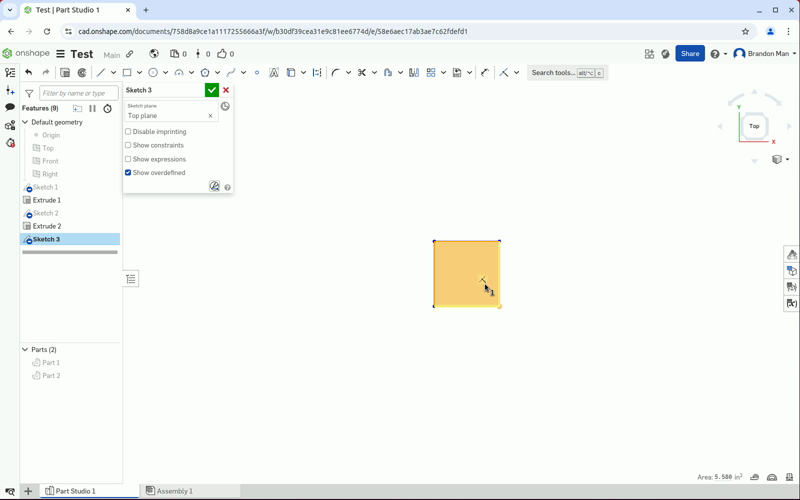
scroll(-6)
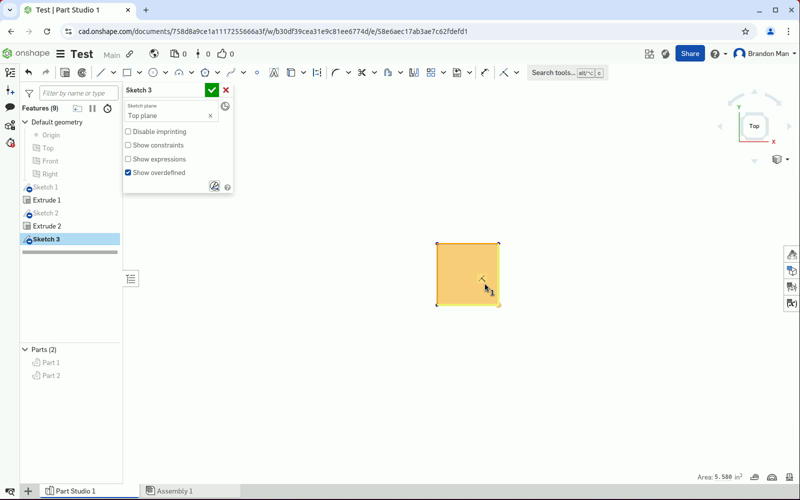
scroll(-6)
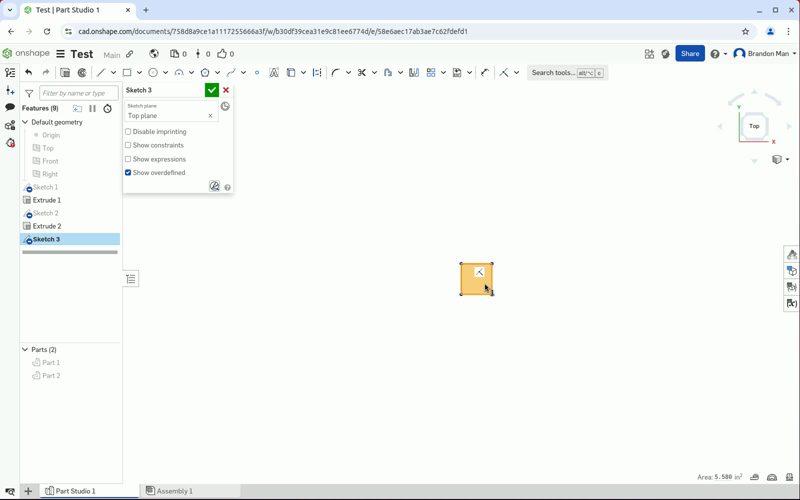
scroll(-6)
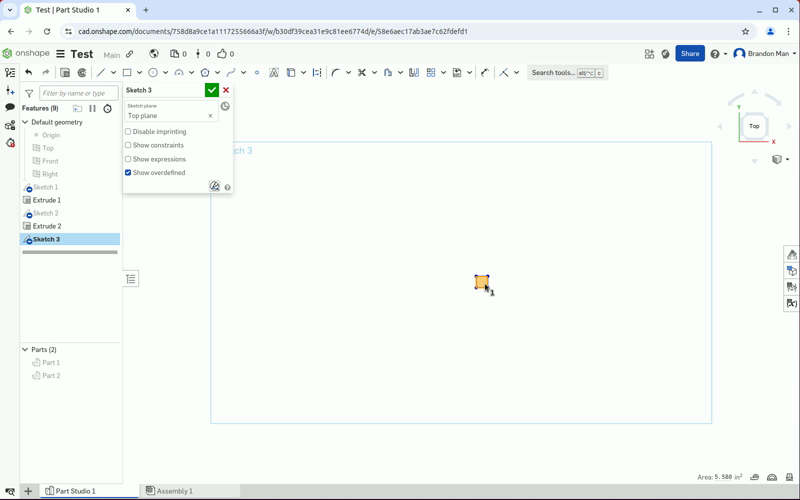
mouse_move(73, 352)
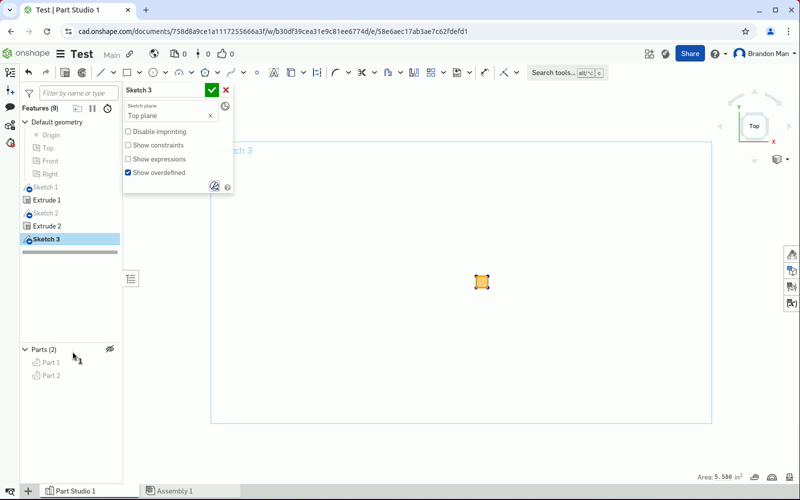
key(shift+y)
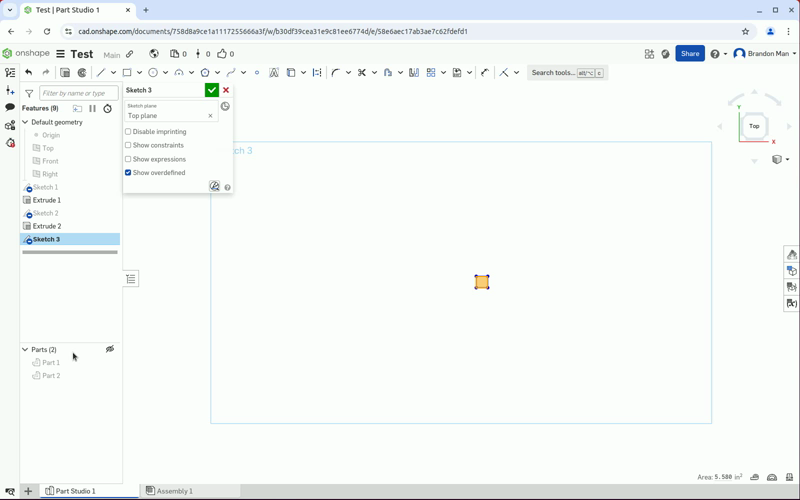
key(shift+e)
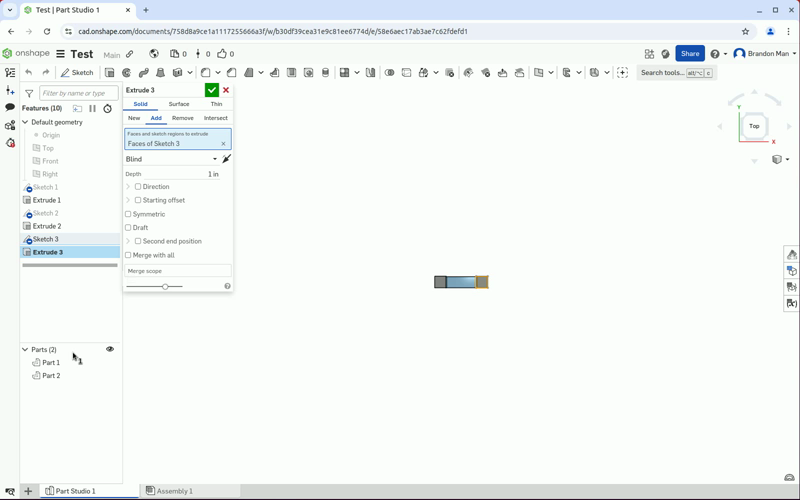
mouse_move(143, 106)
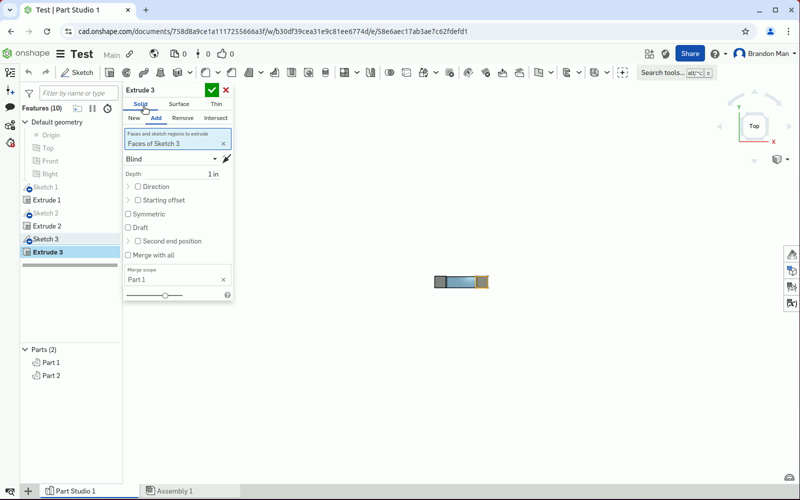
click(143, 106)
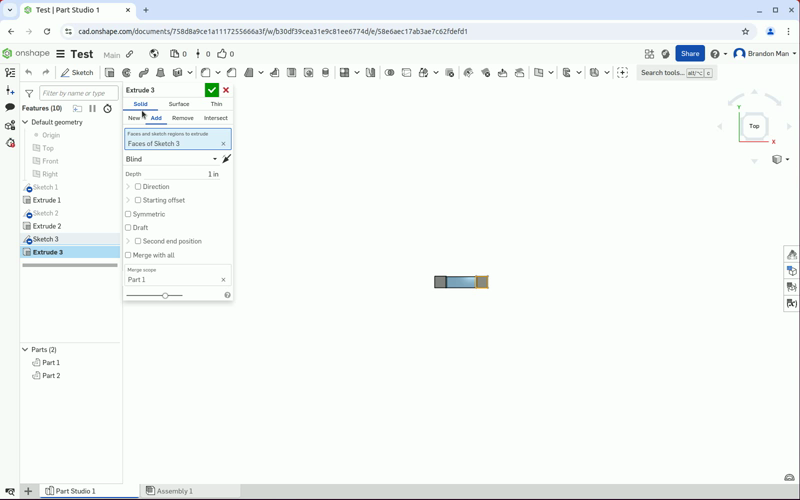
mouse_move(137, 120)
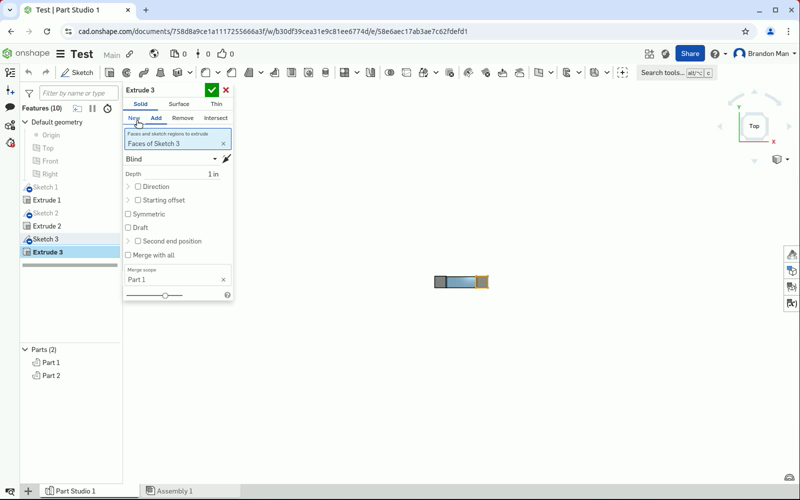
click(137, 120)
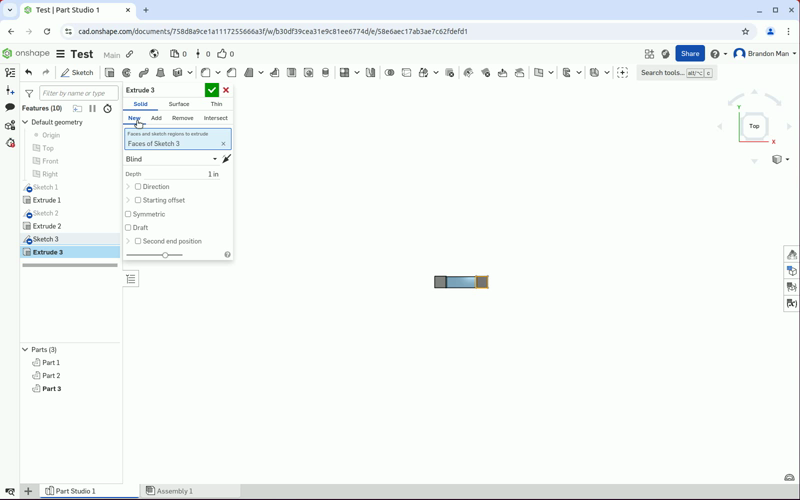
key(tab, 4)
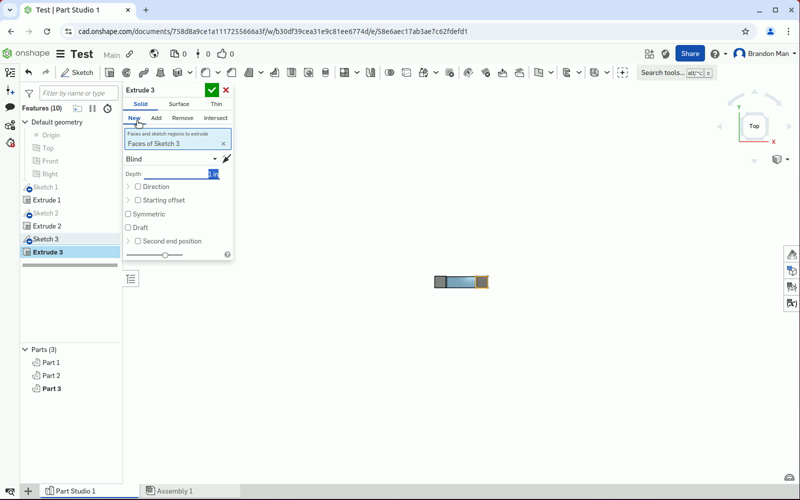
text(23.108)
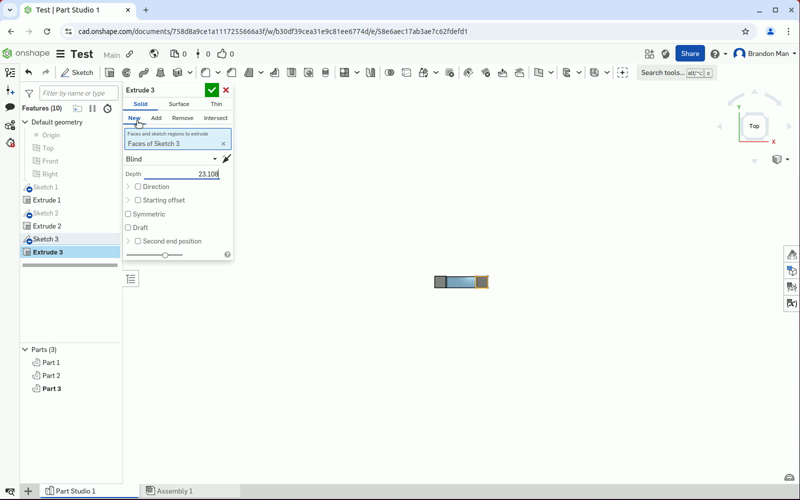
key(enter)
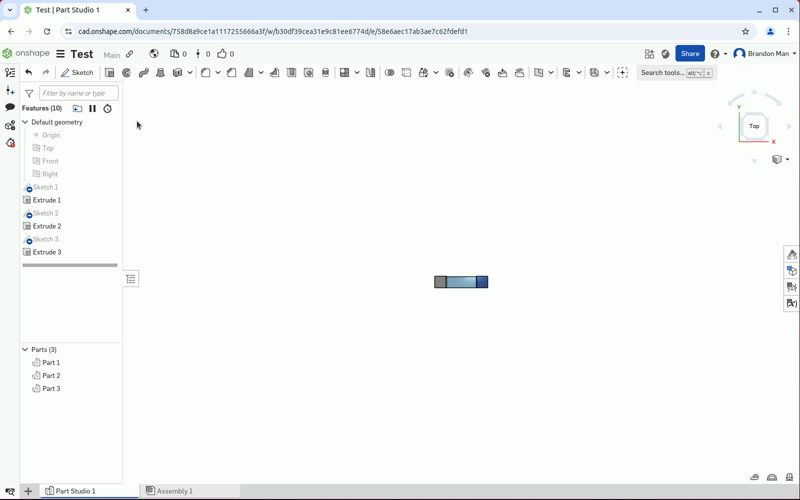
key(shift+h)
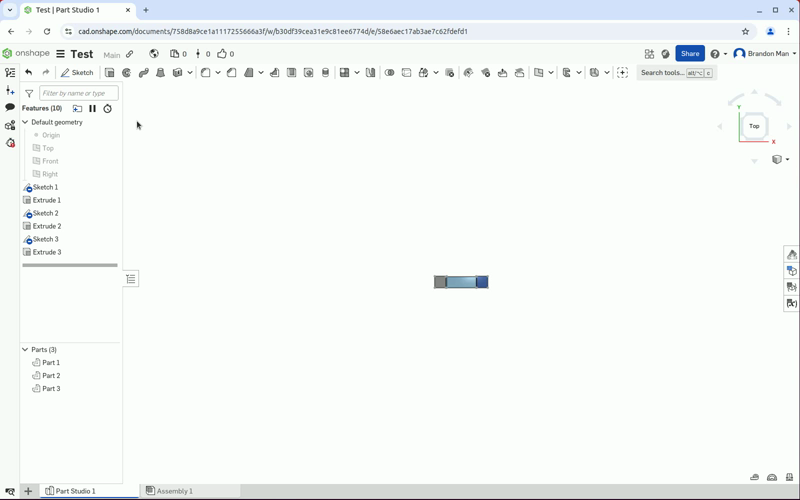
key(shift+h)
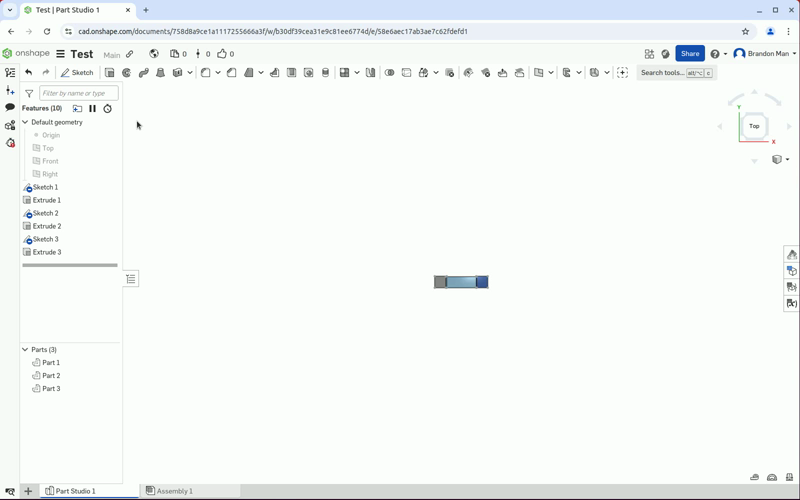
key(shift+7)
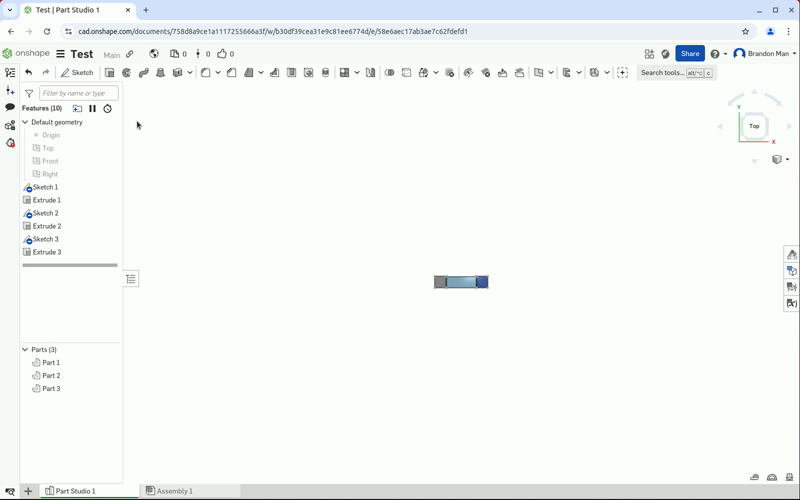
key(up, 3)
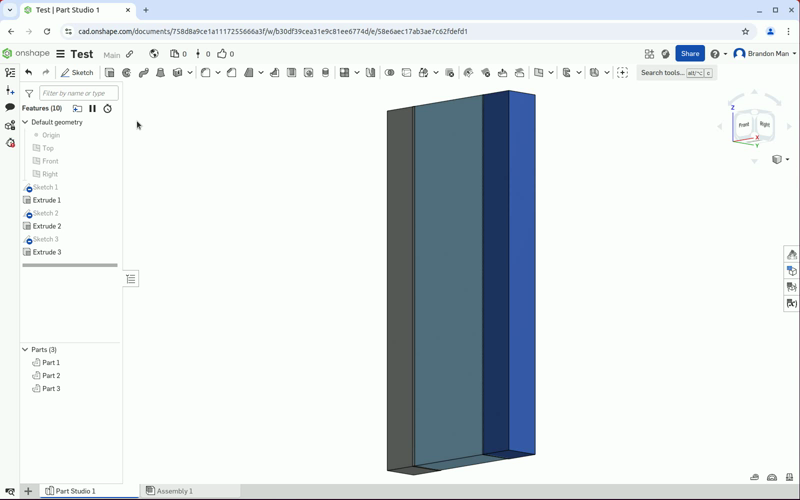
key(left, 3)
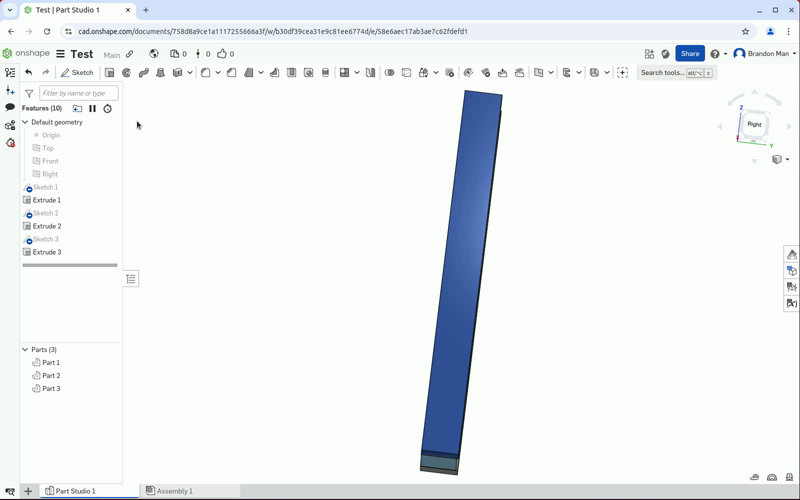
key(right, 3)
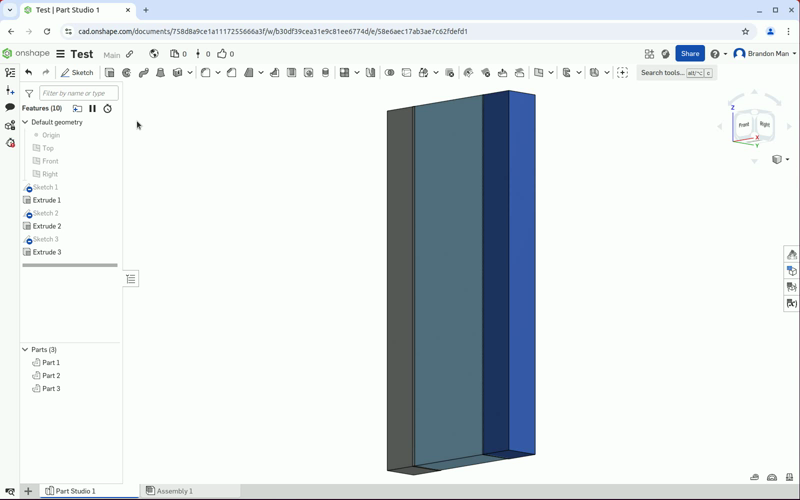
key(down, 3)
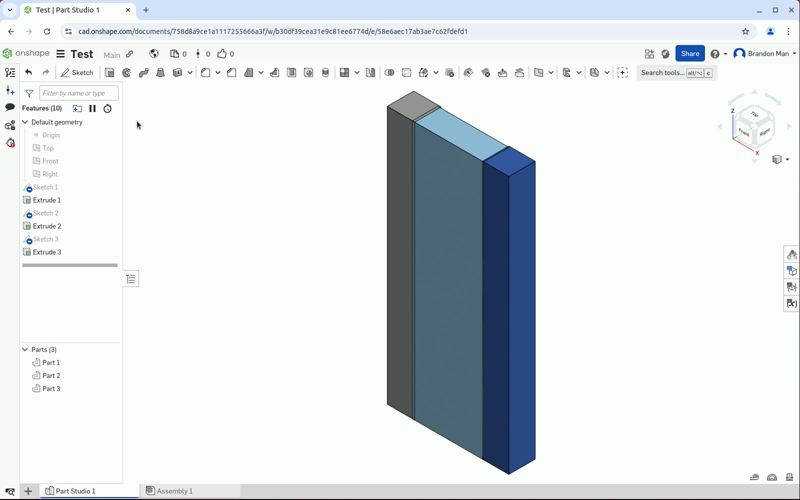
mouse_move(73, 189)
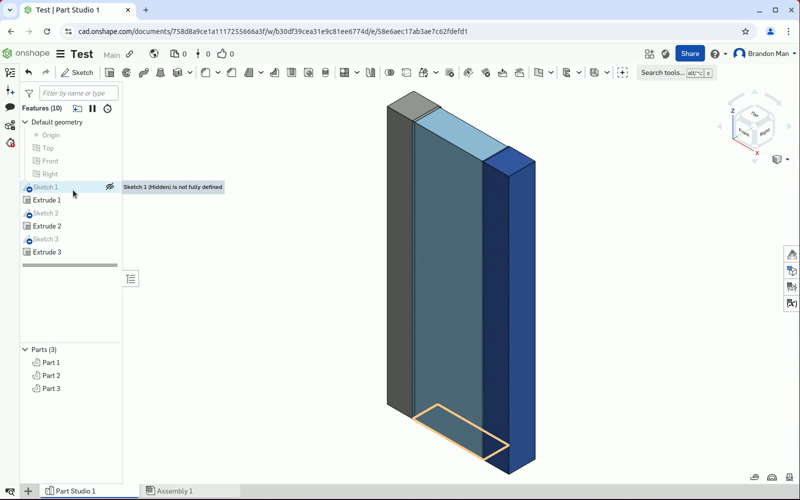
click(73, 189)